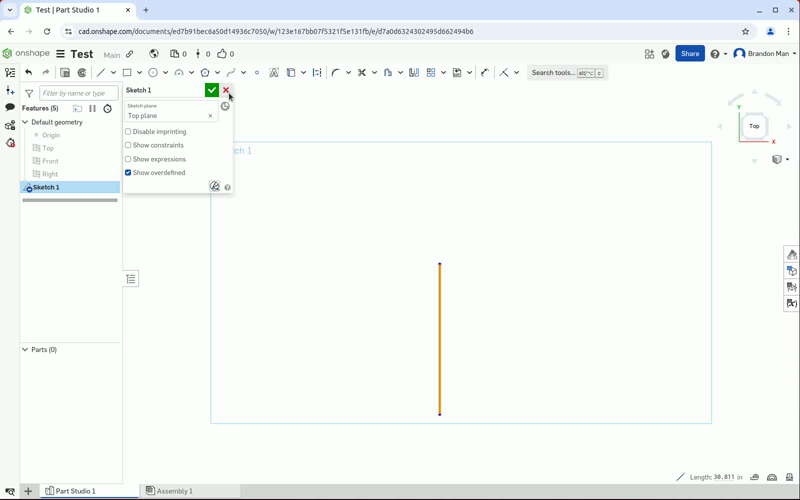
key(shift+h)
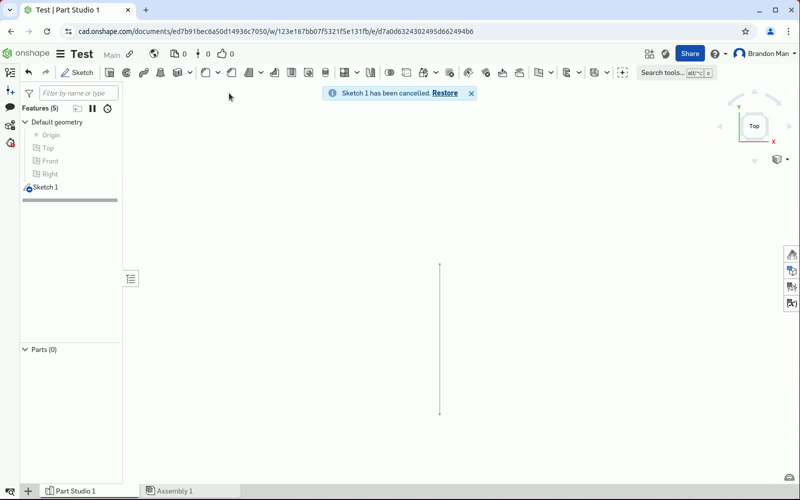
key(shift+s)
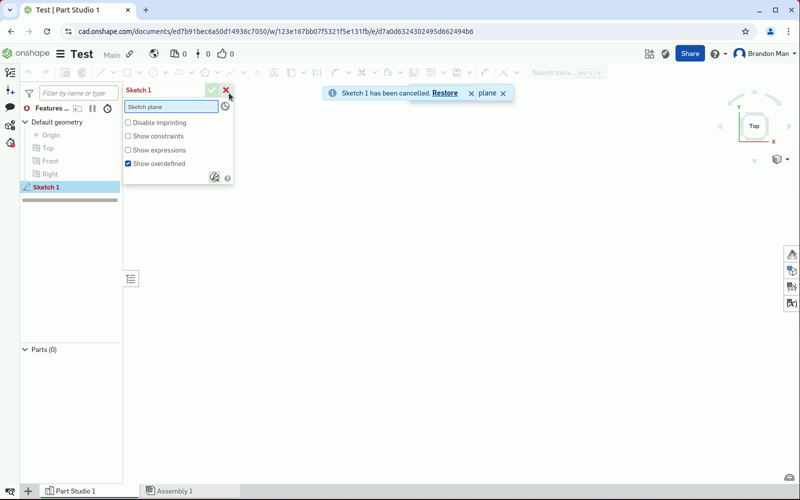
mouse_move(73, 150)
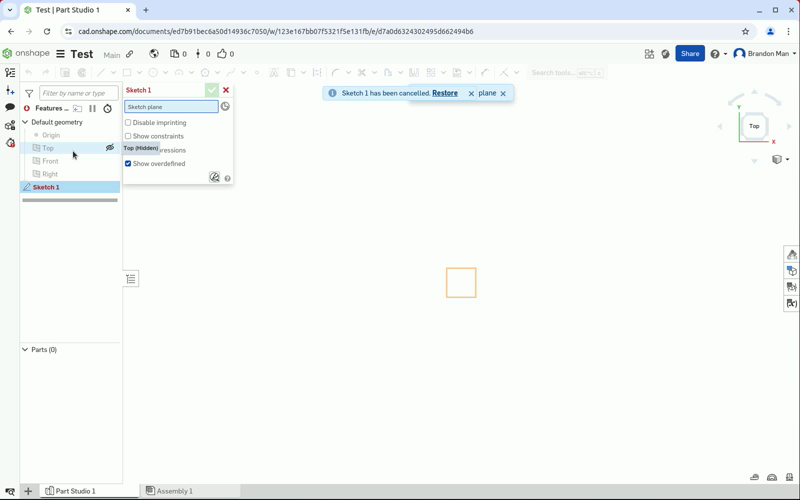
click(73, 150)
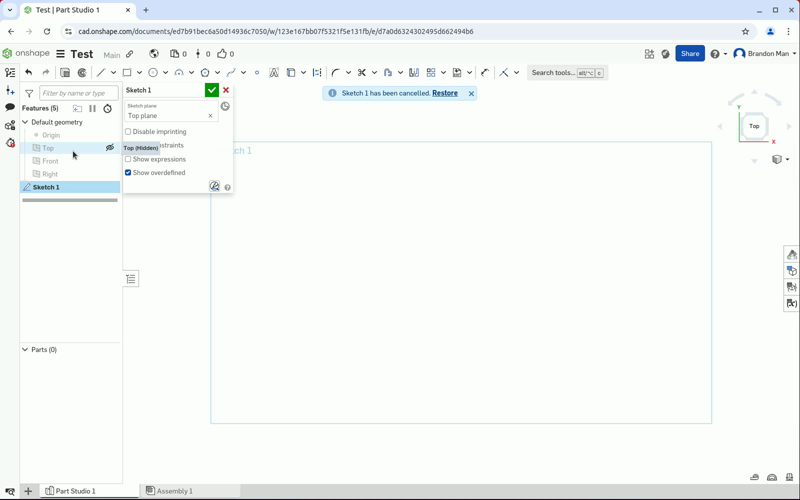
mouse_move(73, 352)
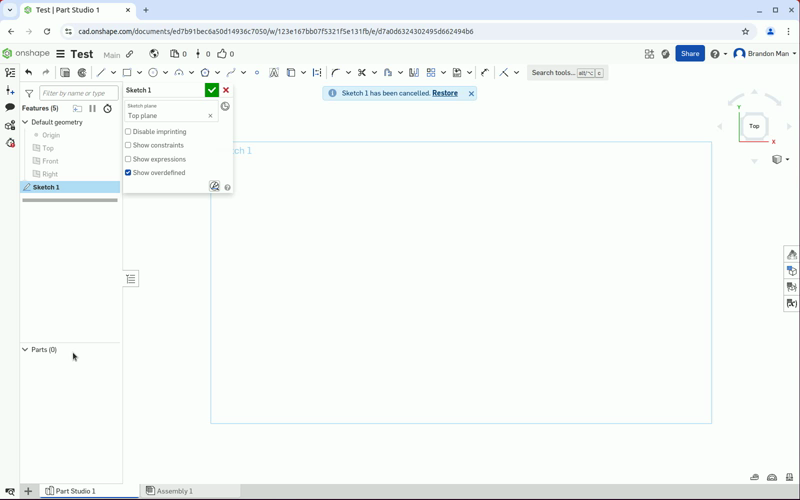
key(y)
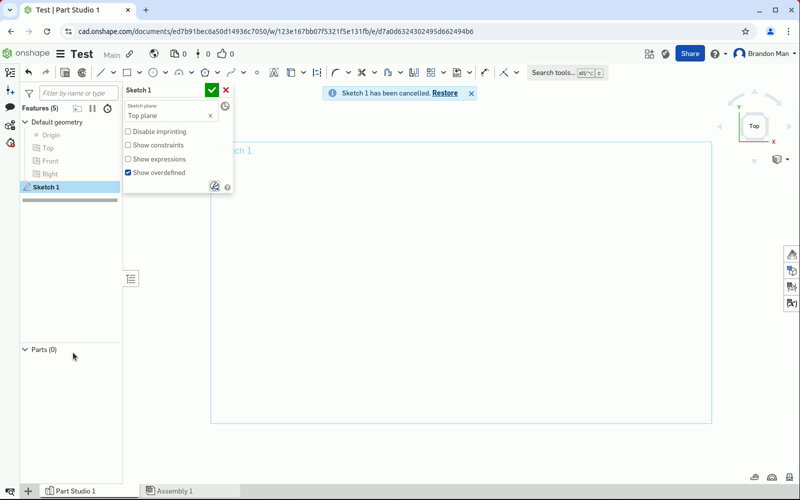
key(l)
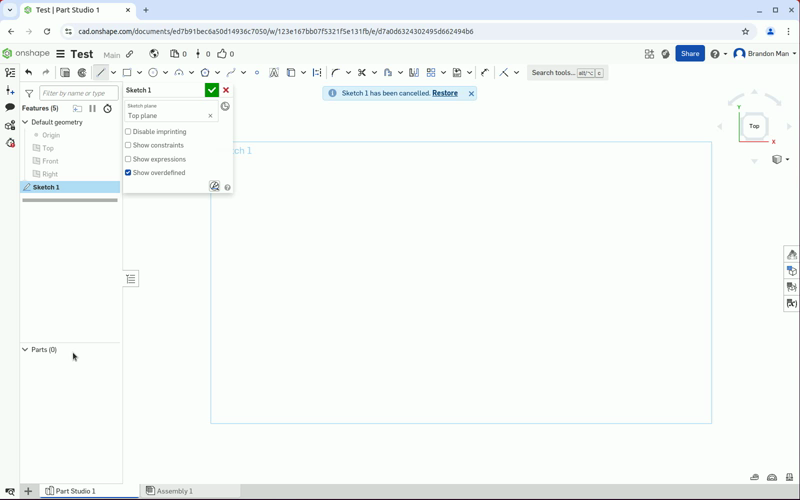
key_down(shift)
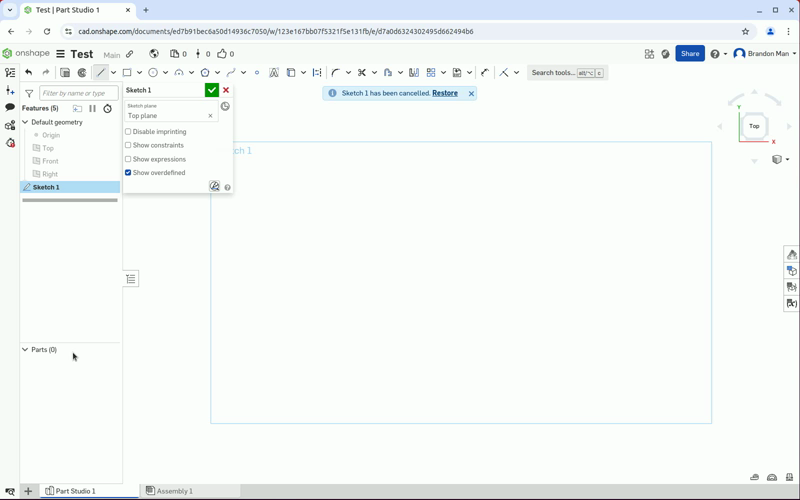
mouse_move(460, 339)
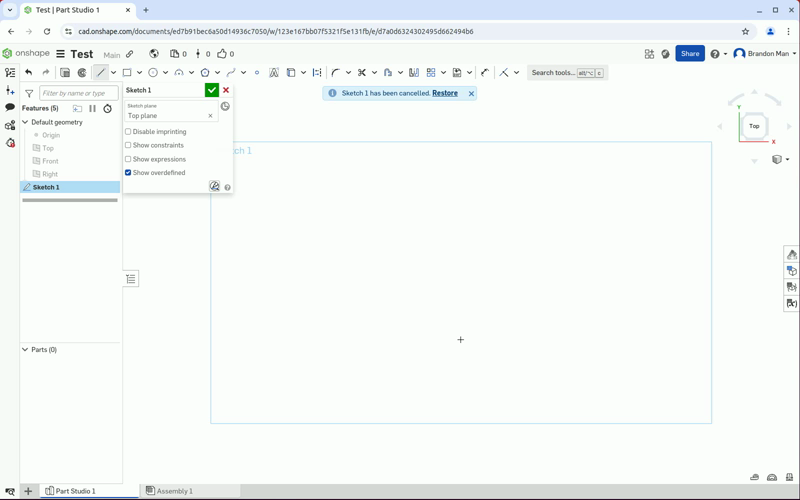
click(460, 339)
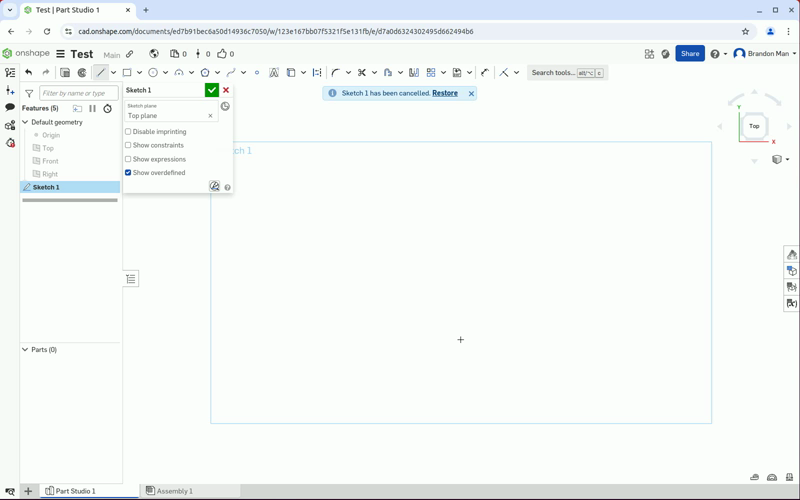
key_up(shift)
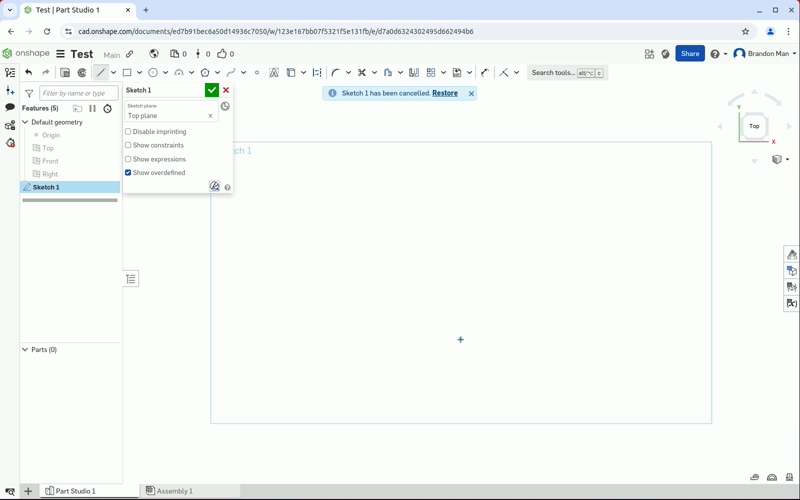
key_down(shift)
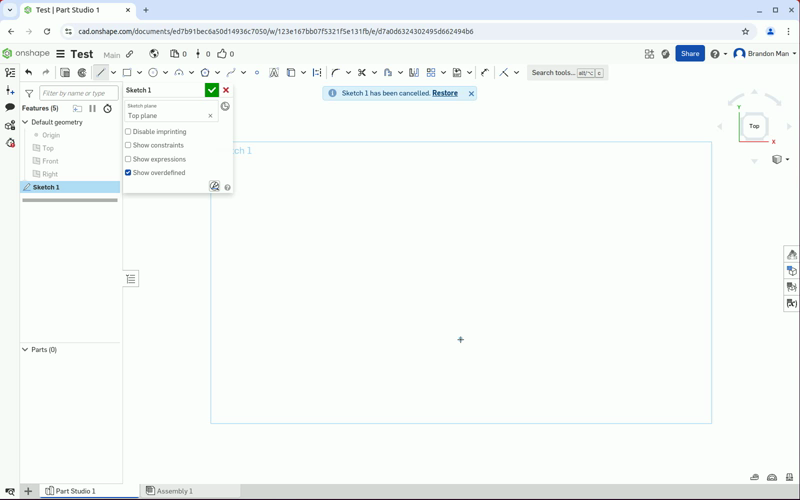
mouse_move(573, 339)
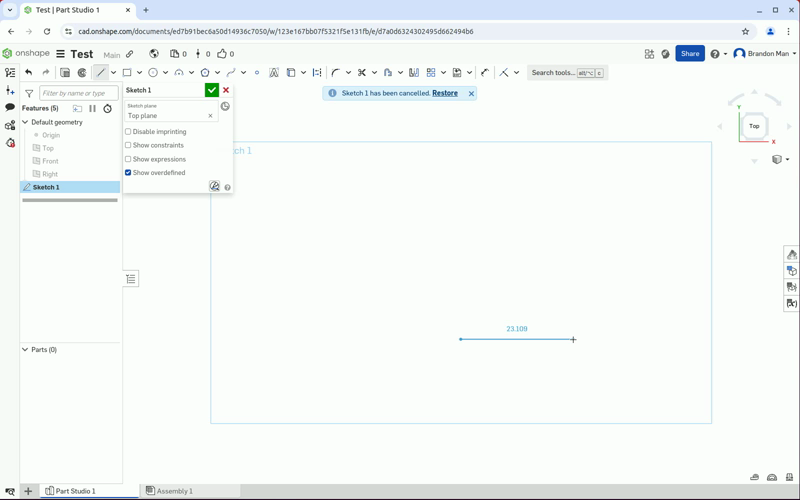
click(573, 339)
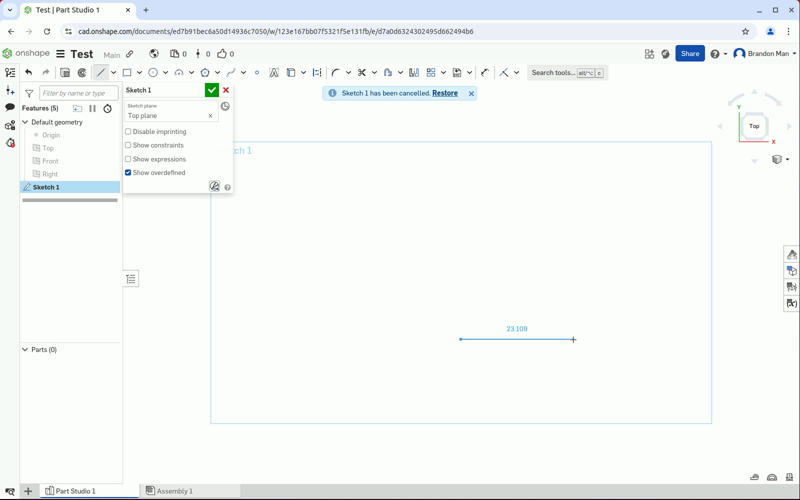
key_up(shift)
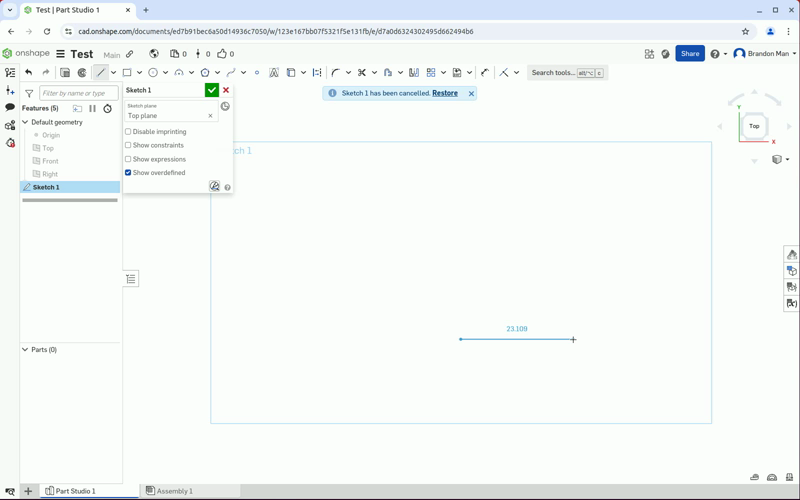
key_down(shift)
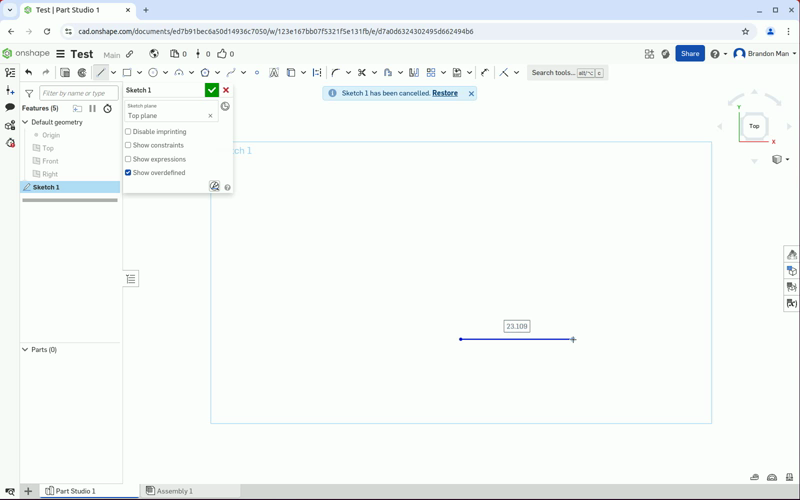
mouse_move(589, 339)
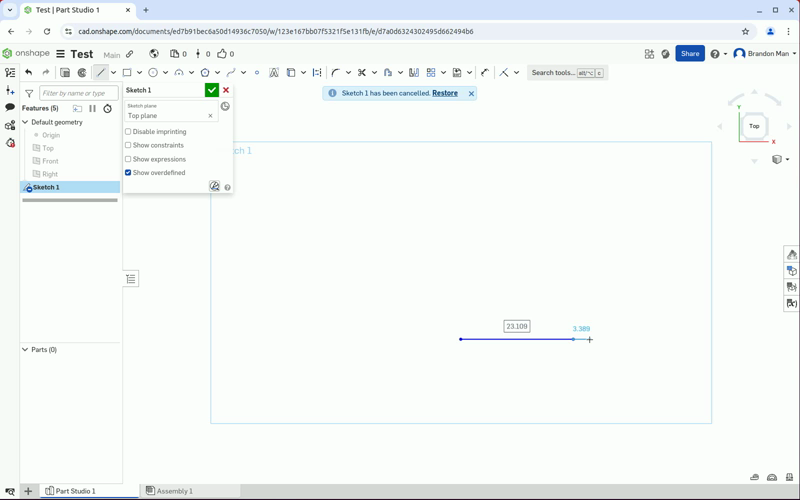
mouse_move(573, 282)
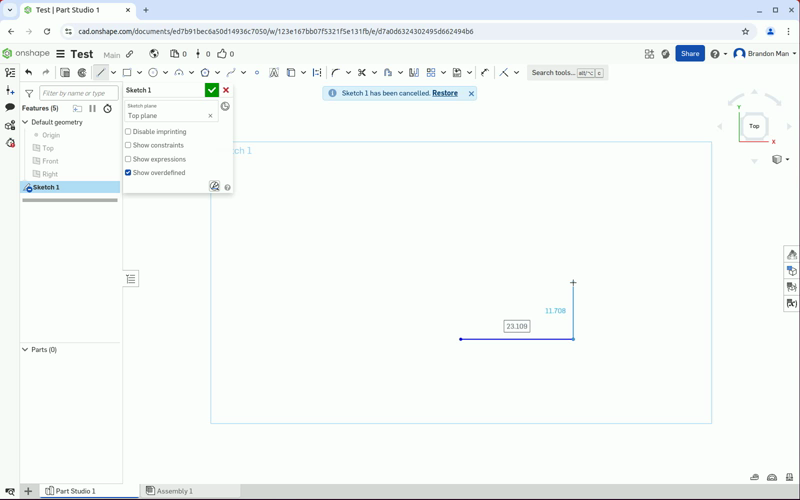
click(573, 282)
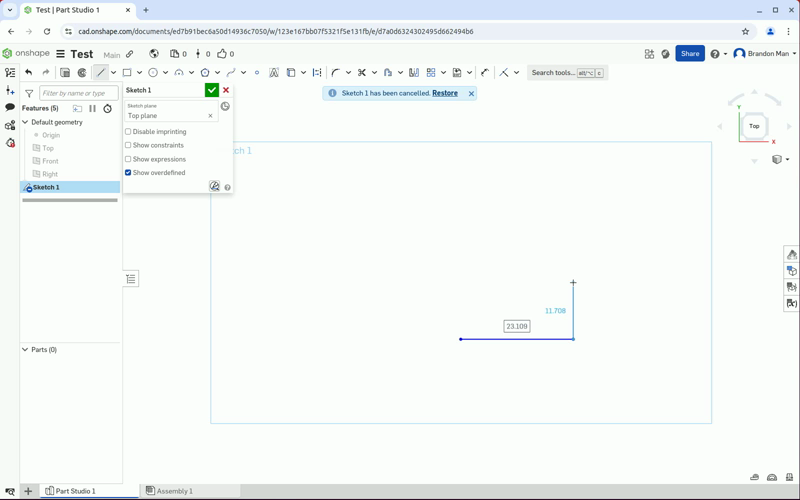
key_up(shift)
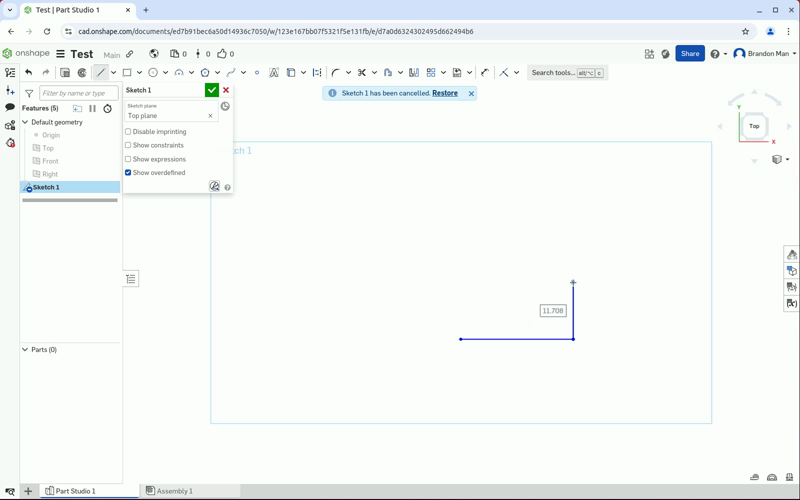
key_down(shift)
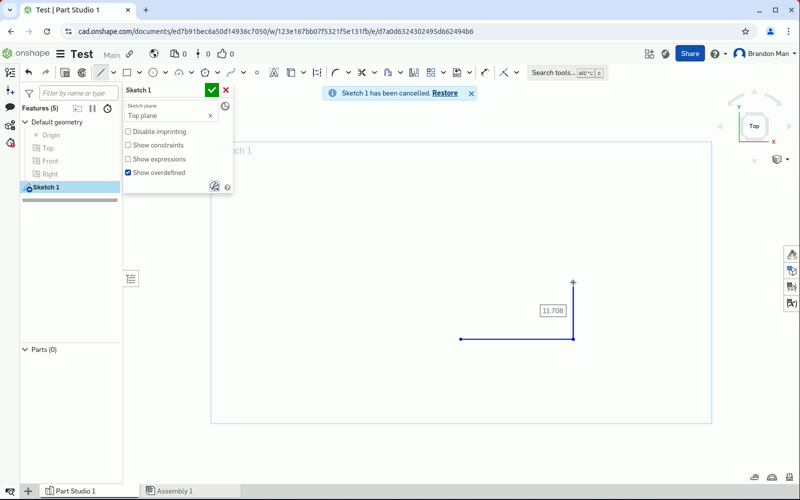
mouse_move(460, 282)
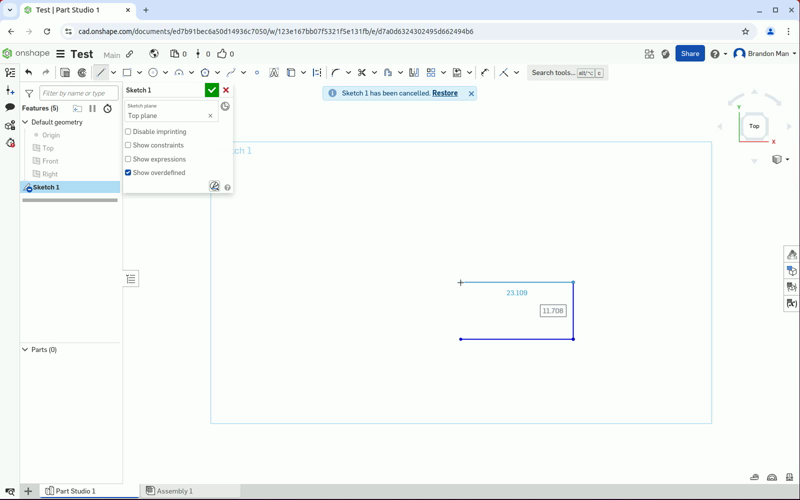
click(460, 282)
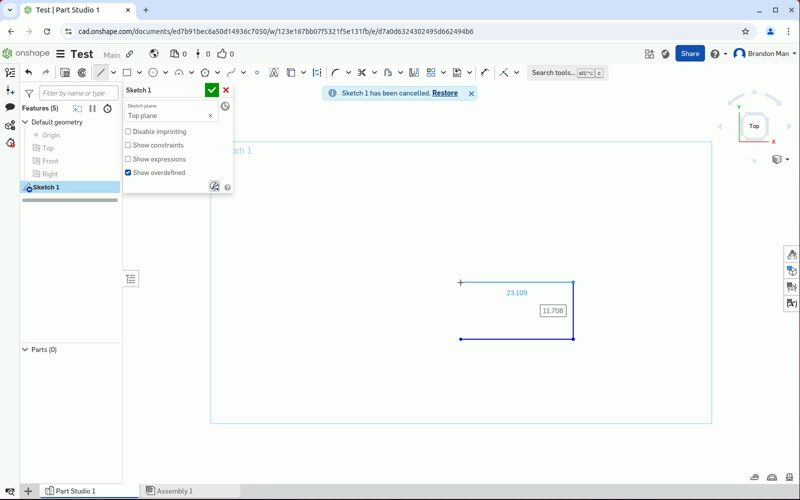
key_up(shift)
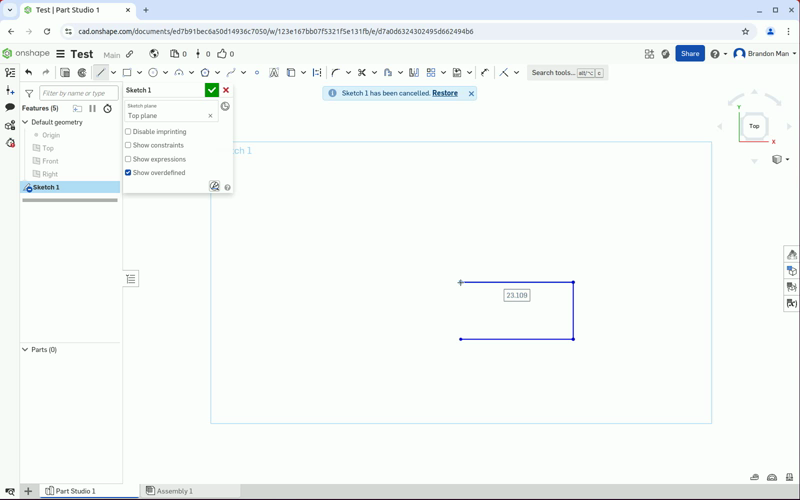
mouse_move(490, 282)
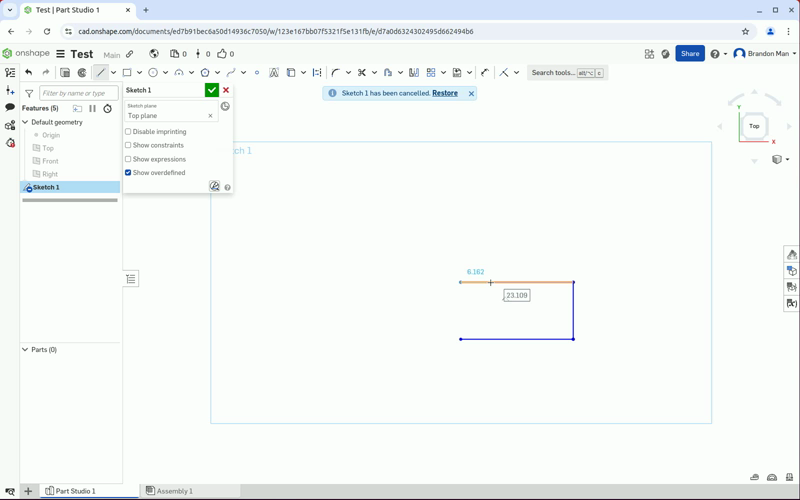
key_down(shift)
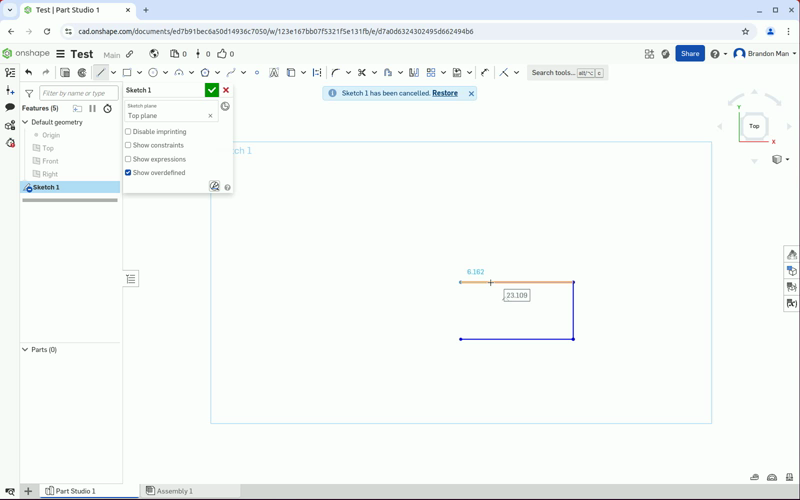
mouse_move(460, 339)
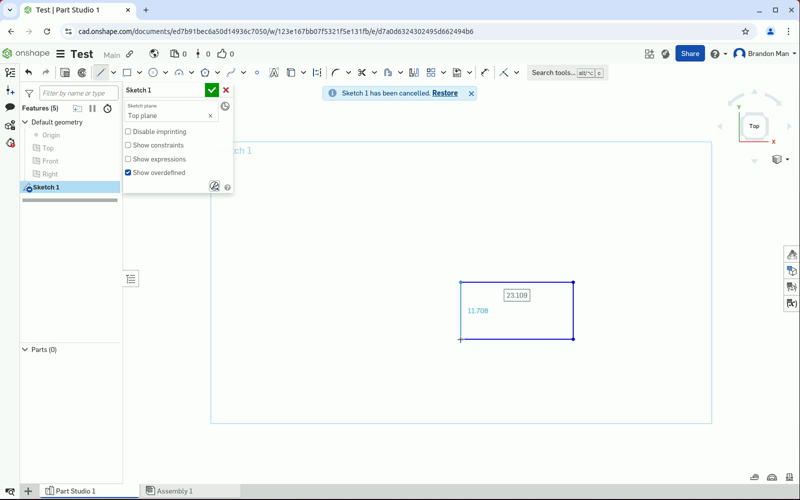
key_up(shift)
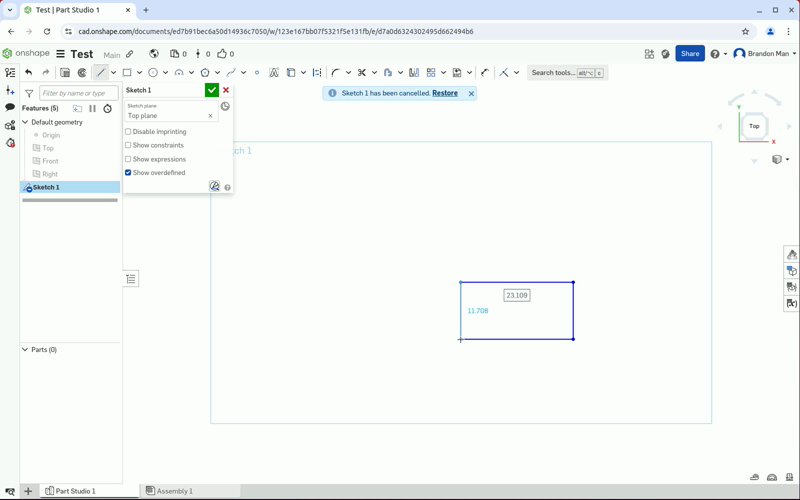
click(460, 339)
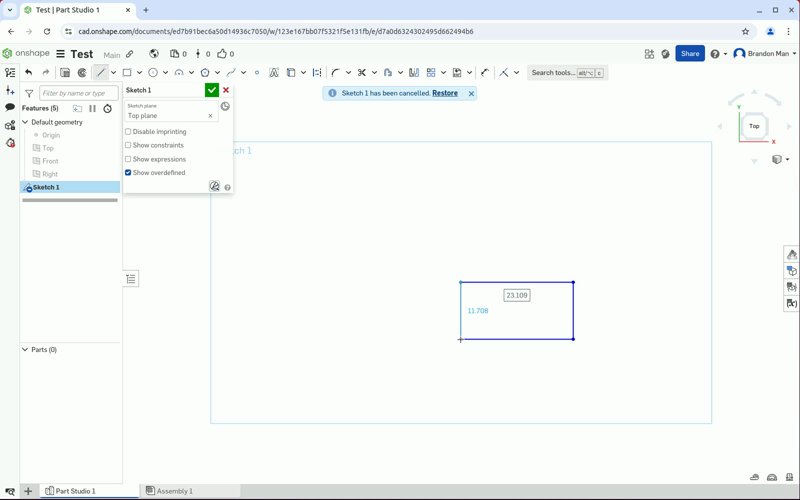
key(esc)
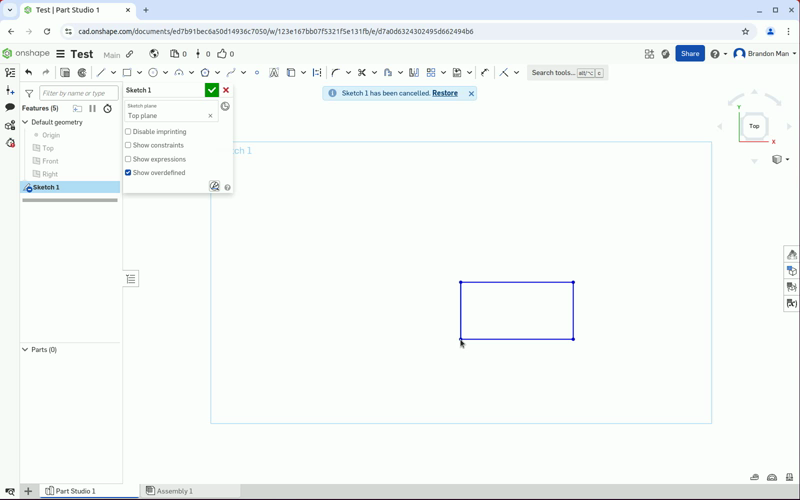
mouse_move(542, 307)
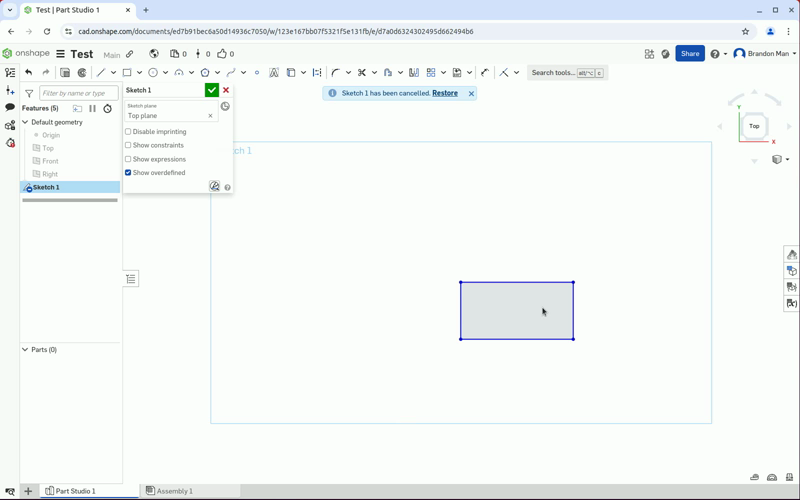
click(542, 307)
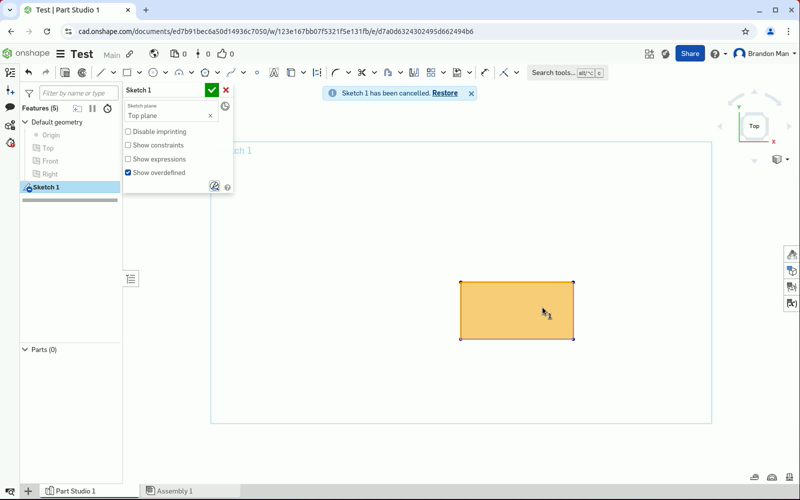
mouse_move(73, 352)
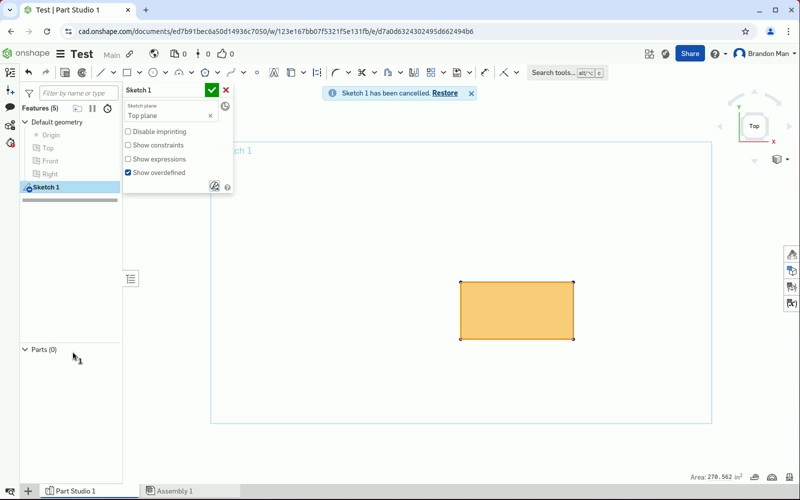
key(shift+y)
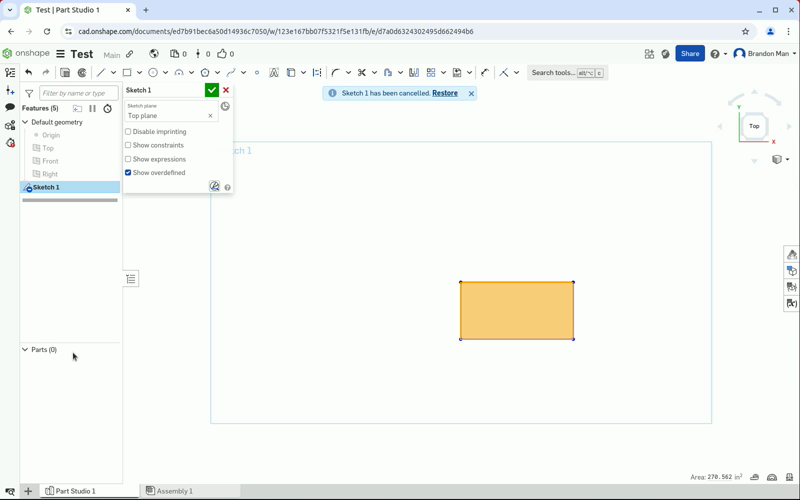
key(shift+e)
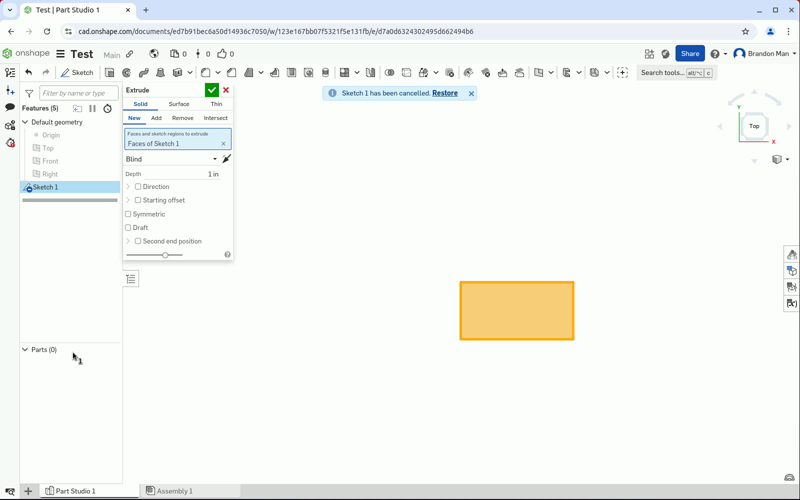
mouse_move(143, 106)
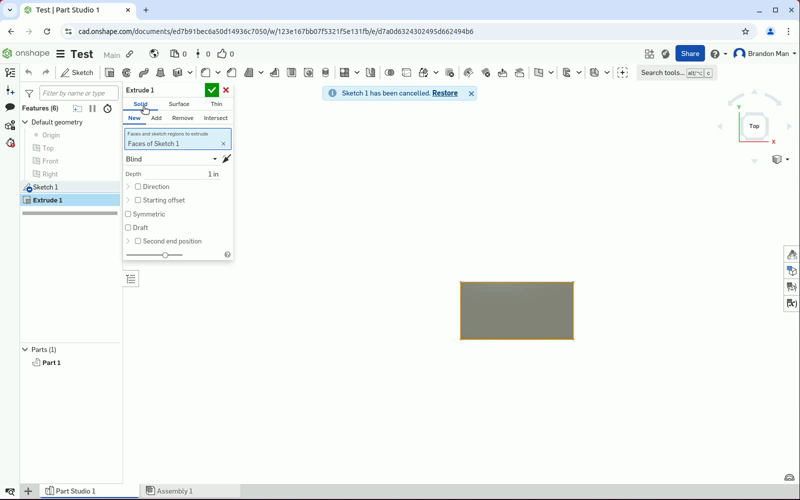
click(143, 106)
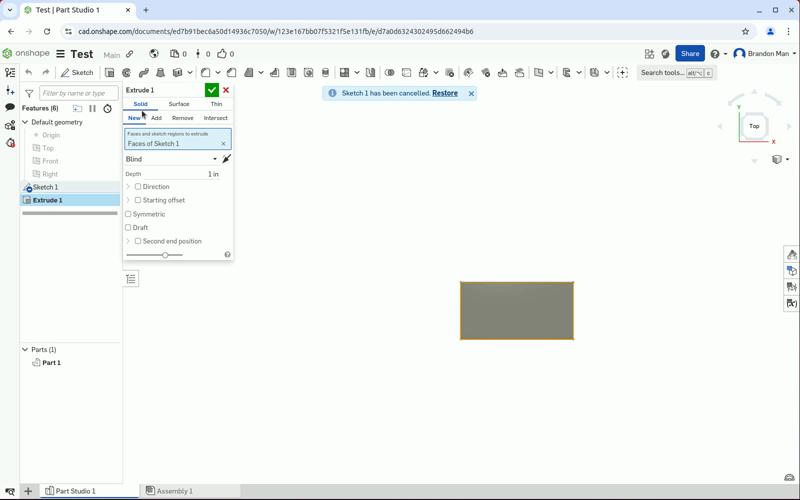
mouse_move(137, 120)
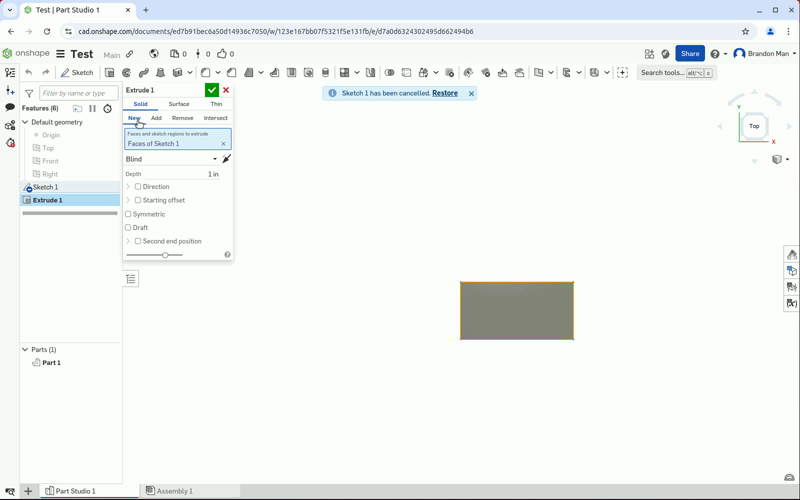
click(137, 120)
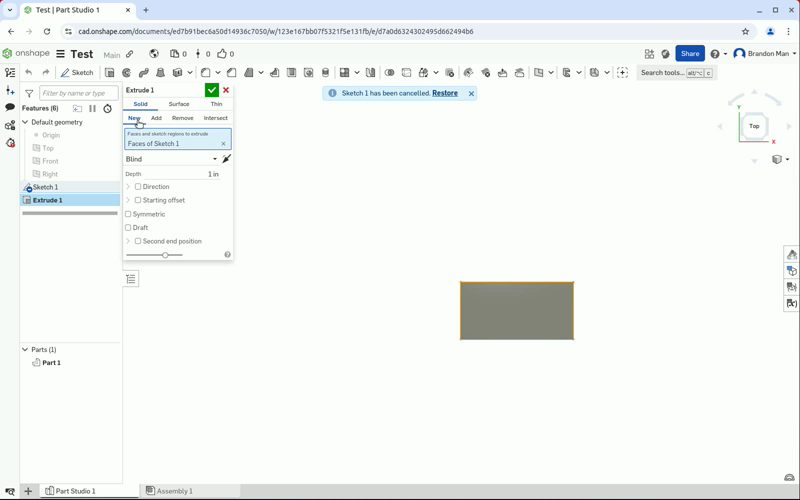
key(tab, 4)
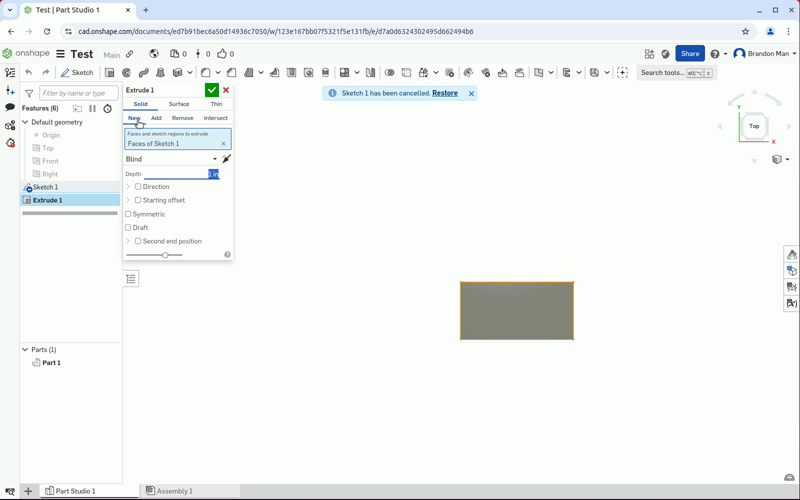
text(5.777)
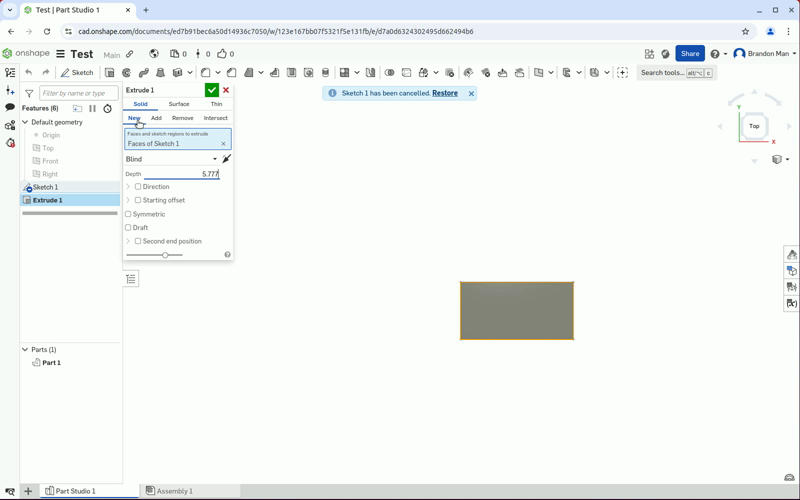
key(enter)
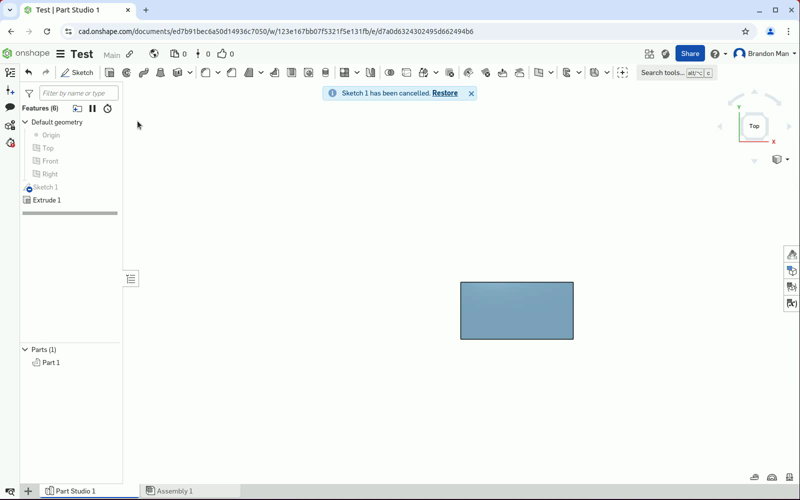
key(shift+h)
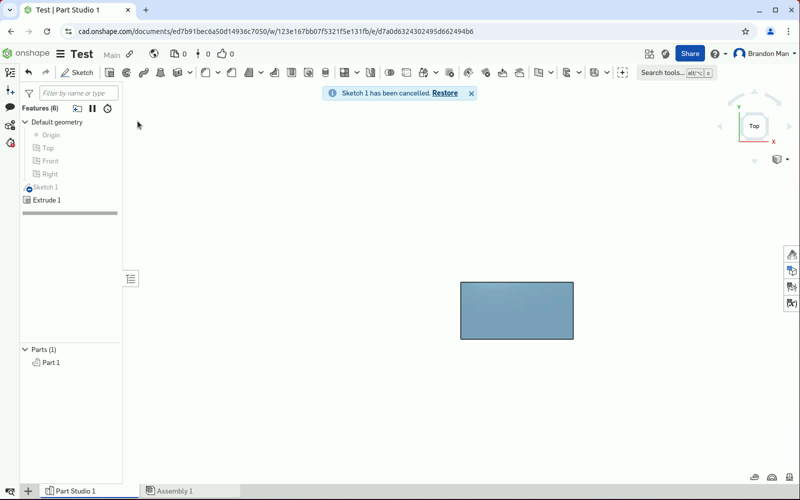
key(shift+h)
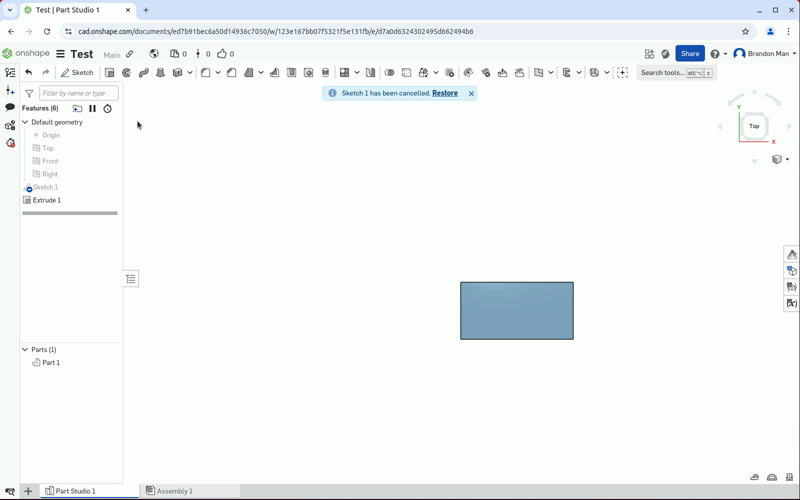
mouse_move(73, 189)
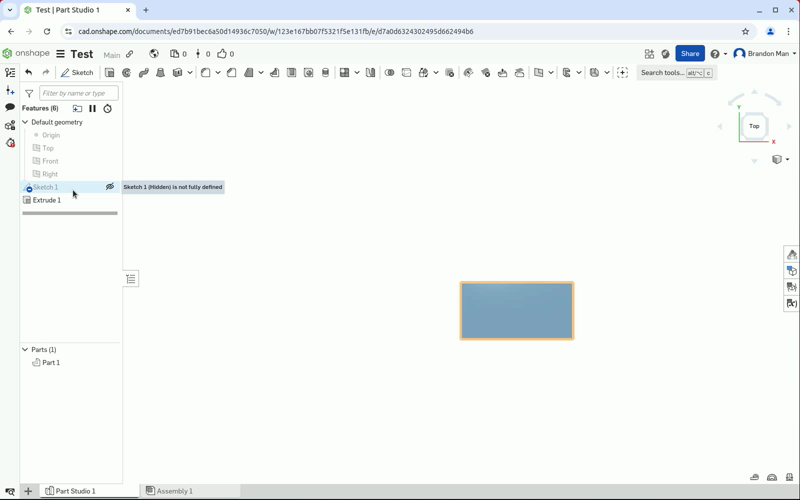
click(73, 189)
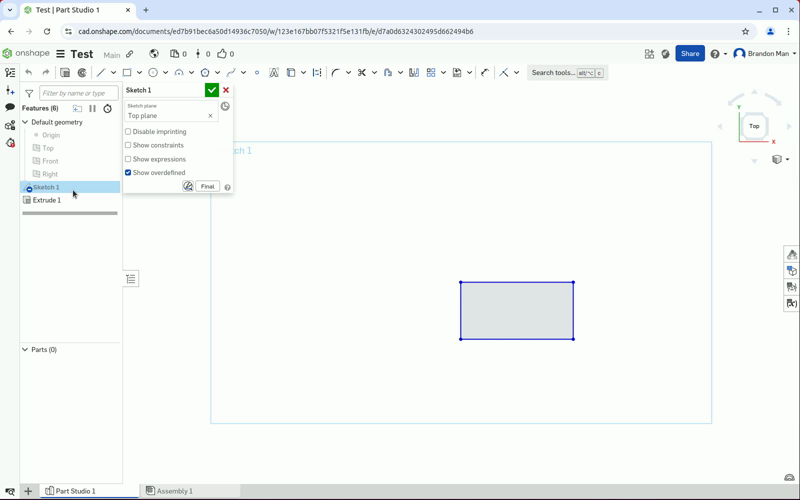
mouse_move(229, 92)
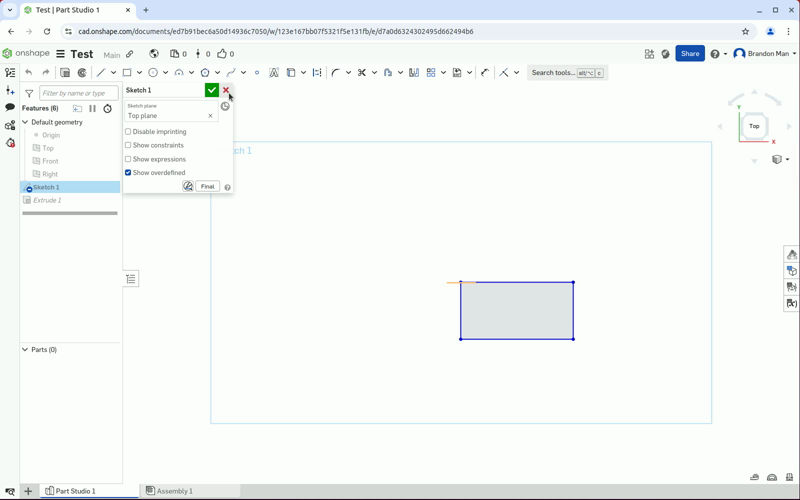
click(229, 92)
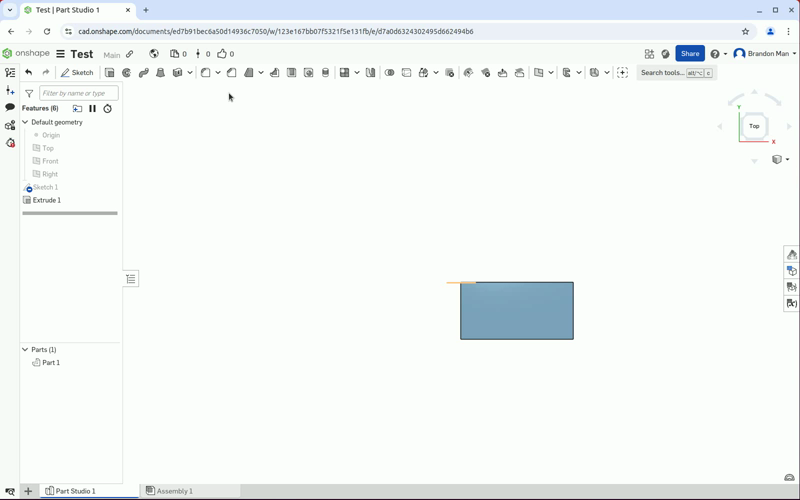
mouse_move(541, 75)
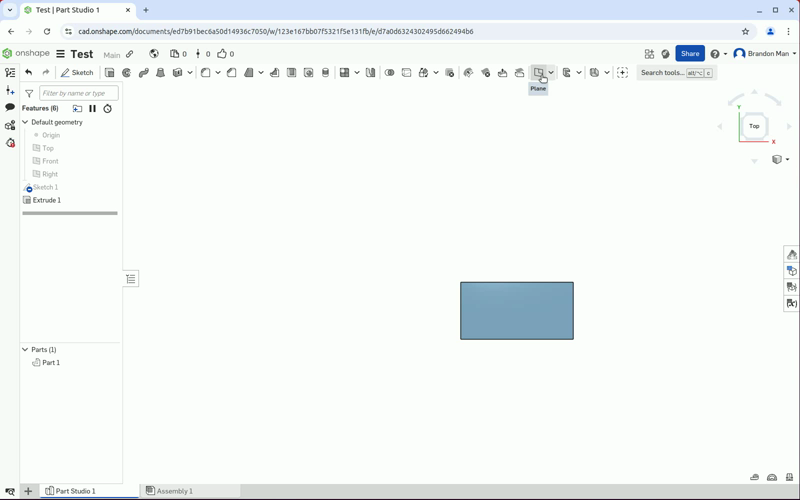
click(541, 75)
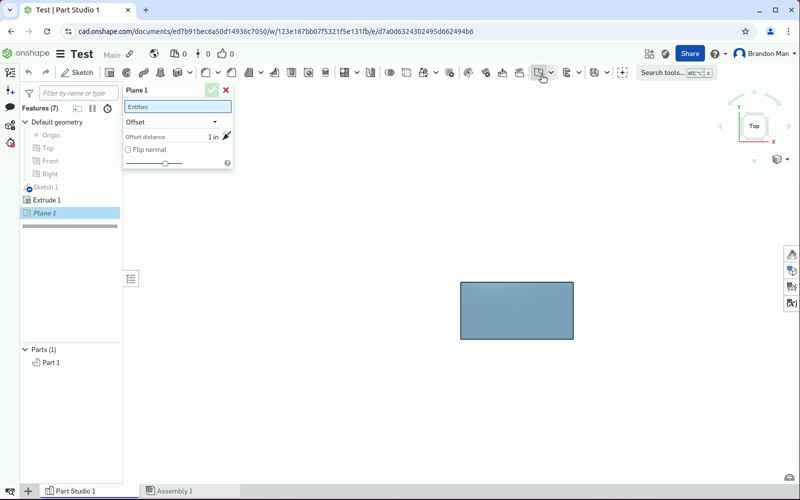
mouse_move(73, 150)
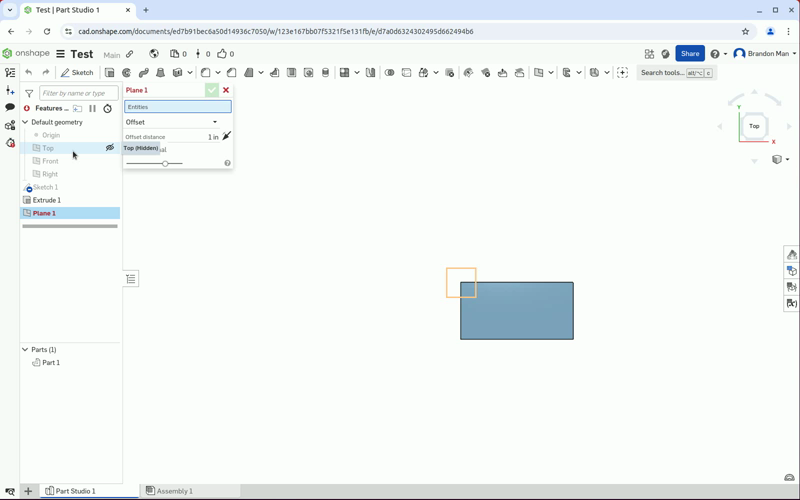
click(73, 150)
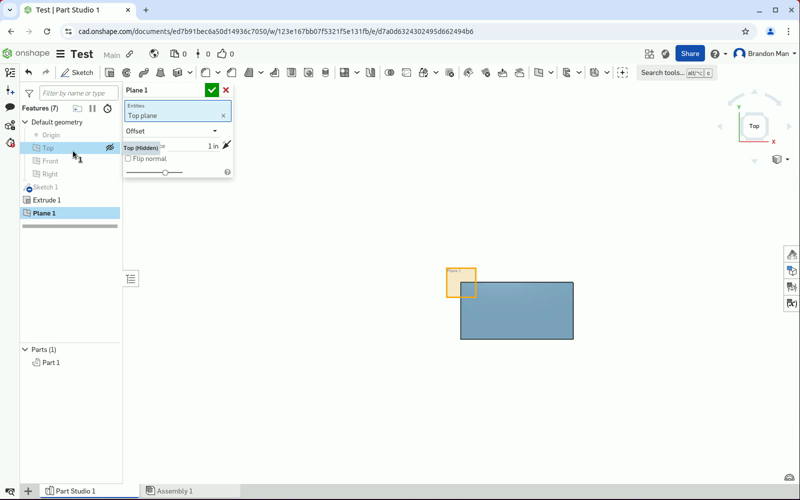
key(tab, 2)
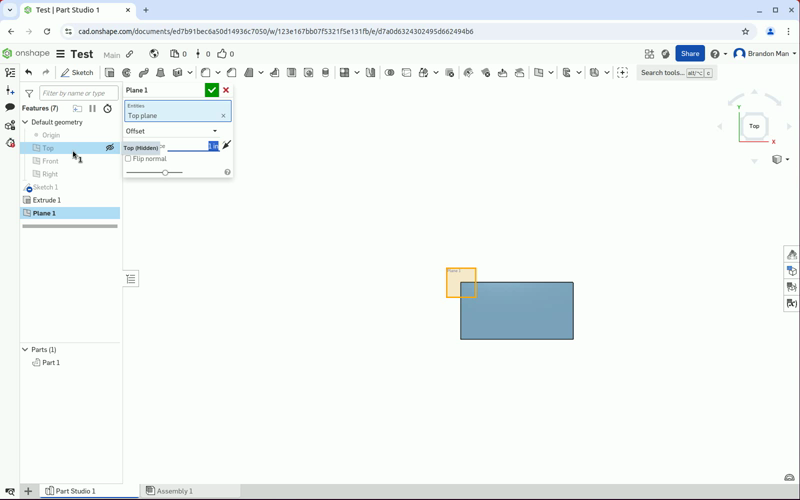
text(5.792)
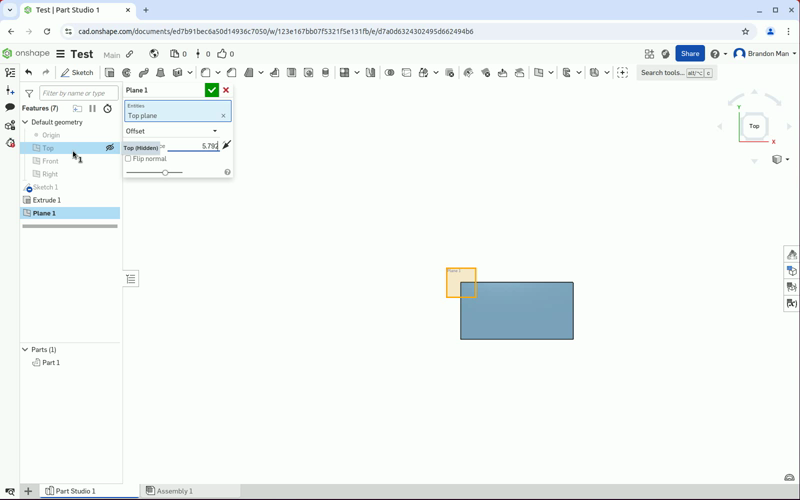
key(enter, 2)
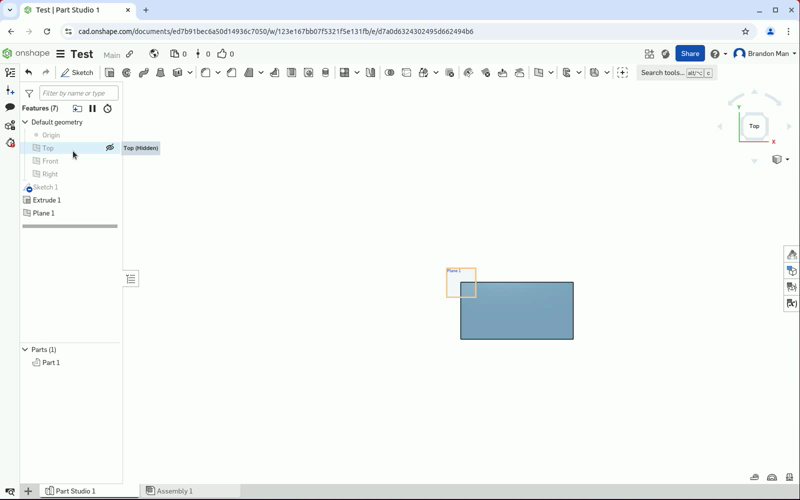
key(shift+s)
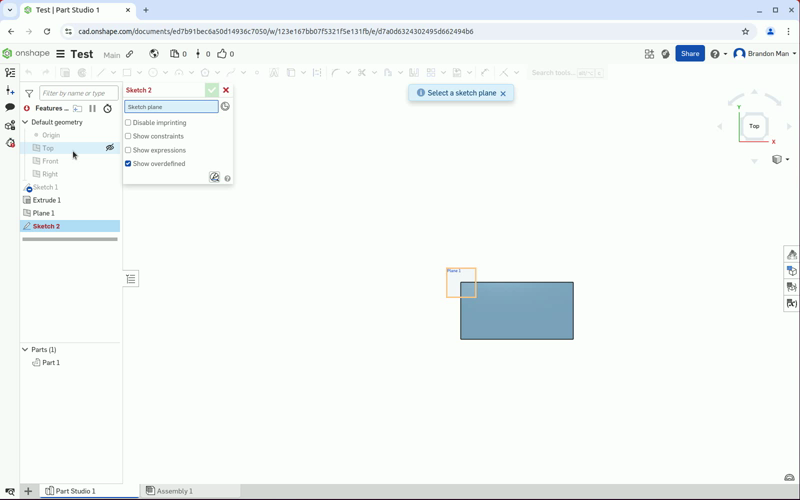
mouse_move(73, 215)
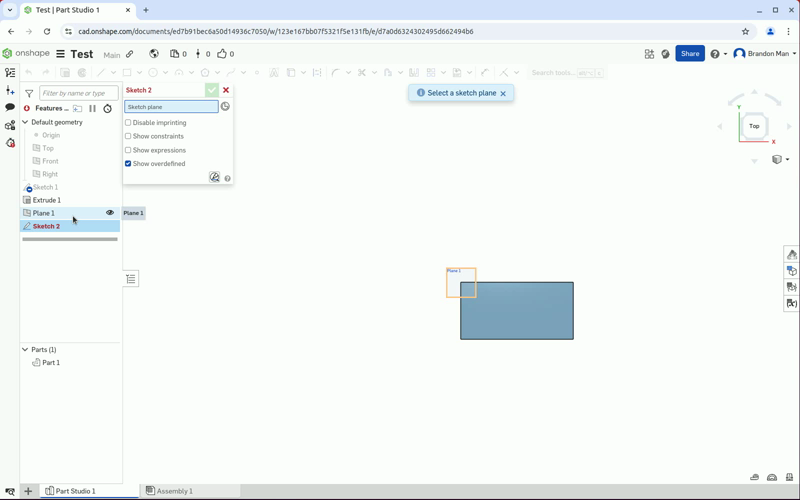
click(73, 215)
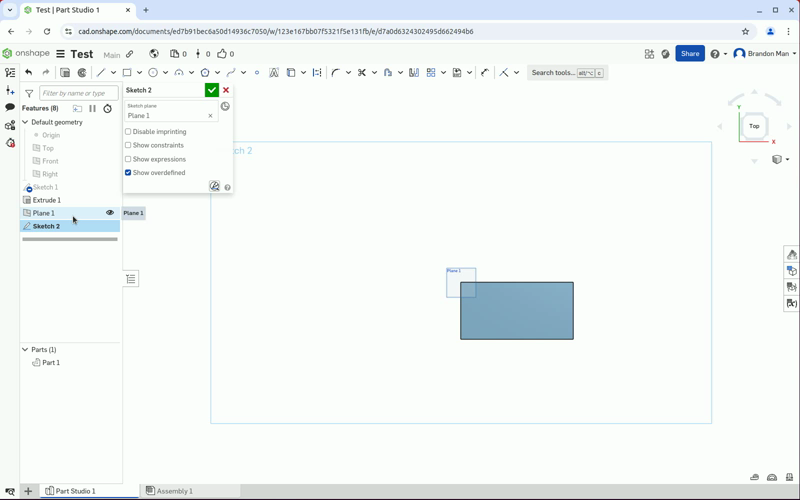
mouse_move(73, 352)
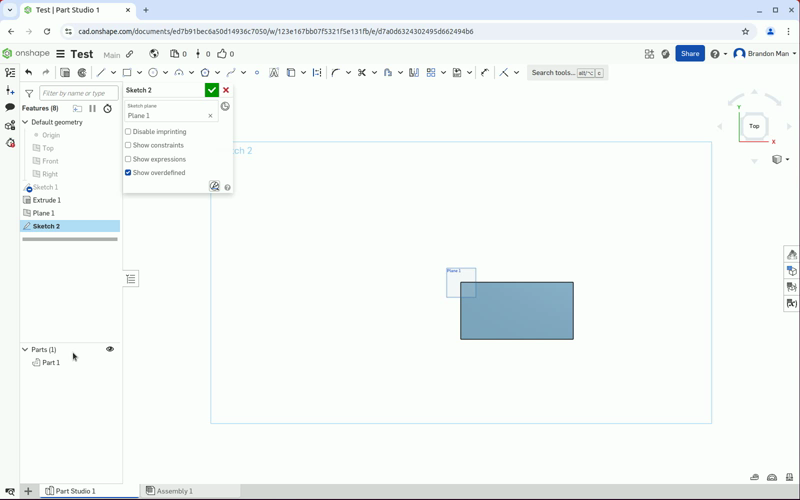
key(y)
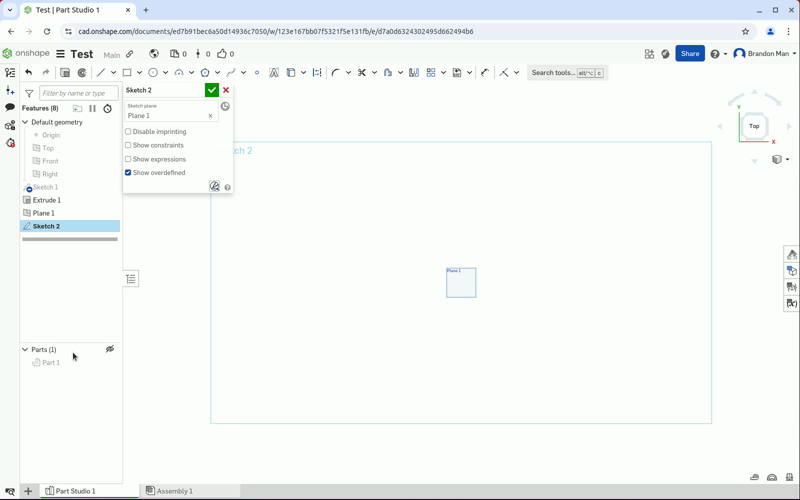
key(l)
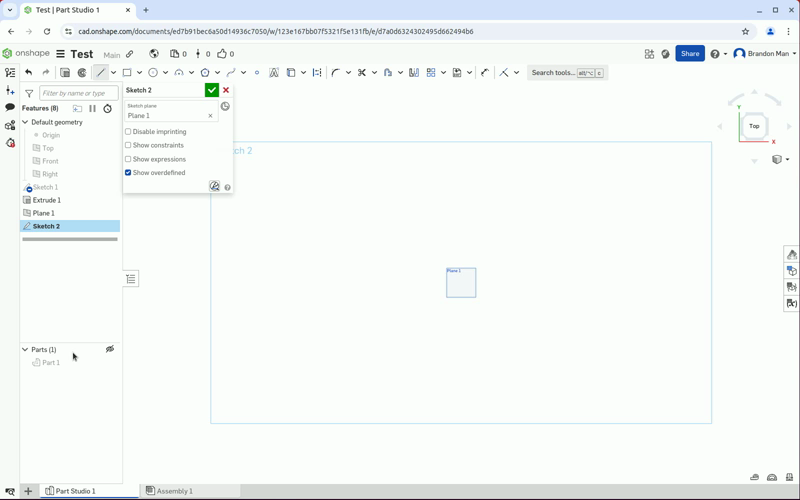
key_down(shift)
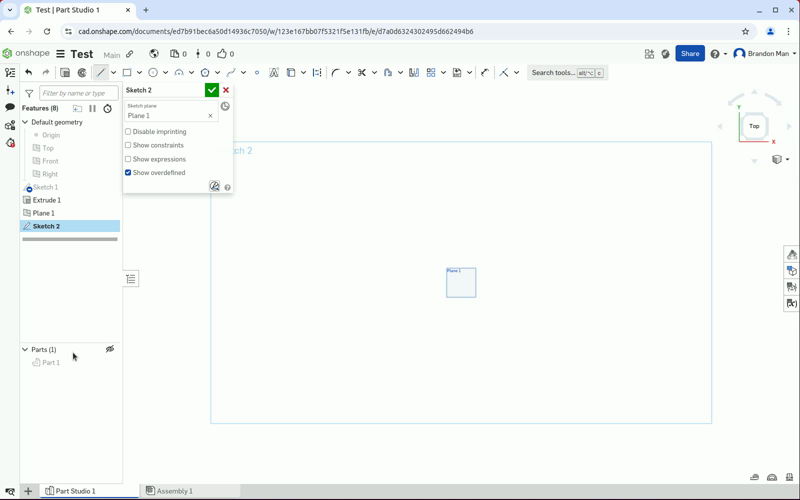
mouse_move(489, 311)
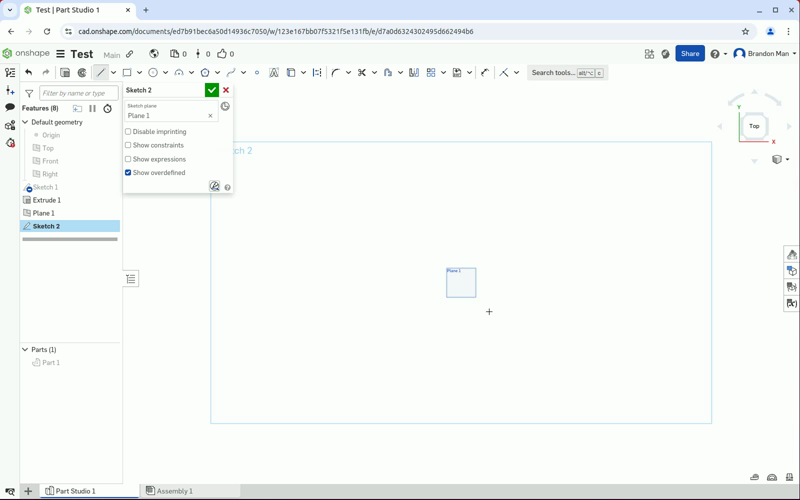
click(489, 311)
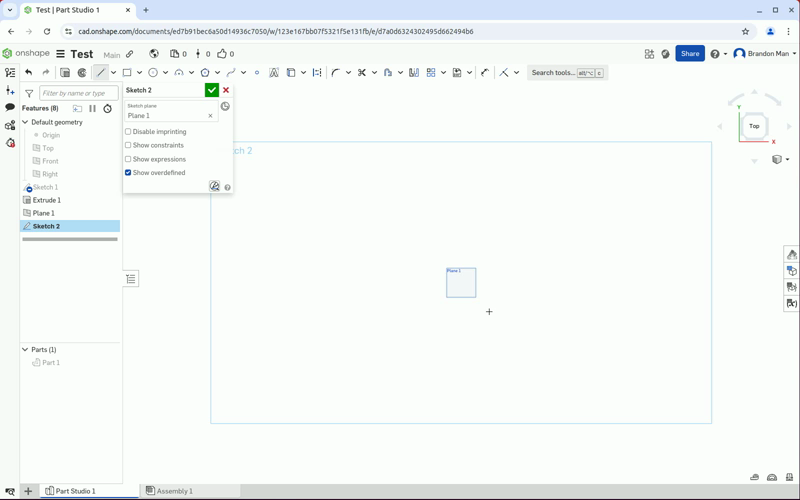
key_up(shift)
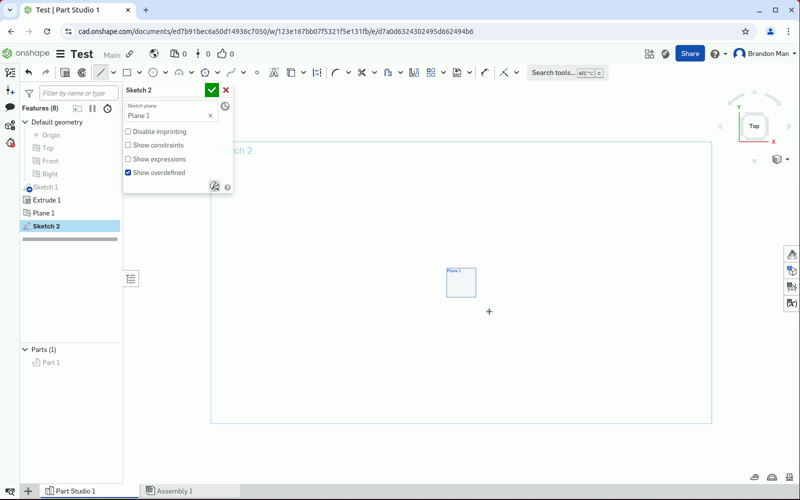
key_down(shift)
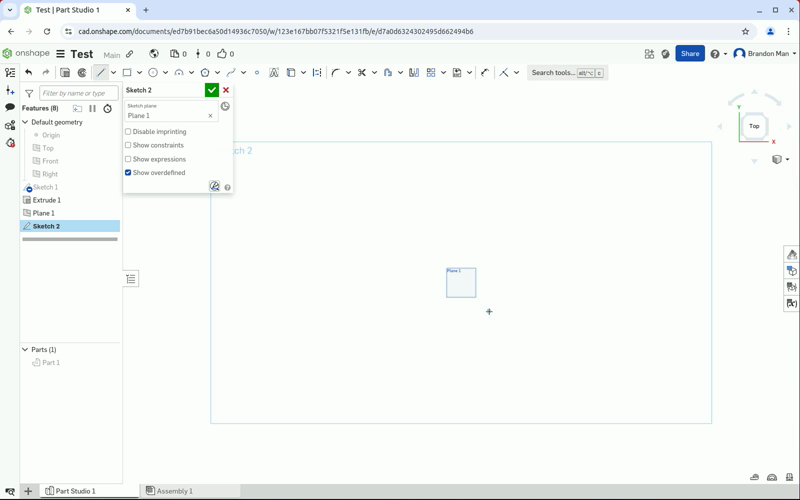
mouse_move(519, 311)
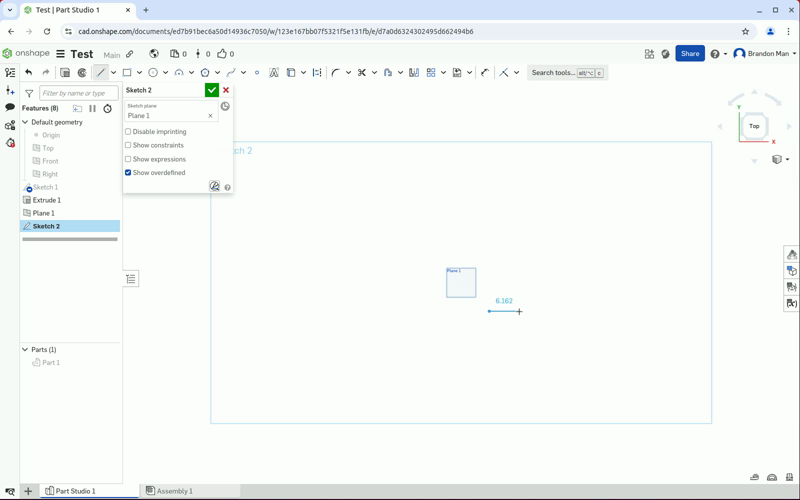
mouse_move(545, 311)
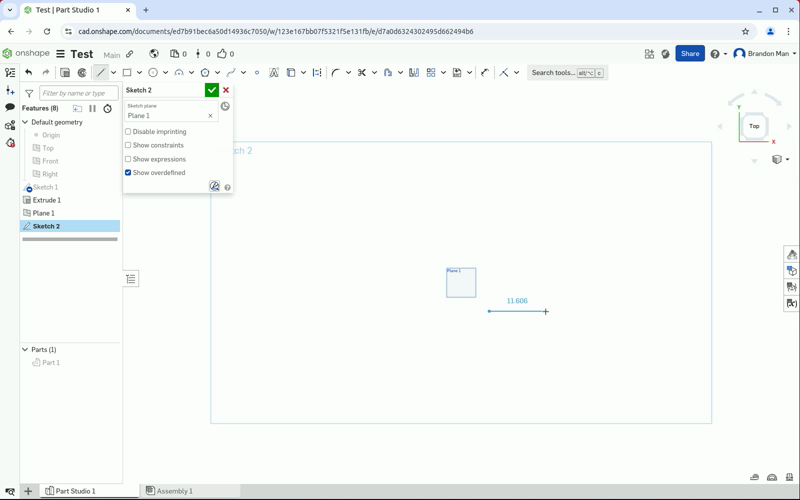
click(545, 311)
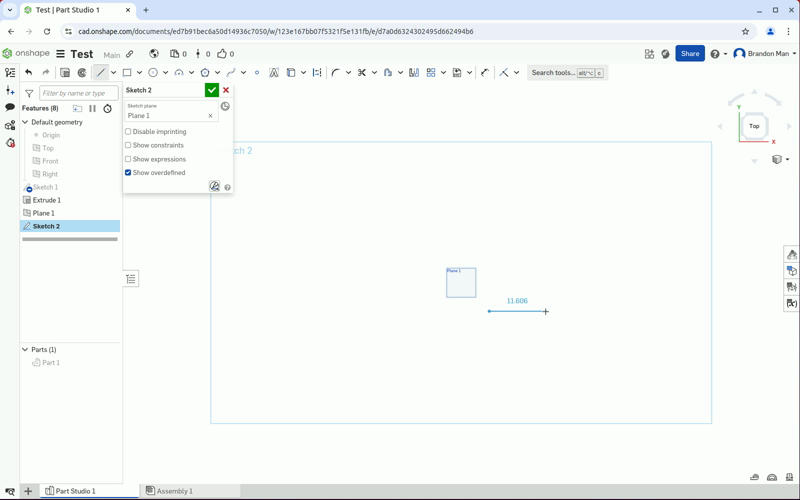
key_up(shift)
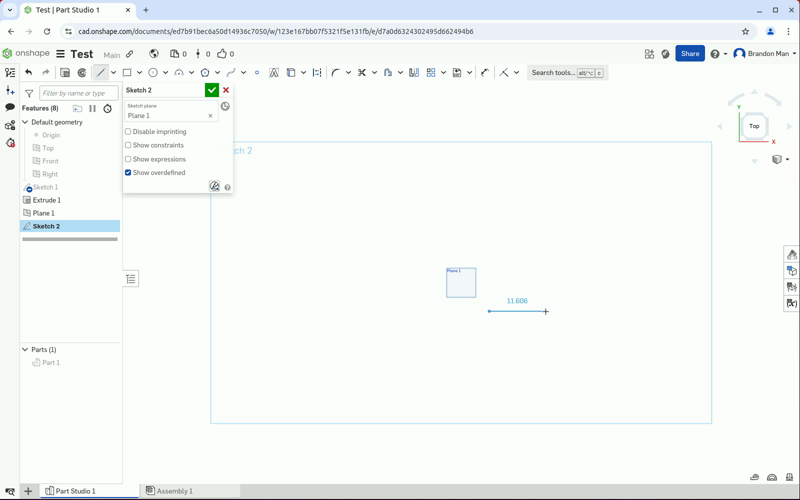
key_down(shift)
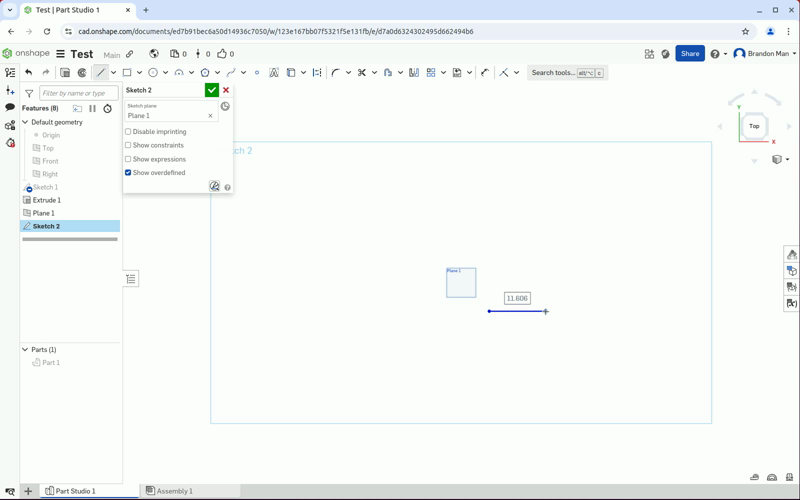
mouse_move(575, 311)
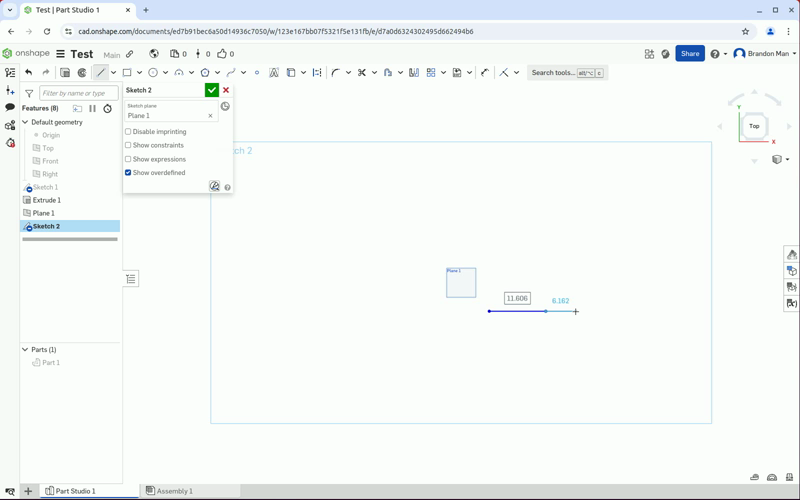
mouse_move(545, 282)
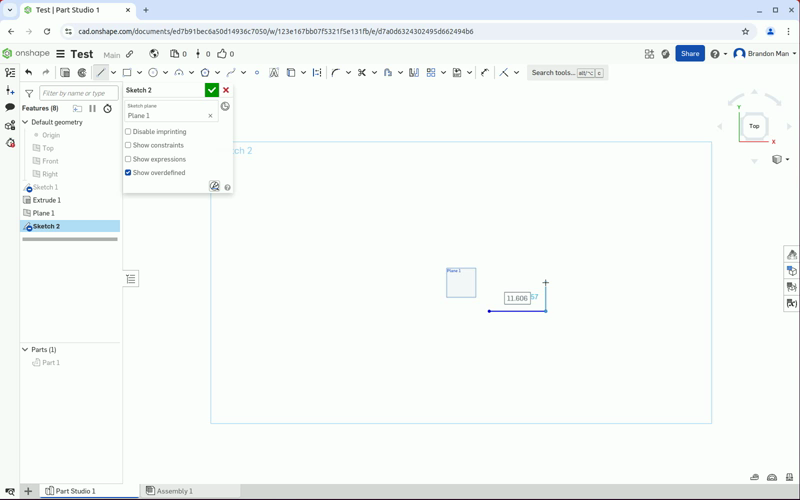
click(545, 282)
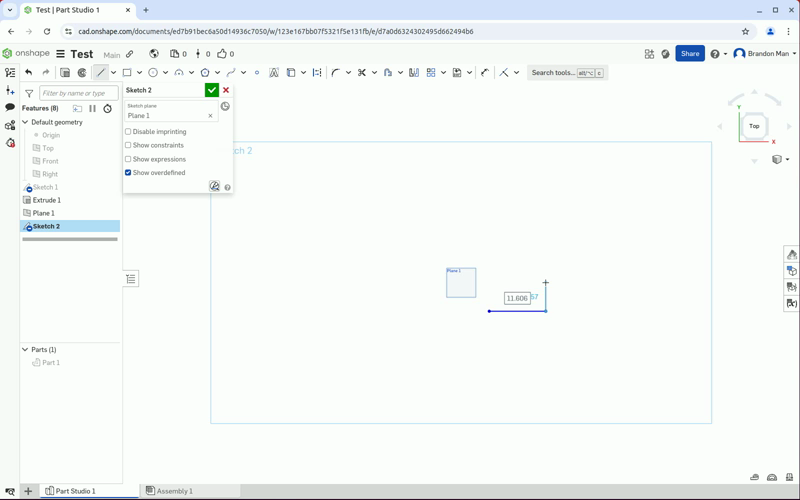
key_up(shift)
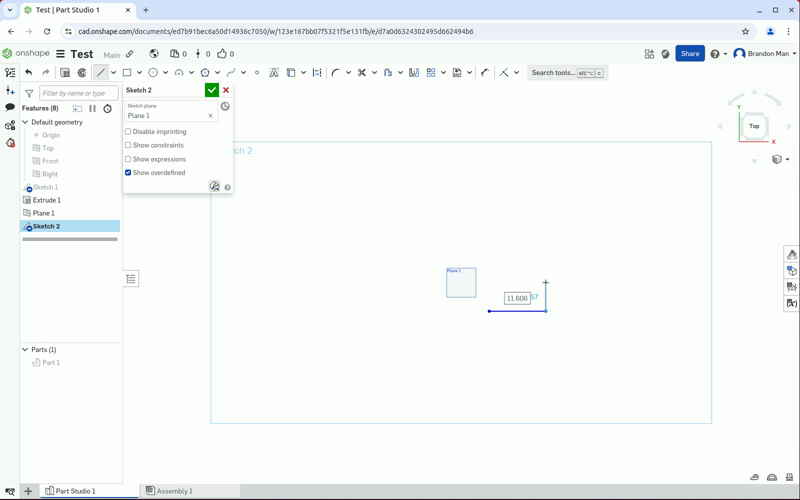
key_down(shift)
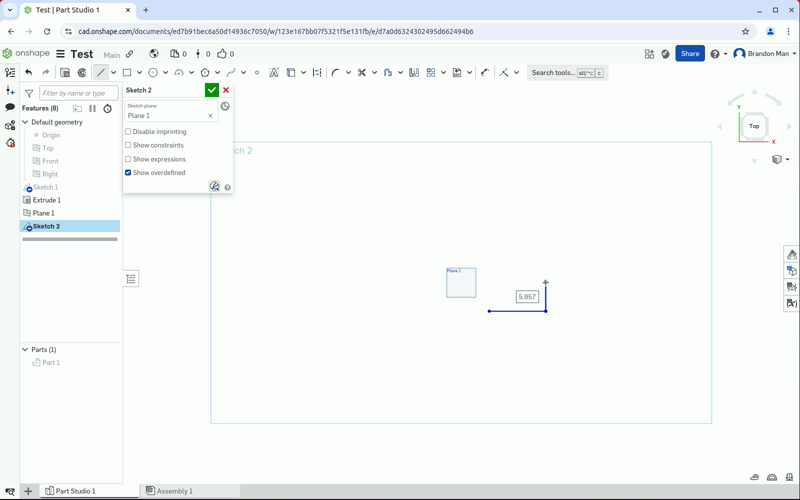
mouse_move(575, 282)
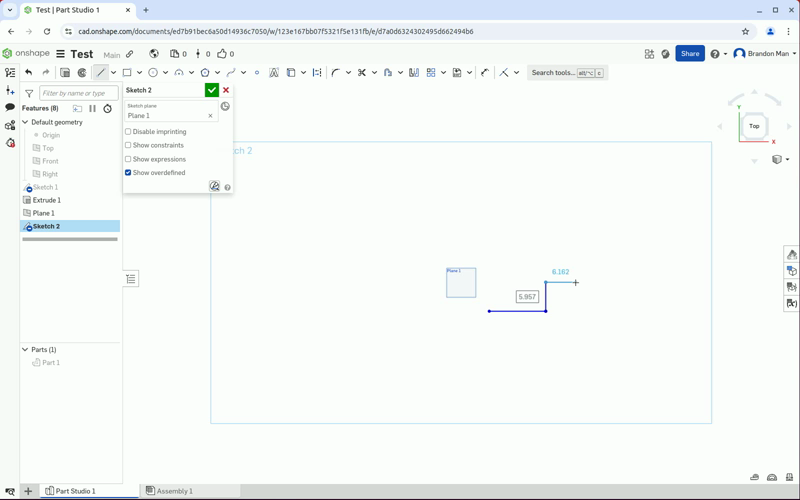
mouse_move(489, 282)
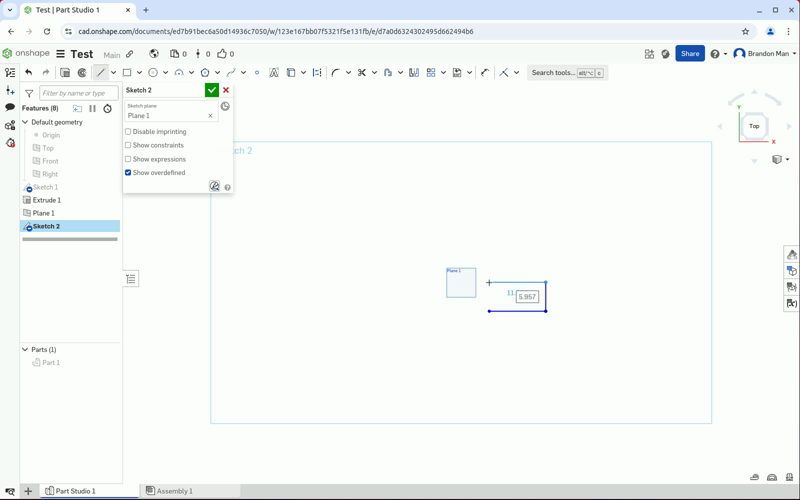
click(489, 282)
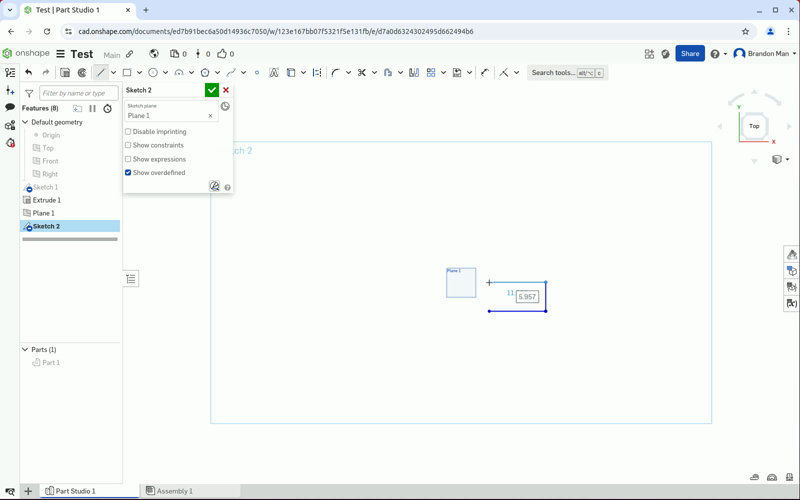
key_up(shift)
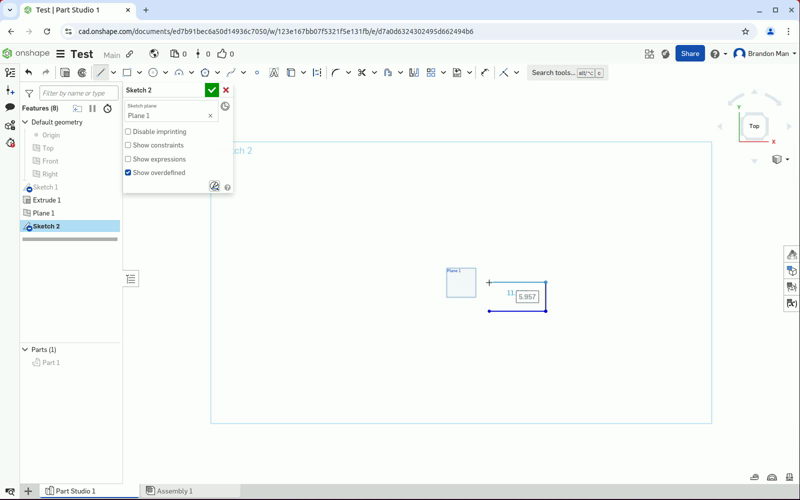
mouse_move(519, 282)
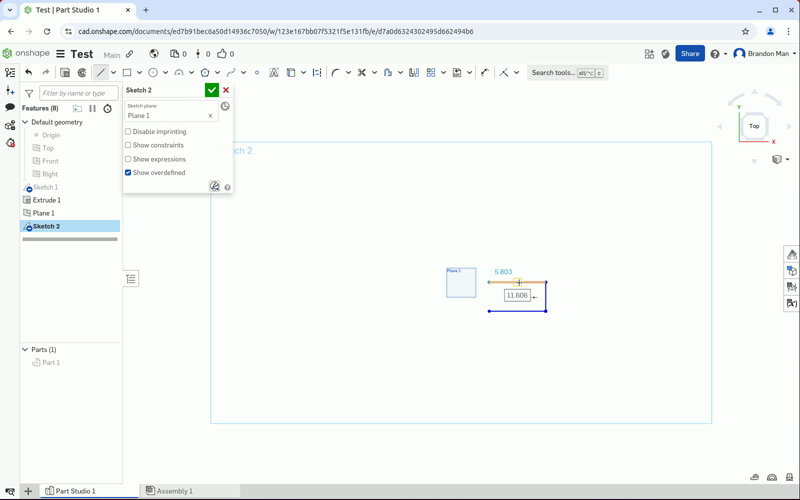
key_down(shift)
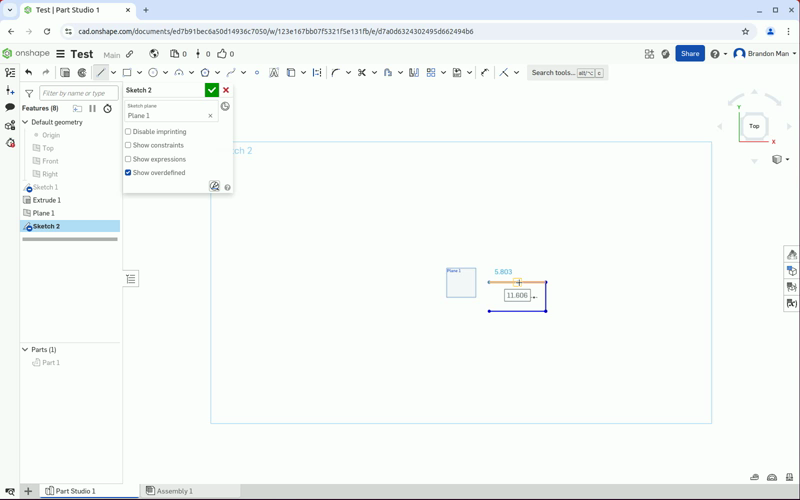
mouse_move(489, 311)
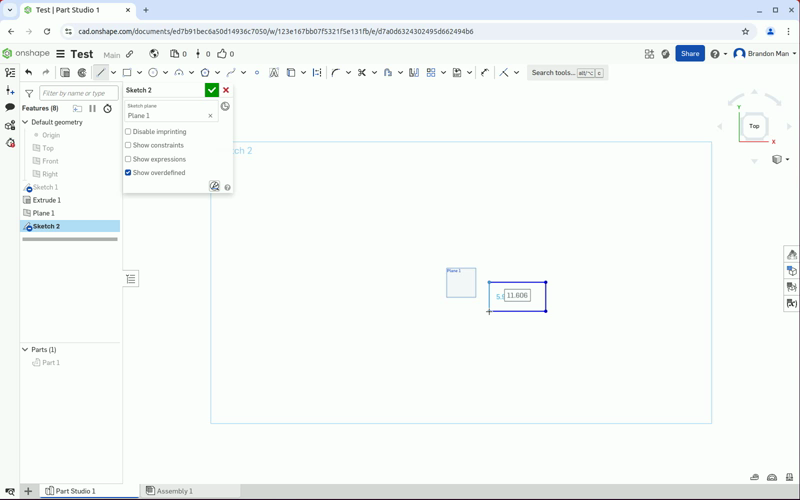
key_up(shift)
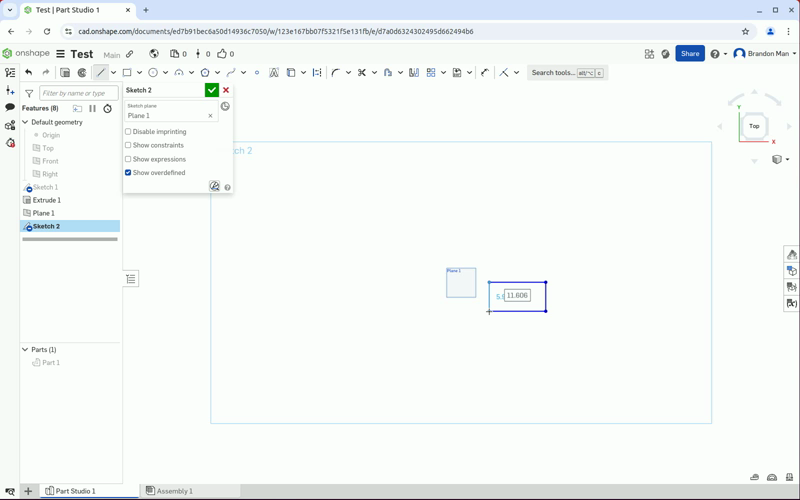
click(489, 311)
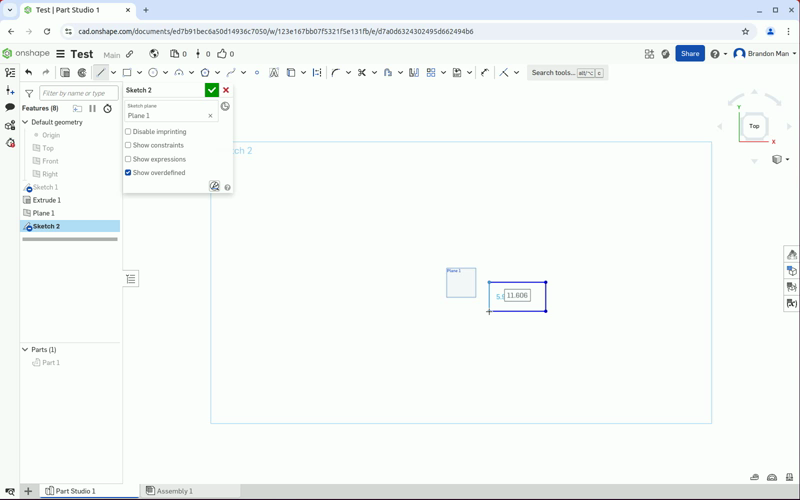
key(esc)
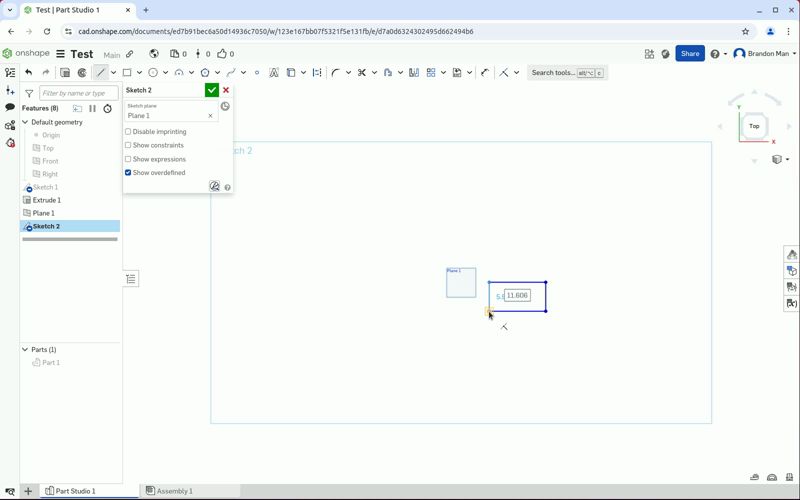
mouse_move(536, 284)
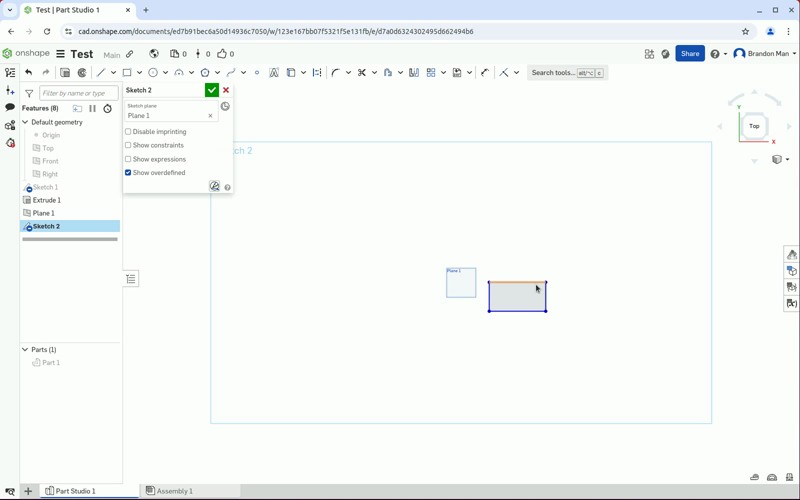
scroll(6)
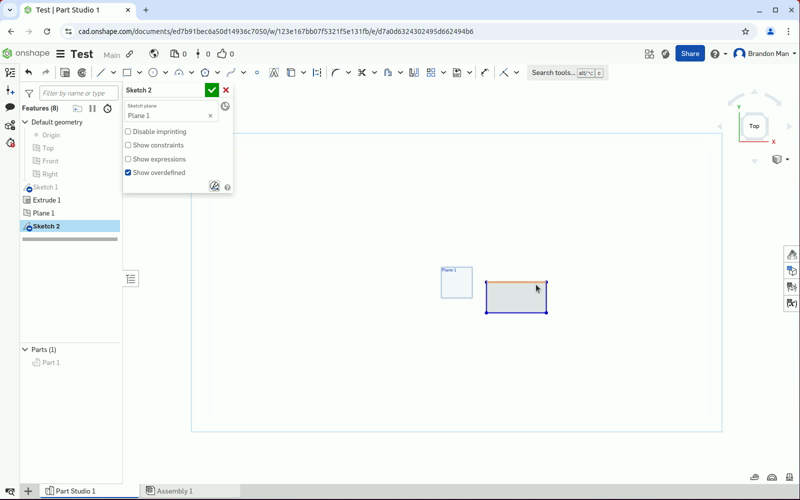
scroll(6)
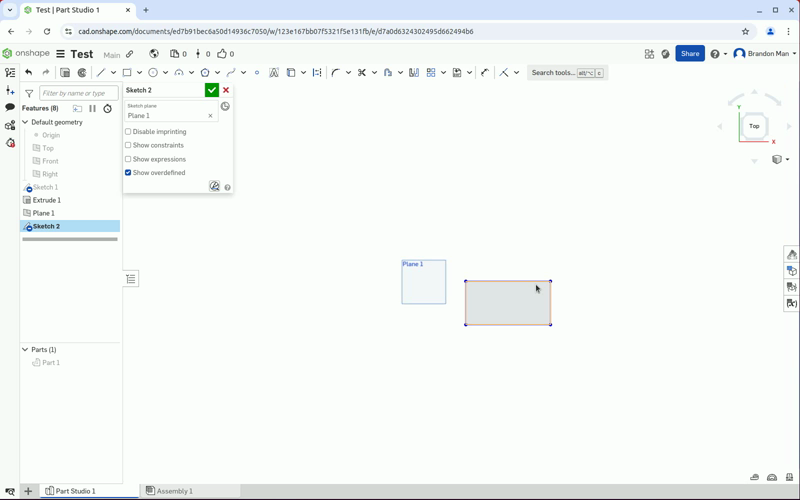
scroll(6)
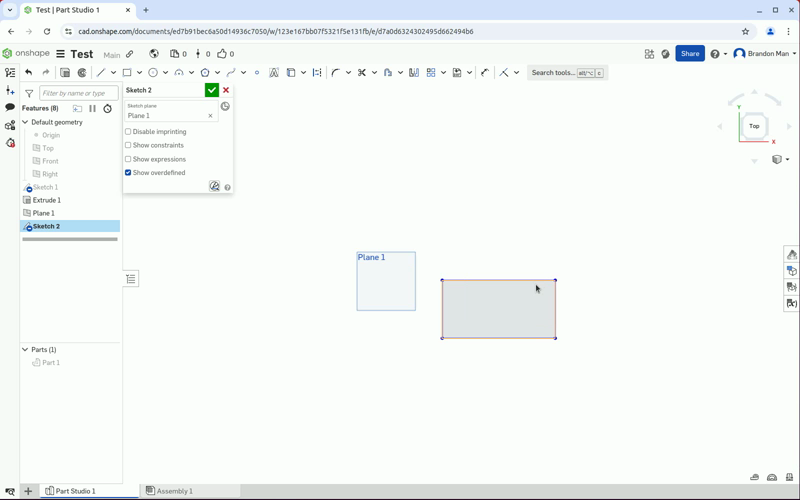
scroll(6)
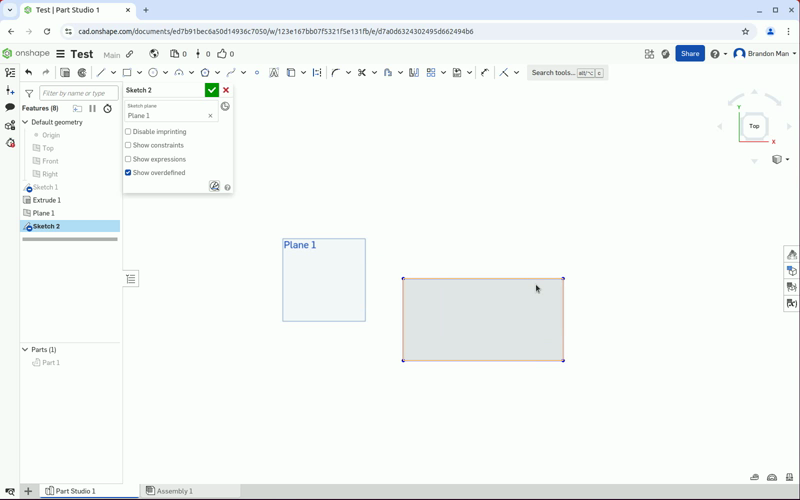
scroll(6)
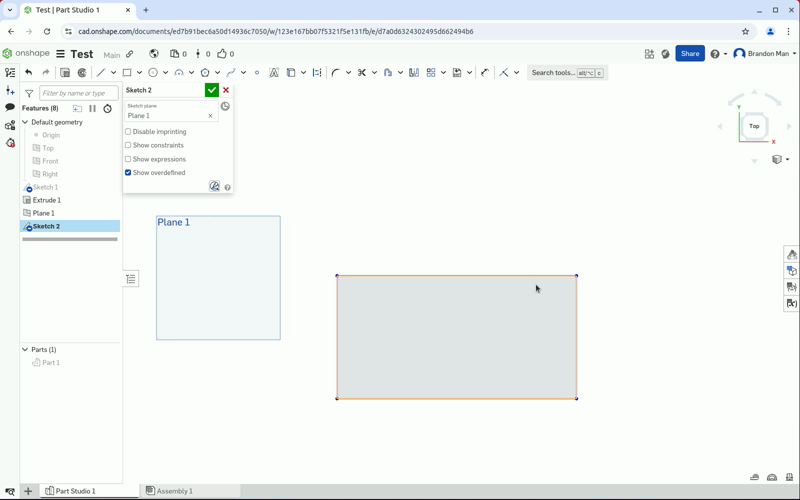
scroll(6)
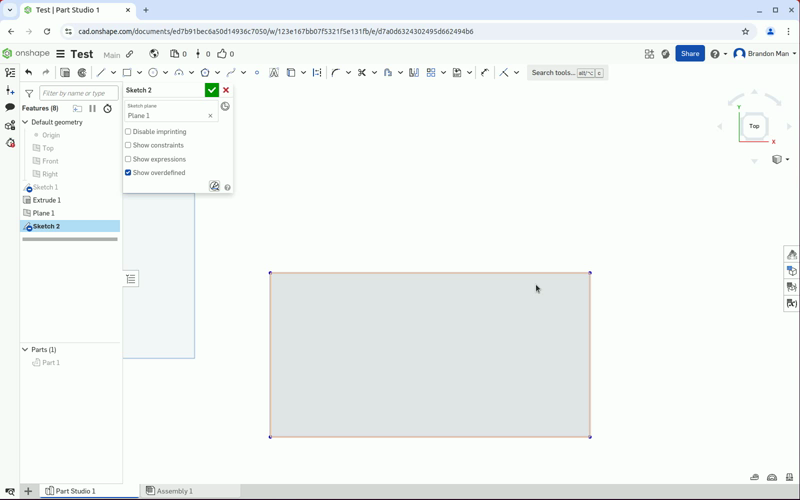
scroll(6)
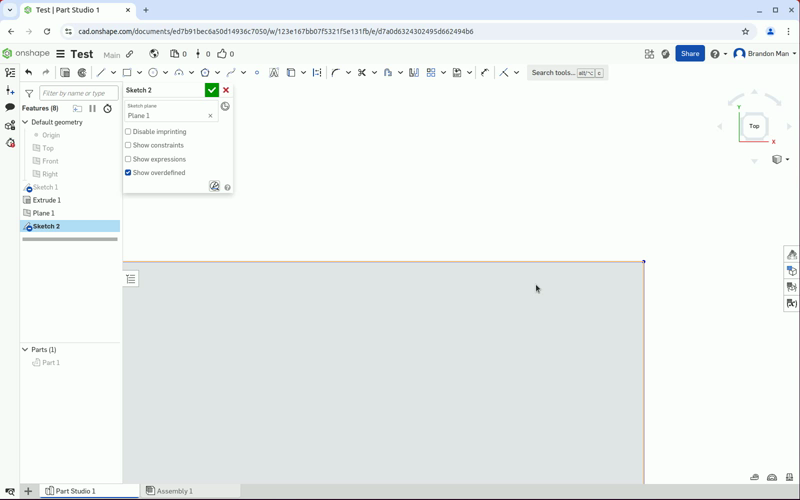
click(536, 284)
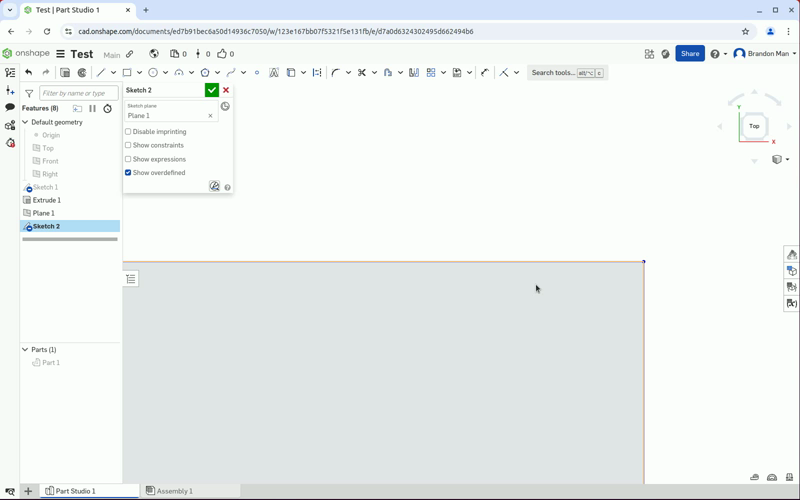
scroll(-6)
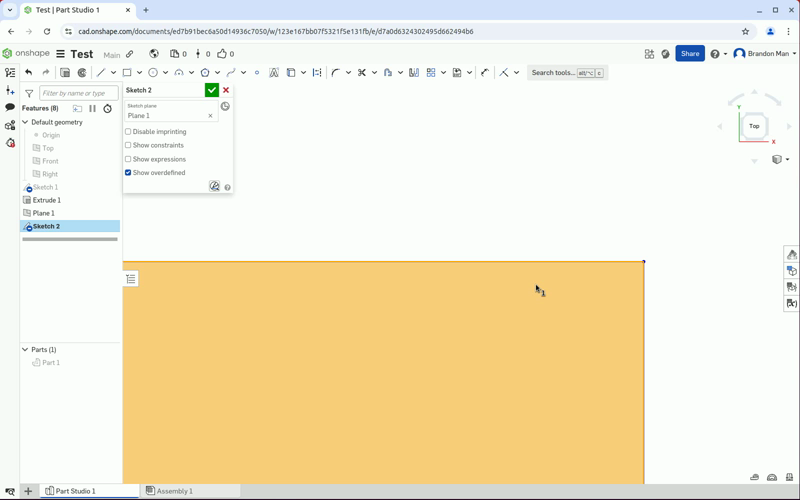
scroll(-6)
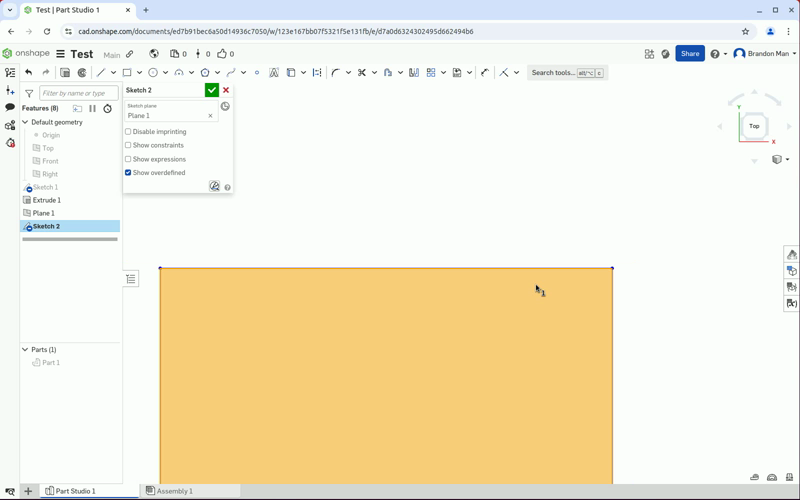
scroll(-6)
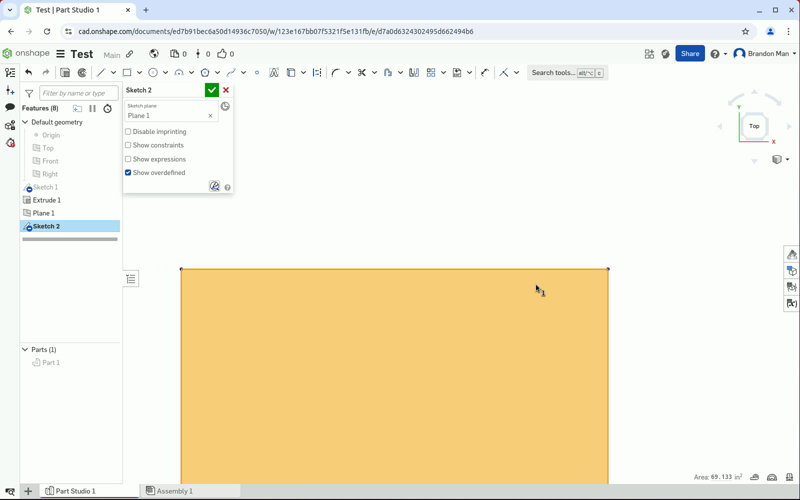
scroll(-6)
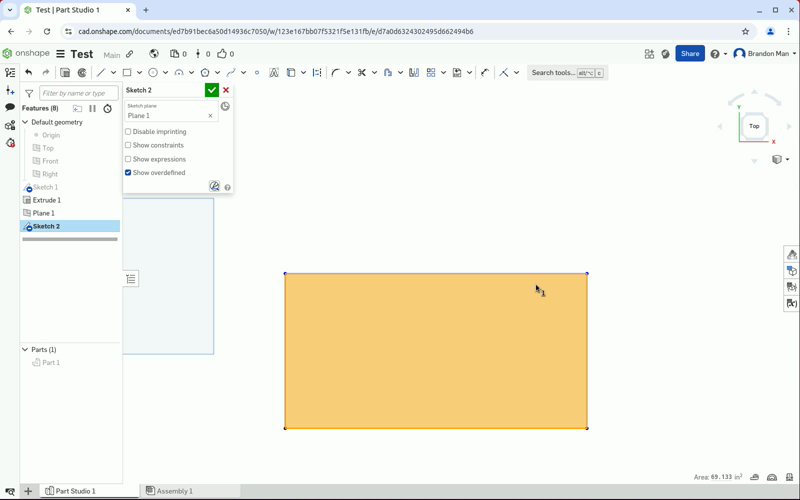
scroll(-6)
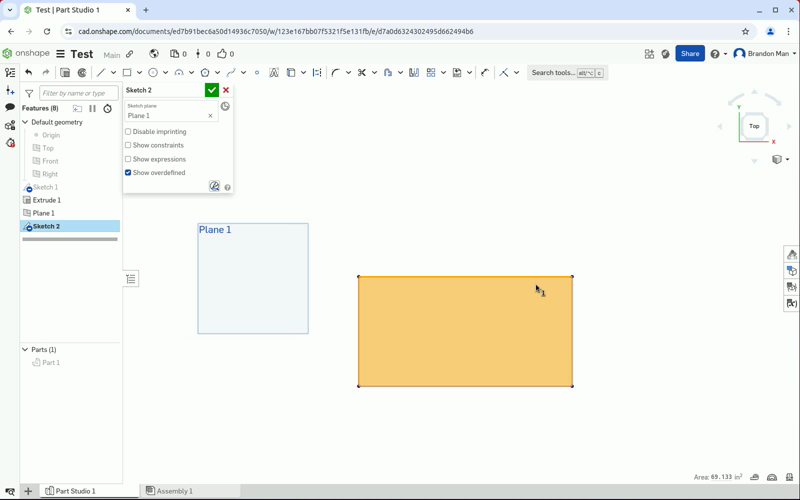
scroll(-6)
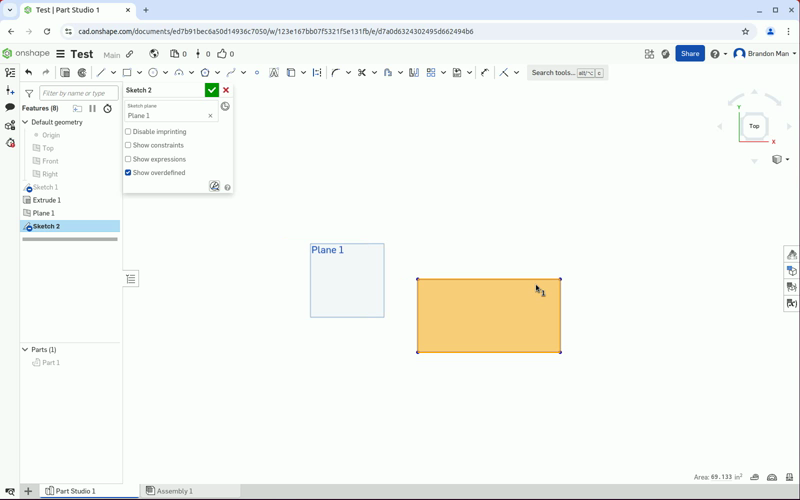
scroll(-6)
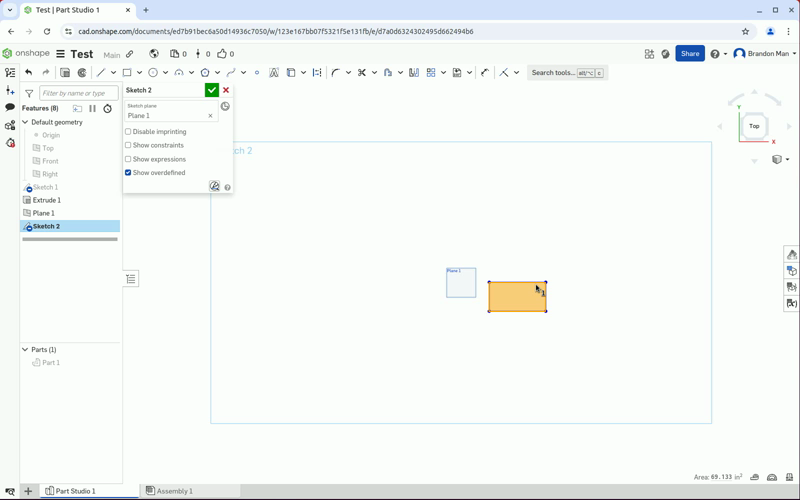
mouse_move(73, 352)
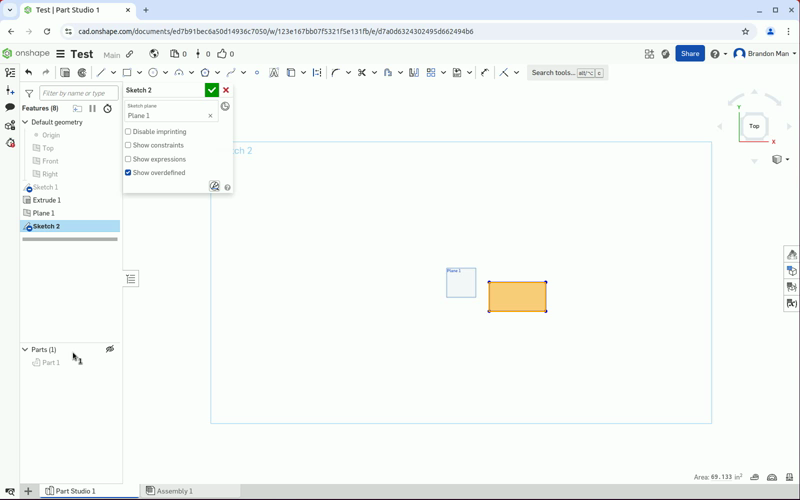
key(shift+y)
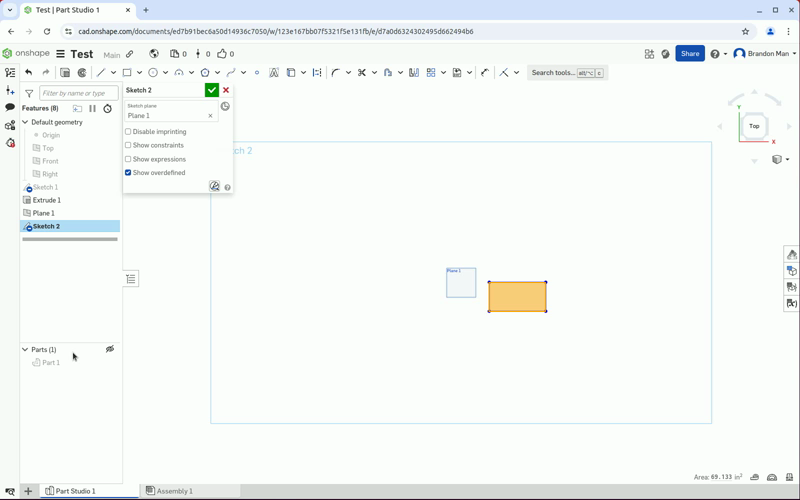
key(shift+e)
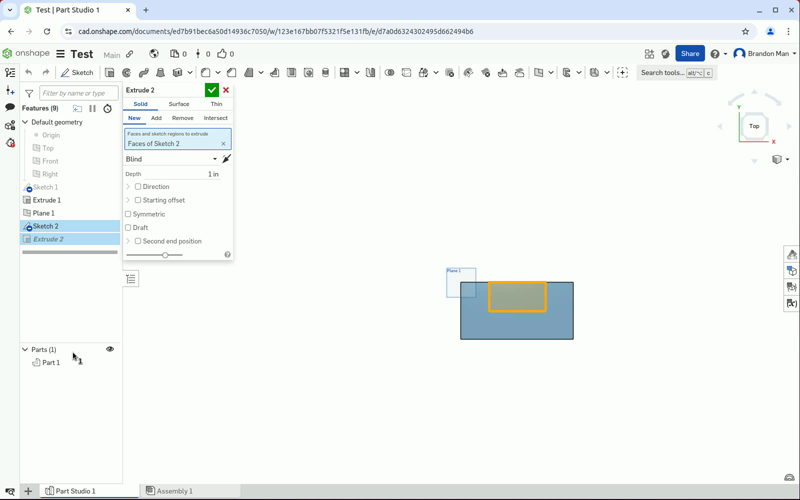
mouse_move(143, 106)
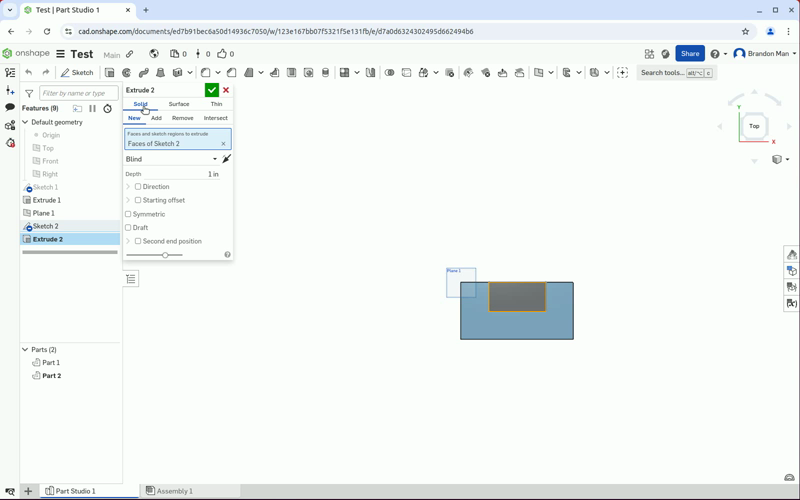
click(143, 106)
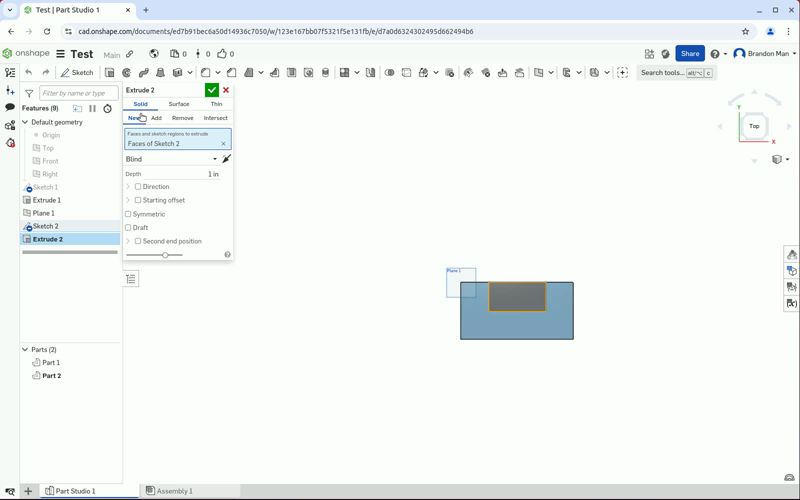
mouse_move(137, 120)
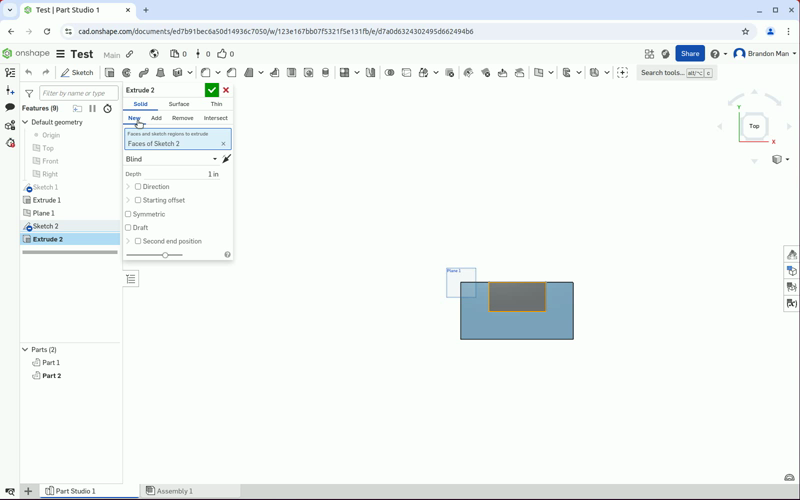
click(137, 120)
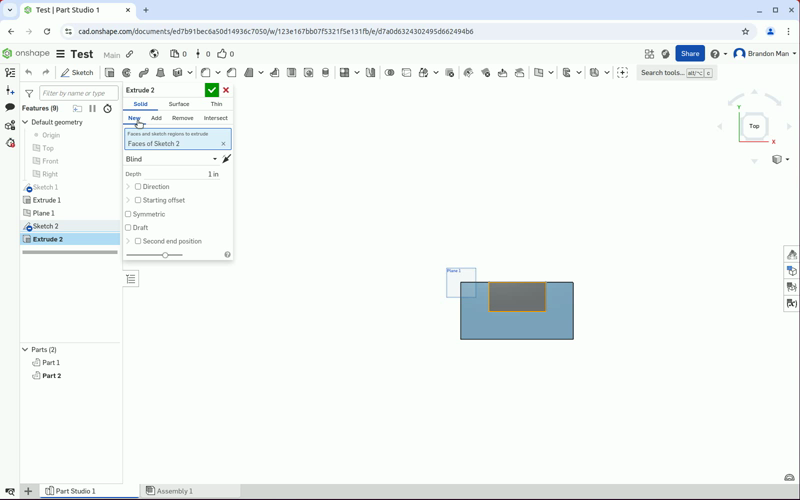
key(tab, 4)
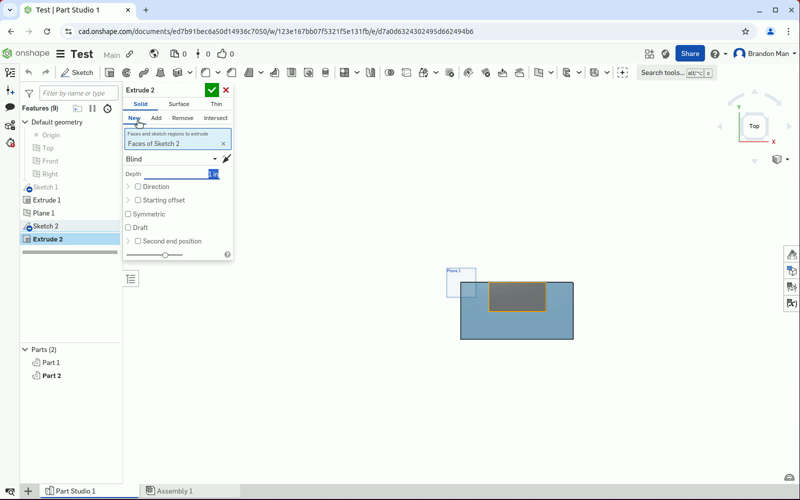
text(11.554)
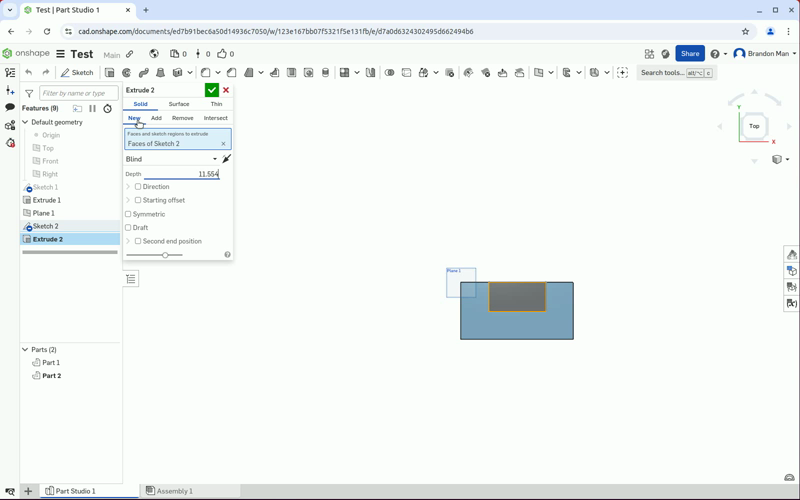
key(enter)
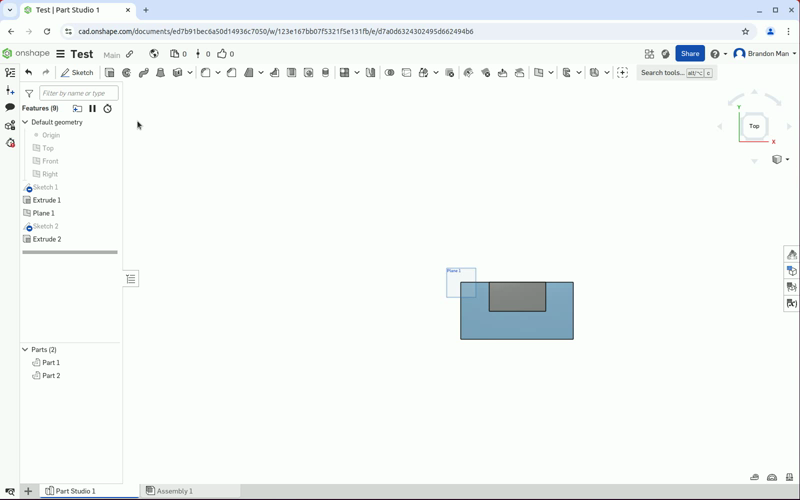
key(shift+h)
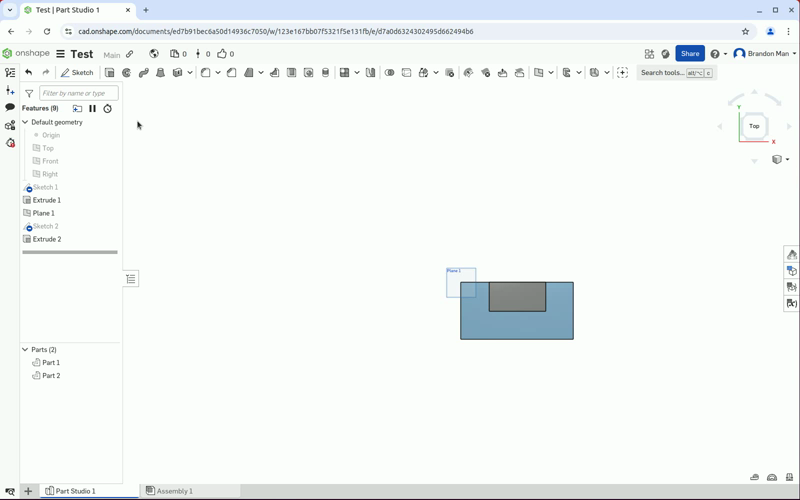
key(shift+h)
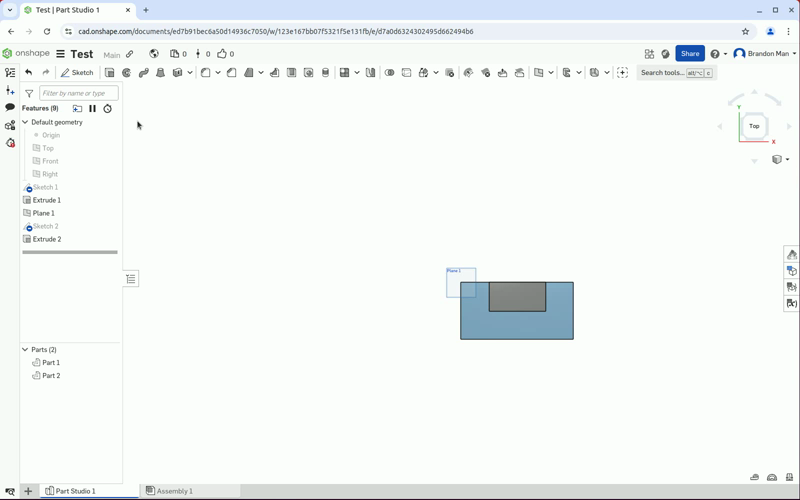
mouse_move(73, 189)
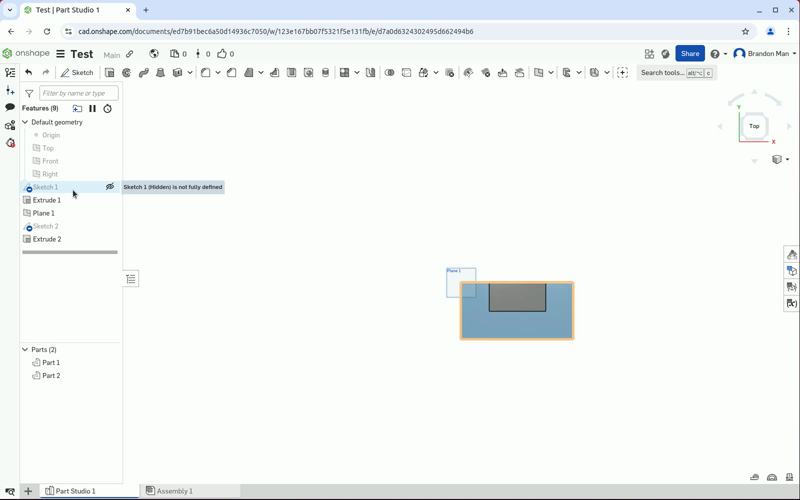
click(73, 189)
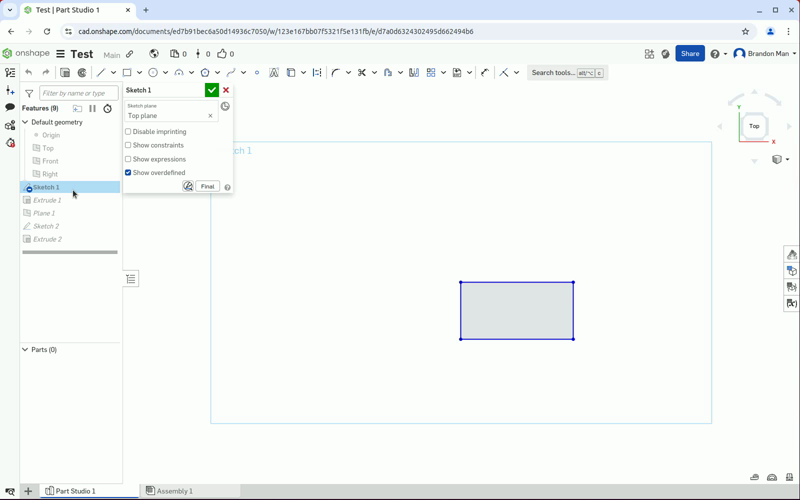
mouse_move(229, 92)
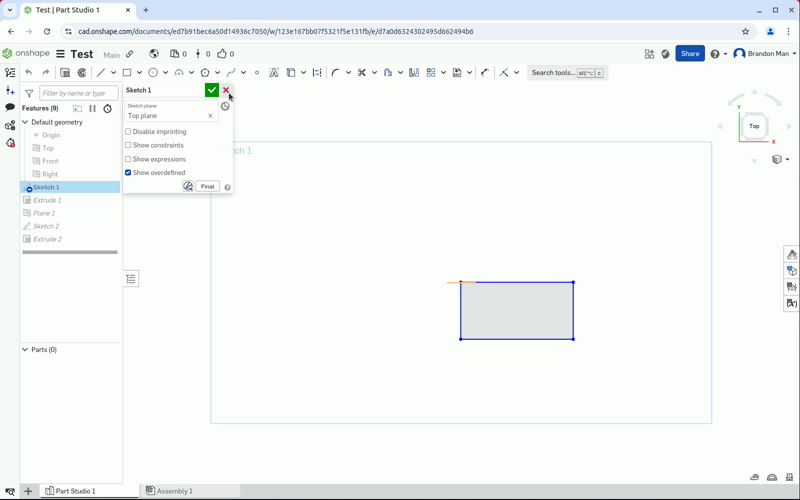
click(229, 92)
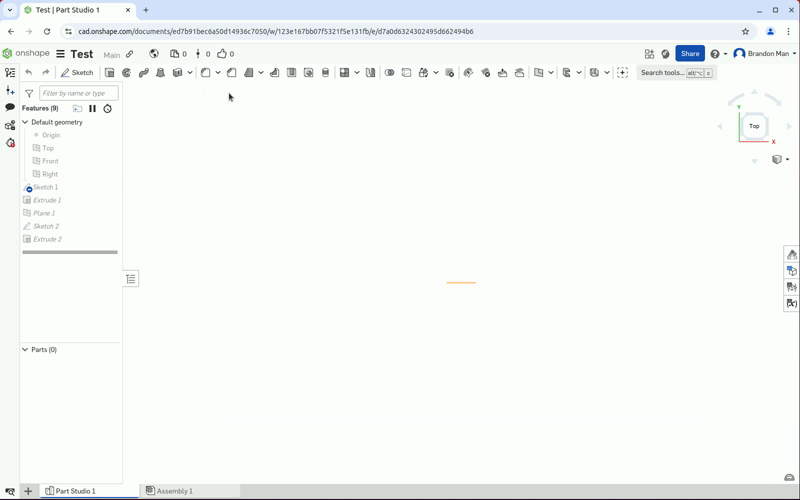
mouse_move(541, 75)
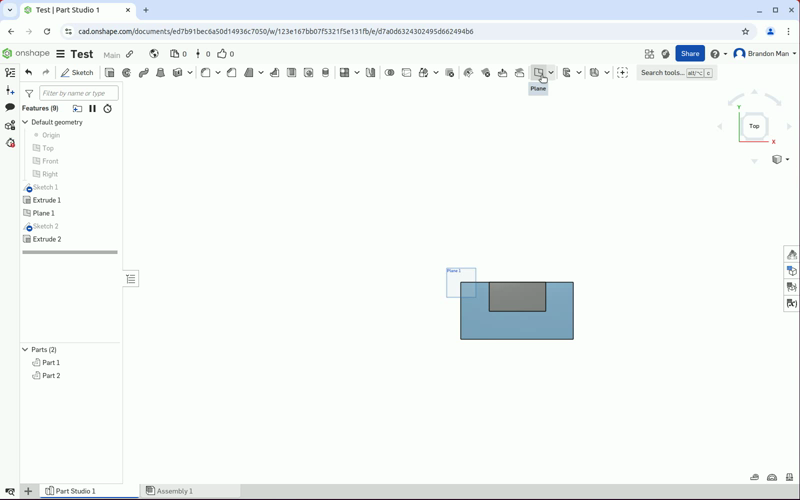
click(541, 75)
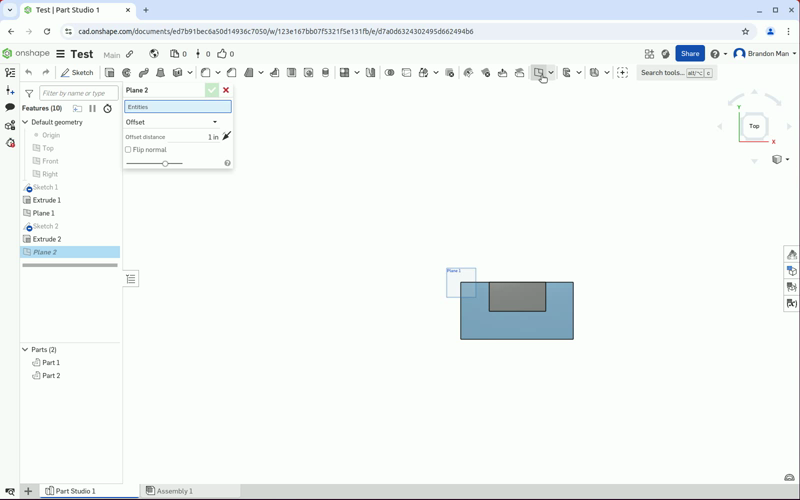
mouse_move(73, 150)
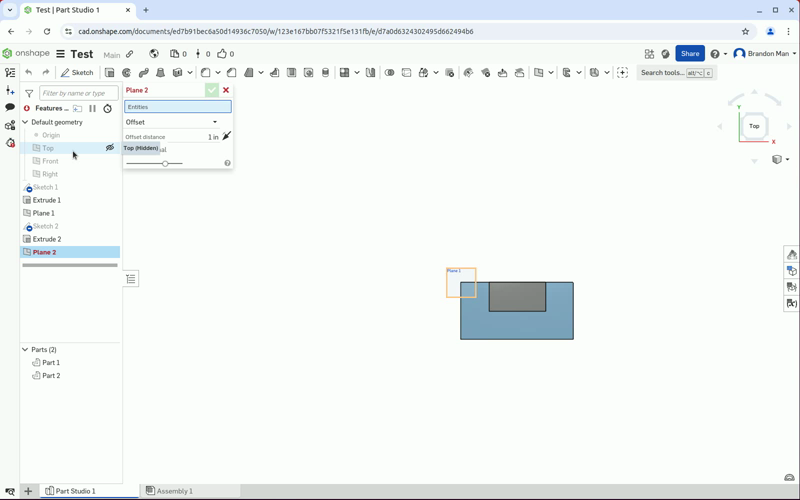
click(73, 150)
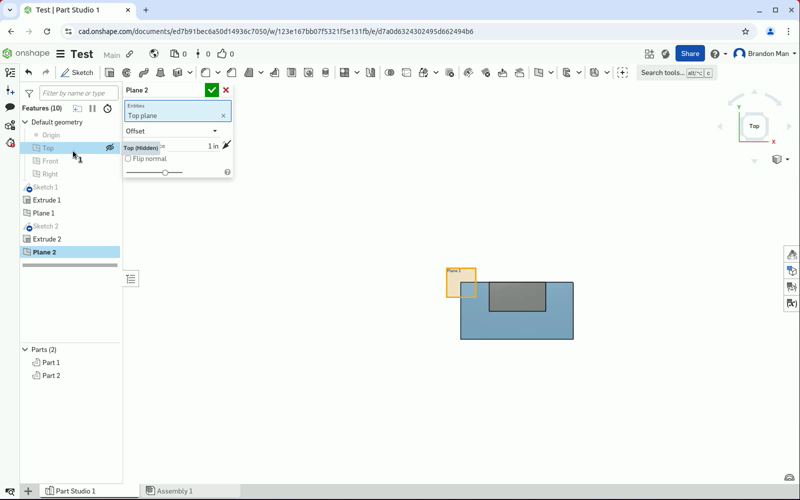
key(tab, 2)
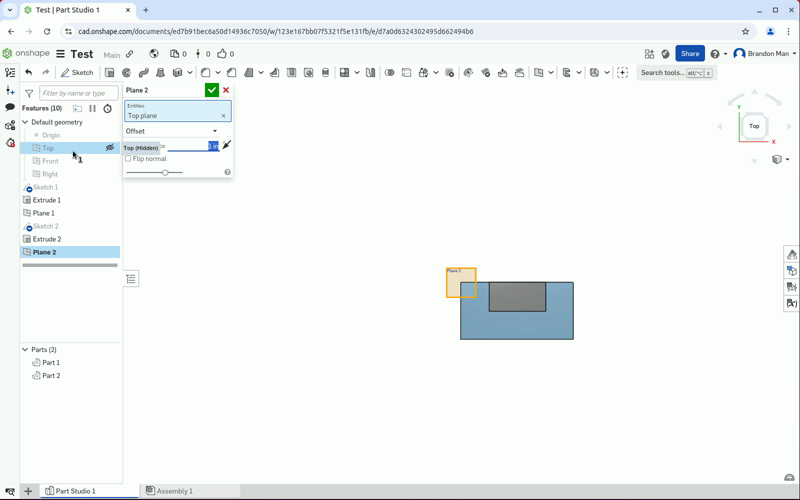
text(17.316)
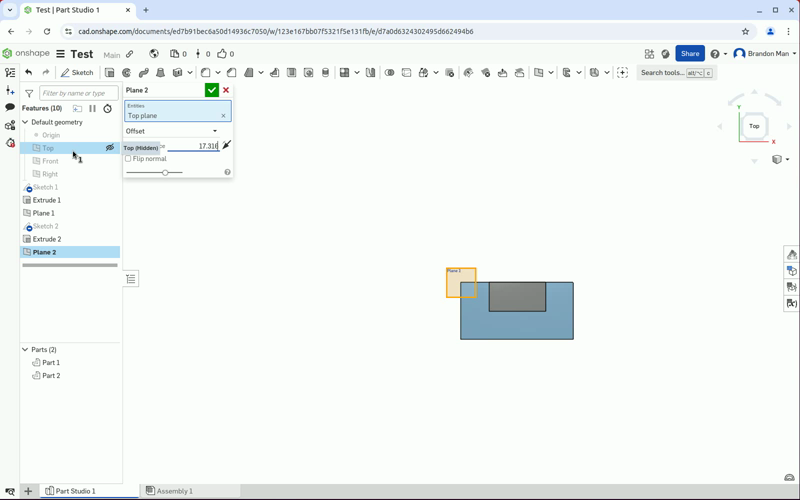
key(enter, 2)
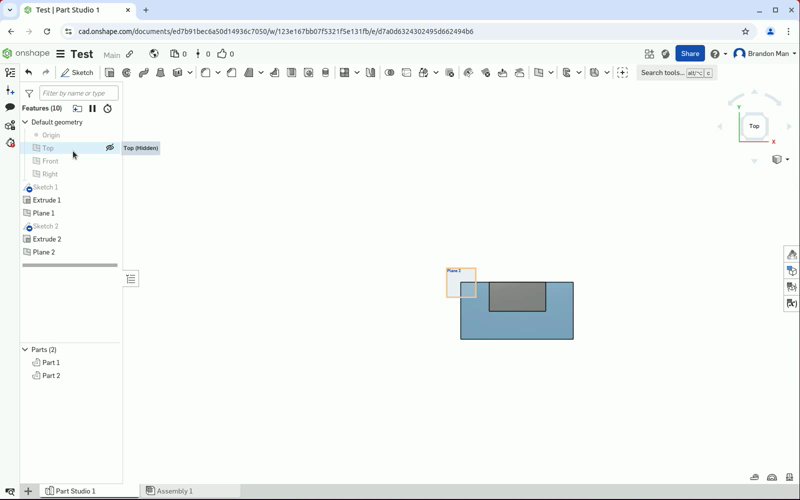
key(shift+s)
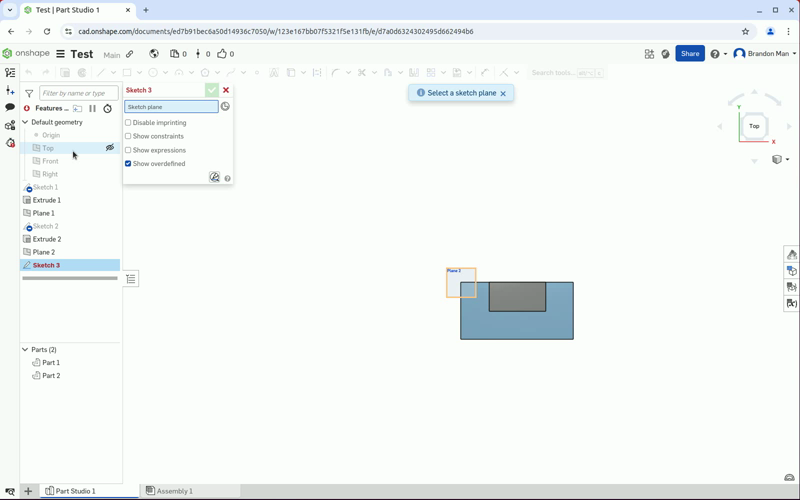
mouse_move(73, 254)
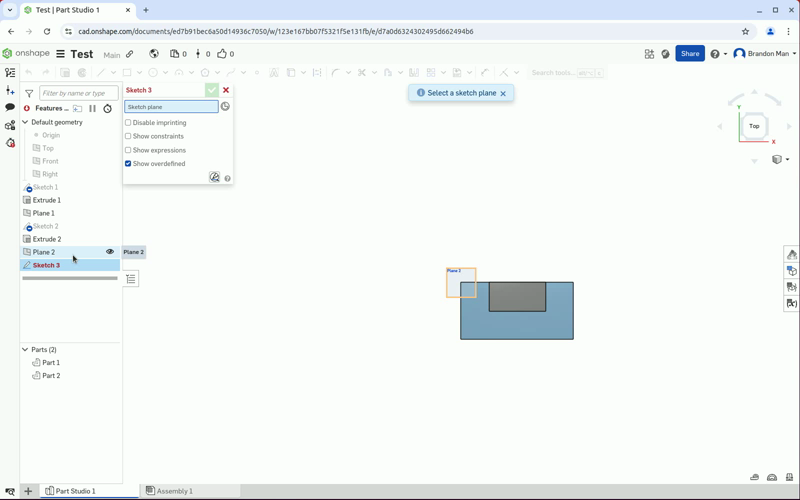
click(73, 254)
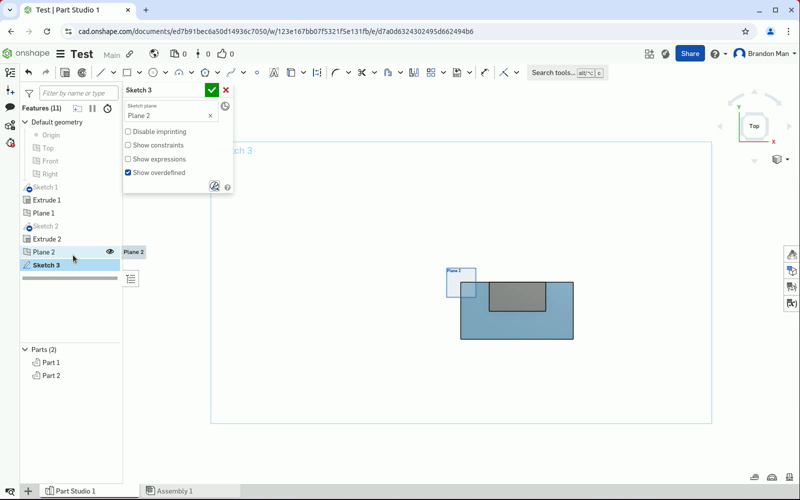
mouse_move(73, 352)
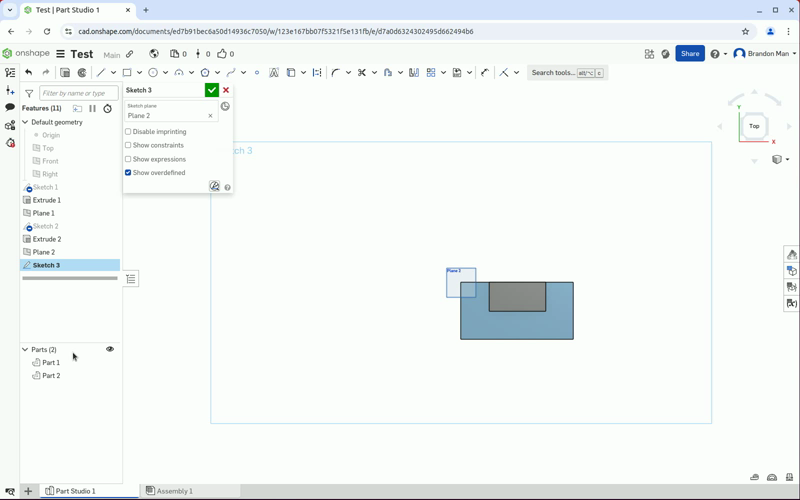
key(y)
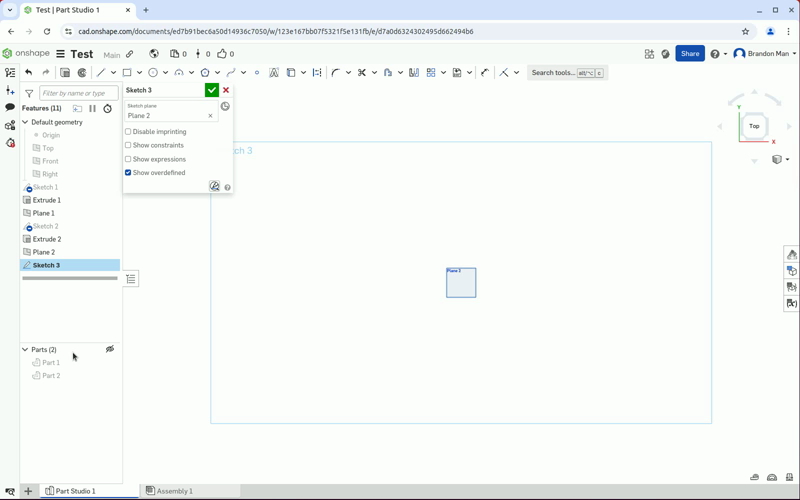
key(l)
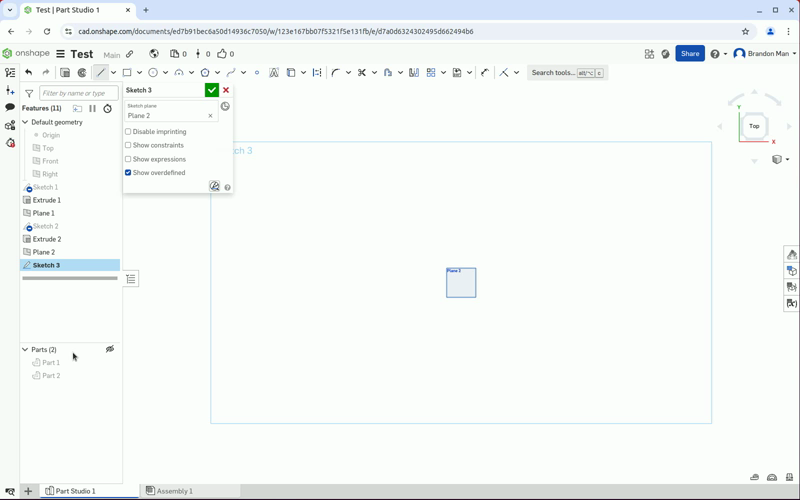
key_down(shift)
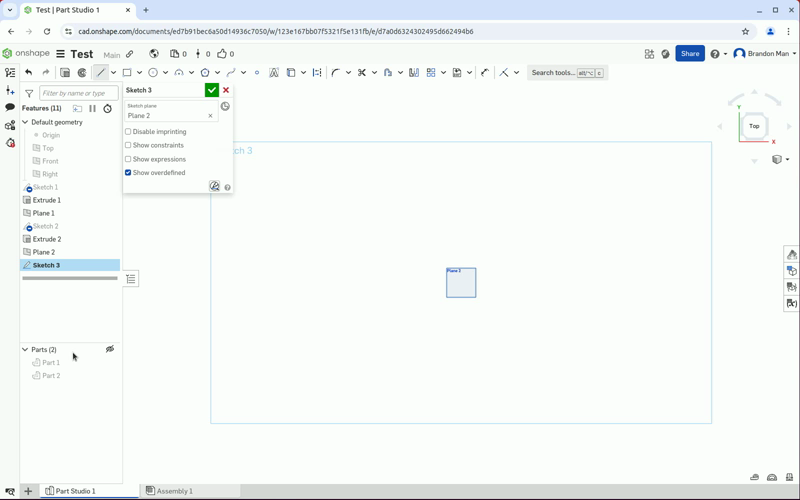
mouse_move(489, 311)
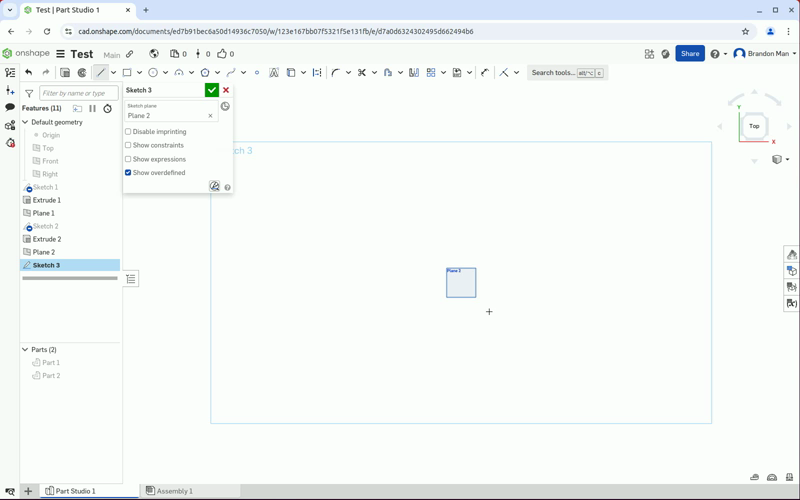
click(489, 311)
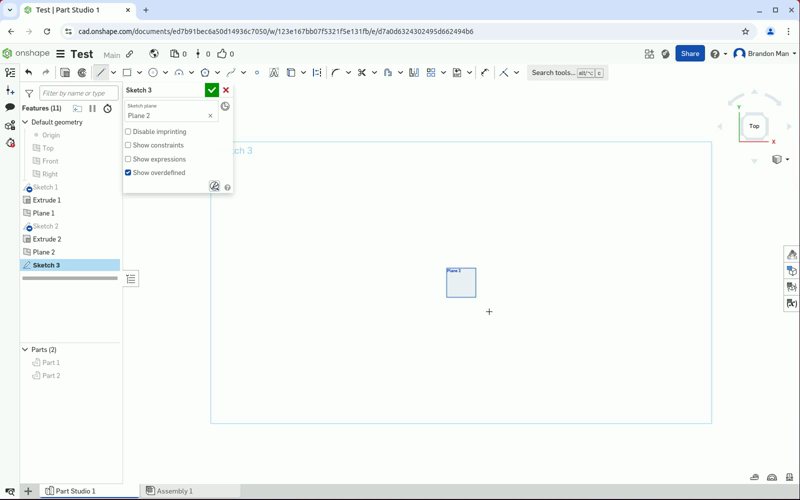
key_up(shift)
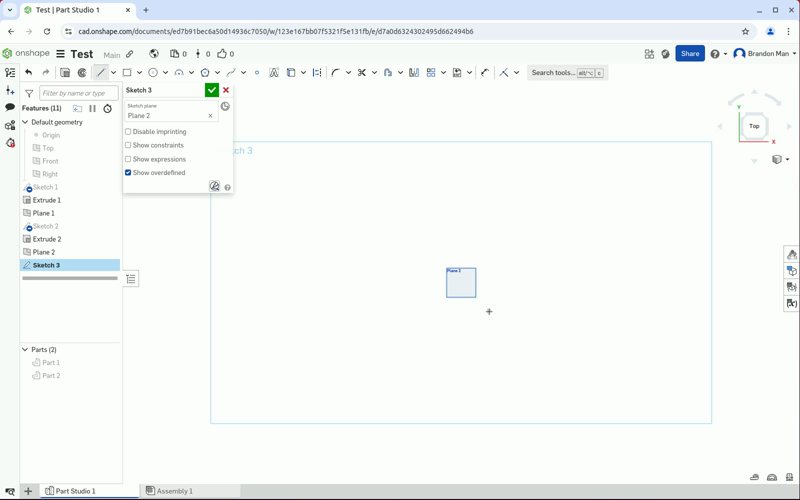
key_down(shift)
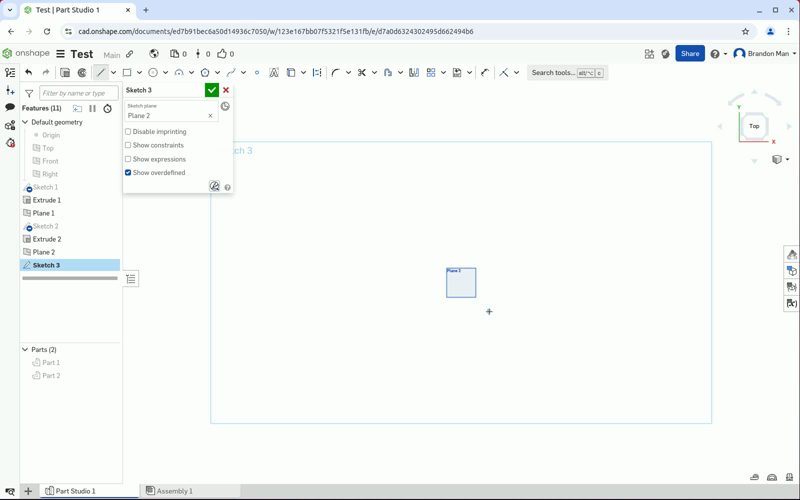
mouse_move(519, 311)
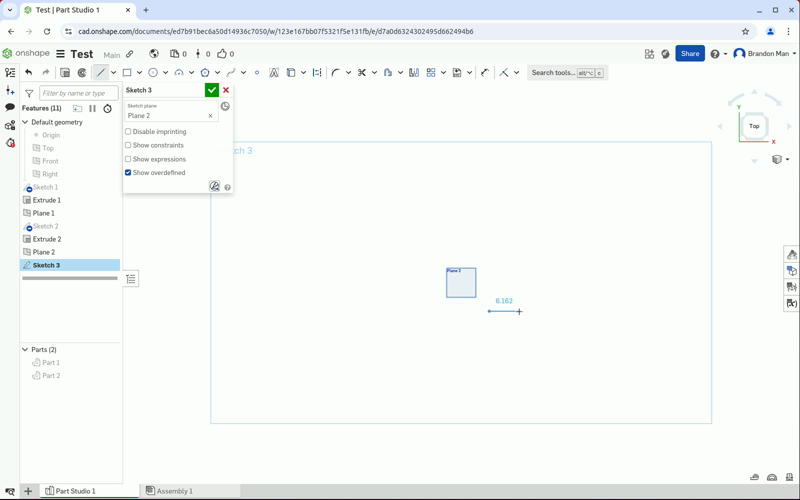
mouse_move(518, 311)
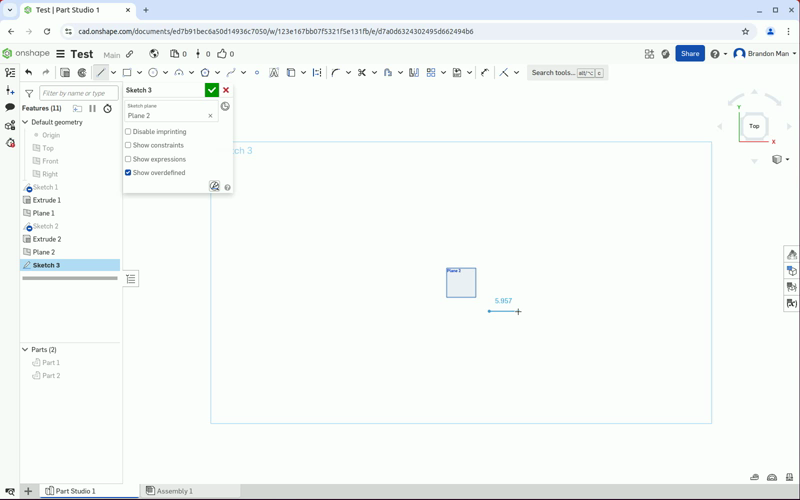
click(518, 311)
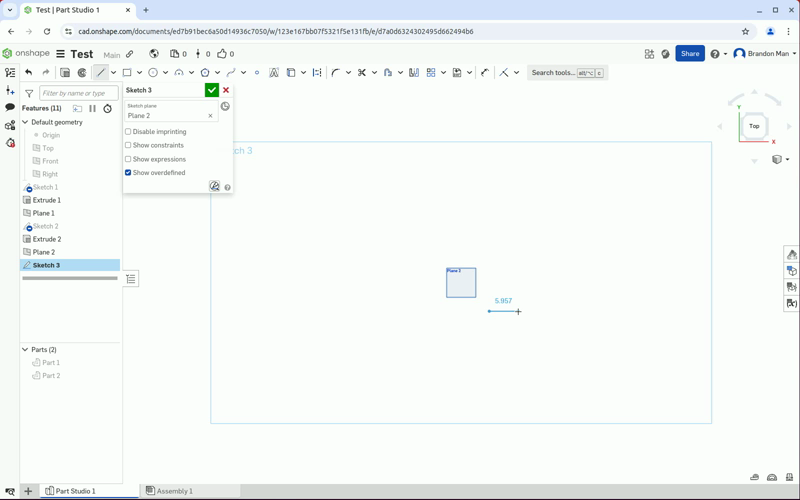
key_up(shift)
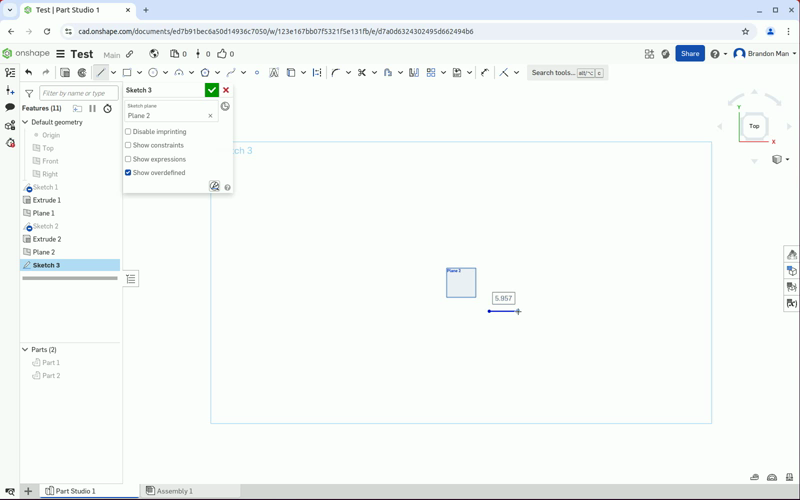
key_down(shift)
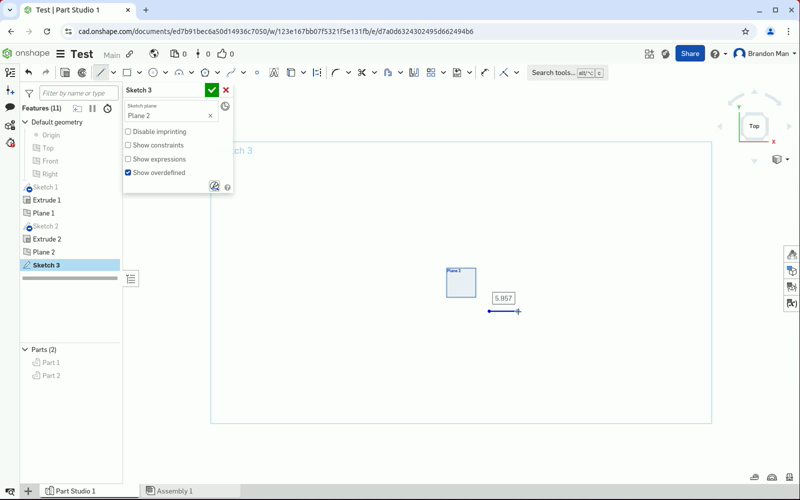
mouse_move(548, 311)
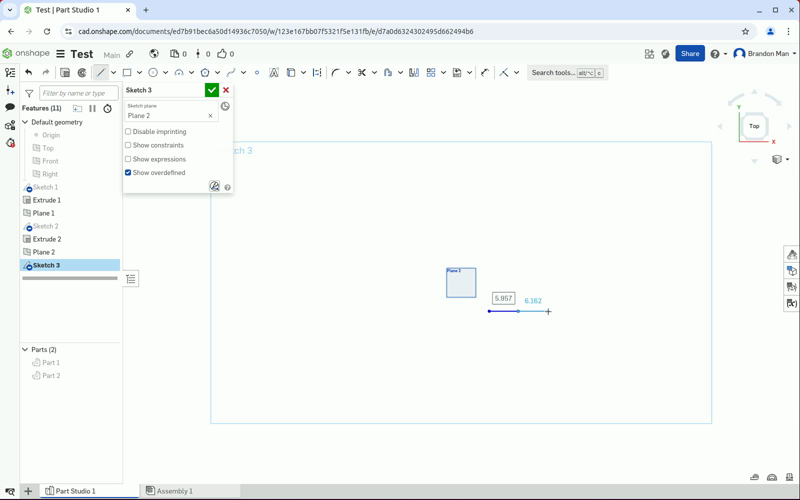
mouse_move(518, 282)
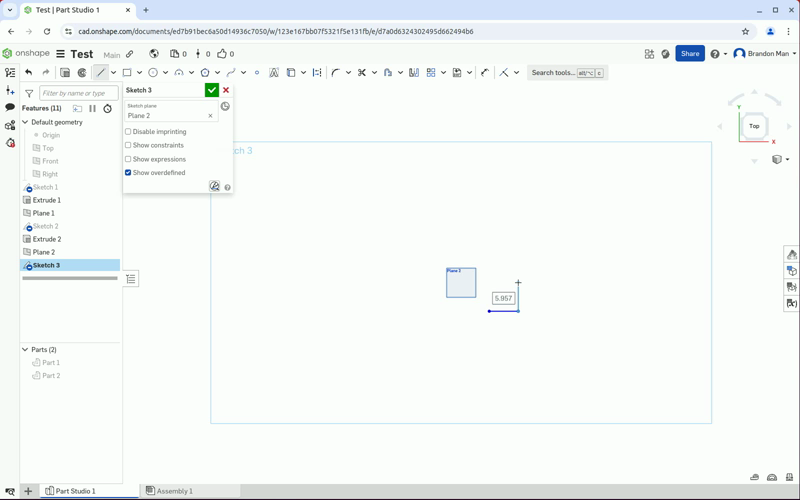
click(518, 282)
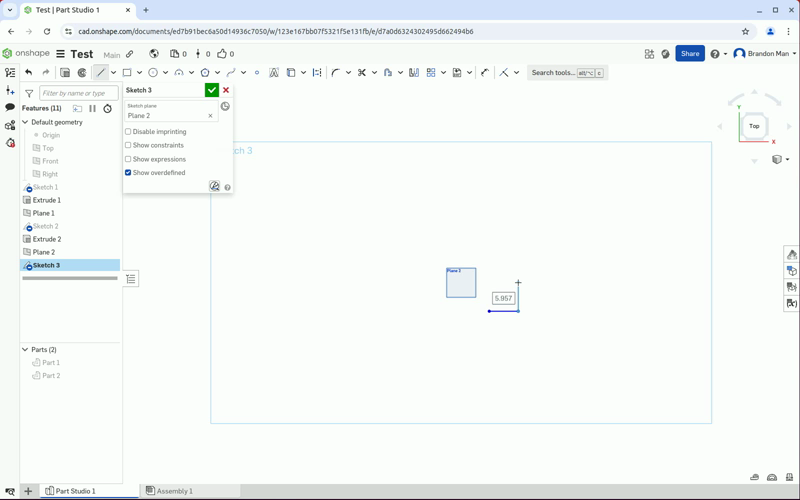
key_up(shift)
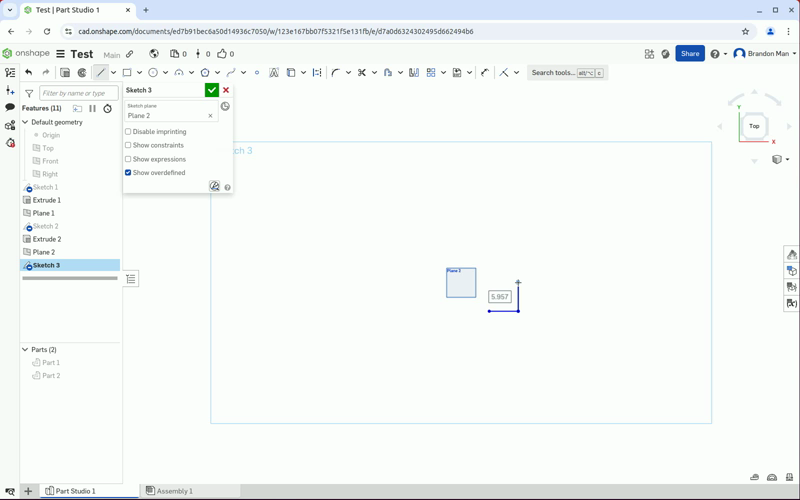
key_down(shift)
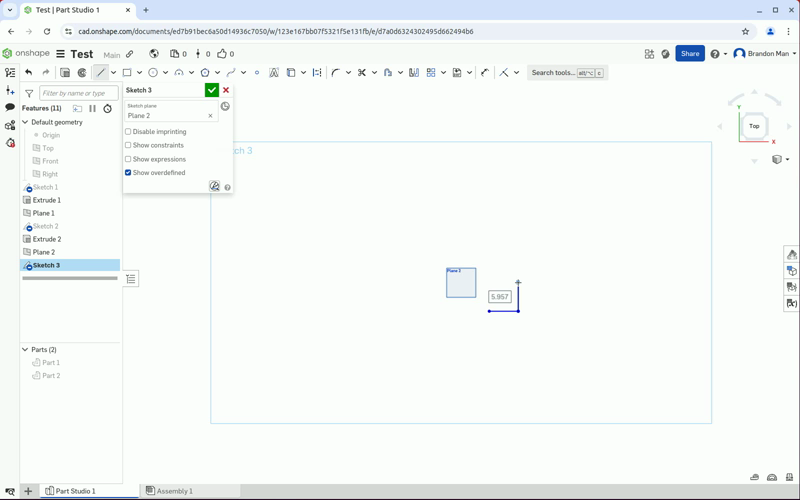
mouse_move(548, 282)
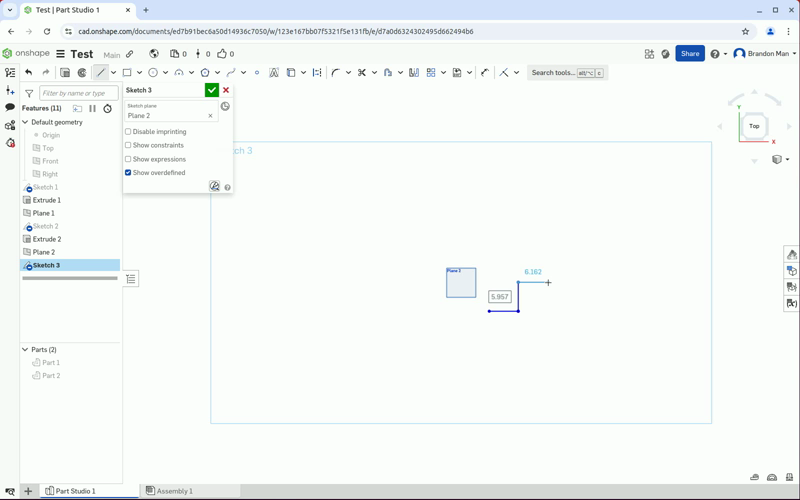
mouse_move(489, 282)
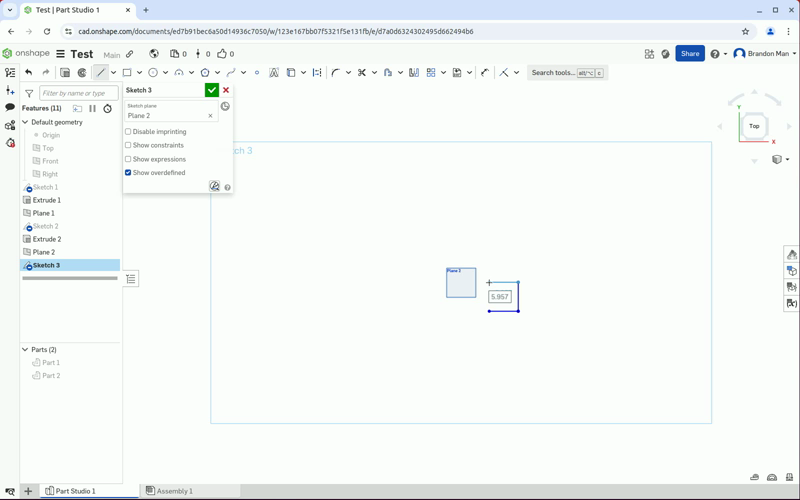
click(489, 282)
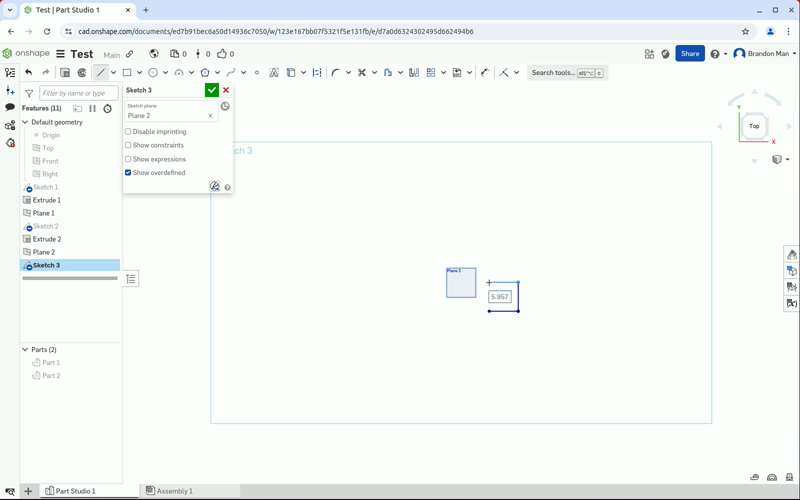
key_up(shift)
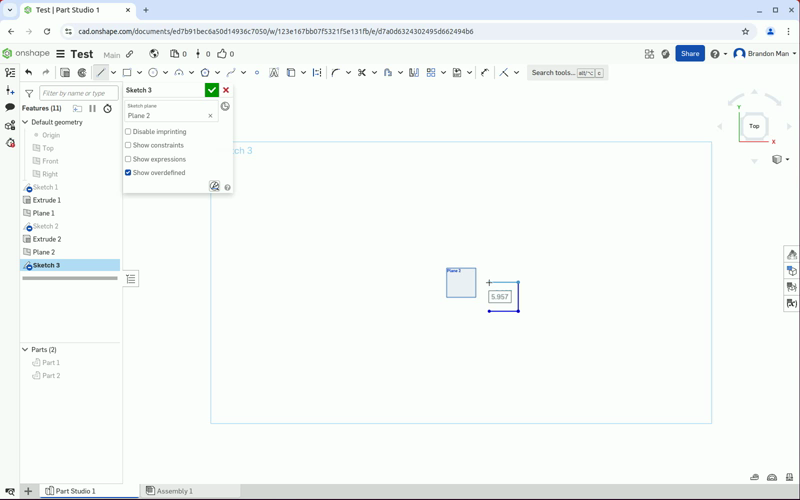
mouse_move(519, 282)
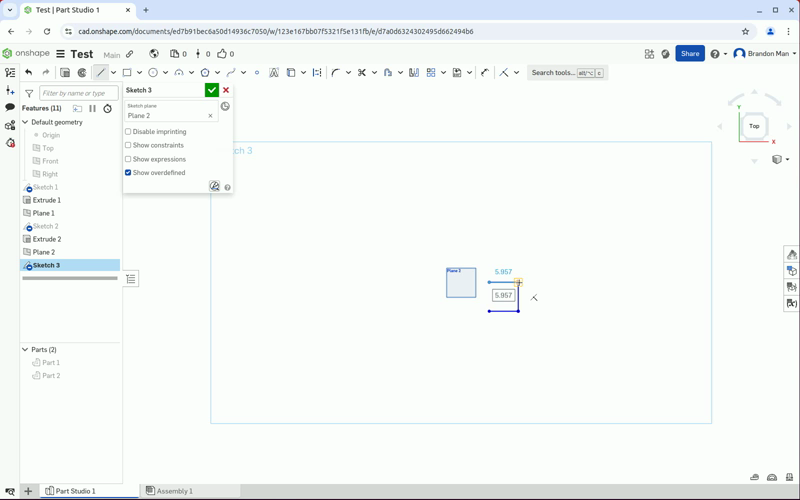
key_down(shift)
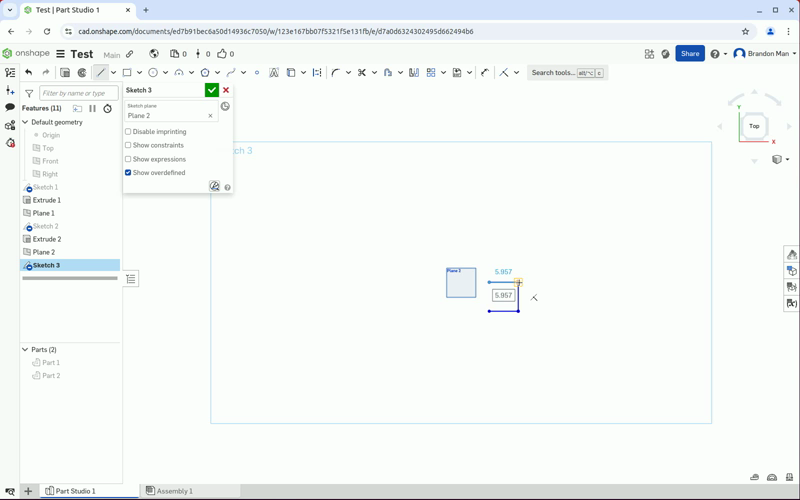
mouse_move(489, 311)
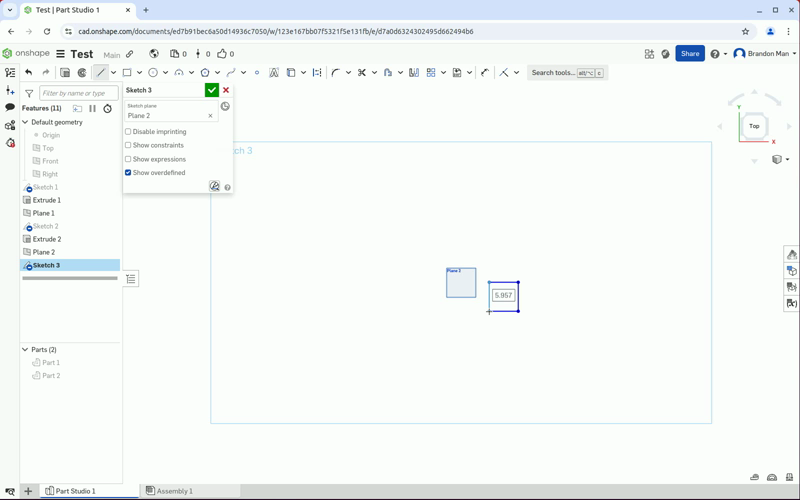
key_up(shift)
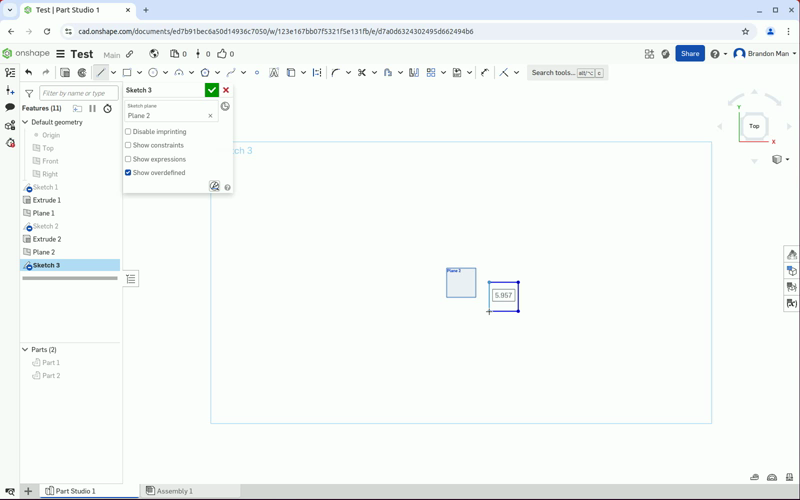
click(489, 311)
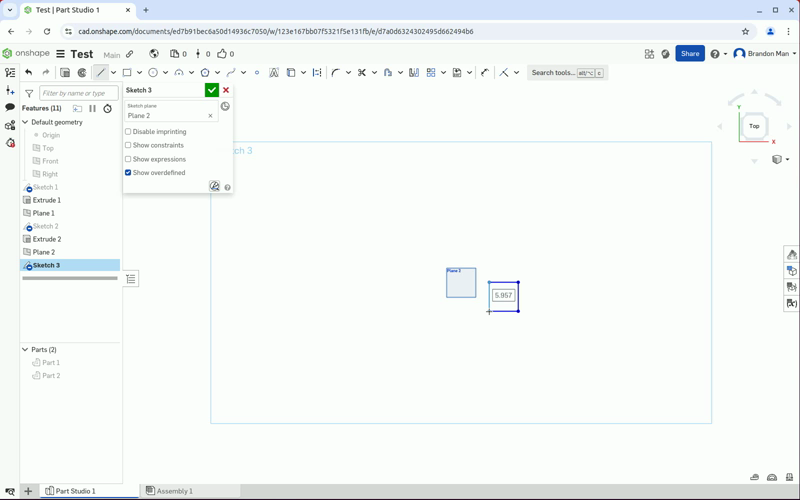
key(esc)
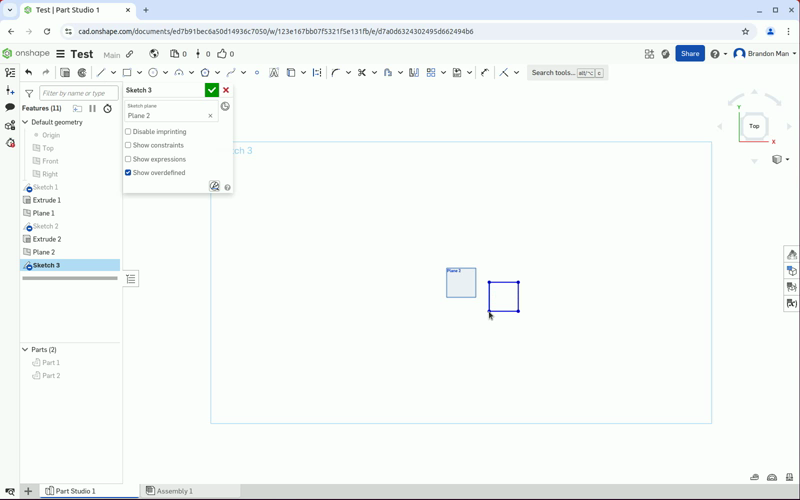
mouse_move(495, 293)
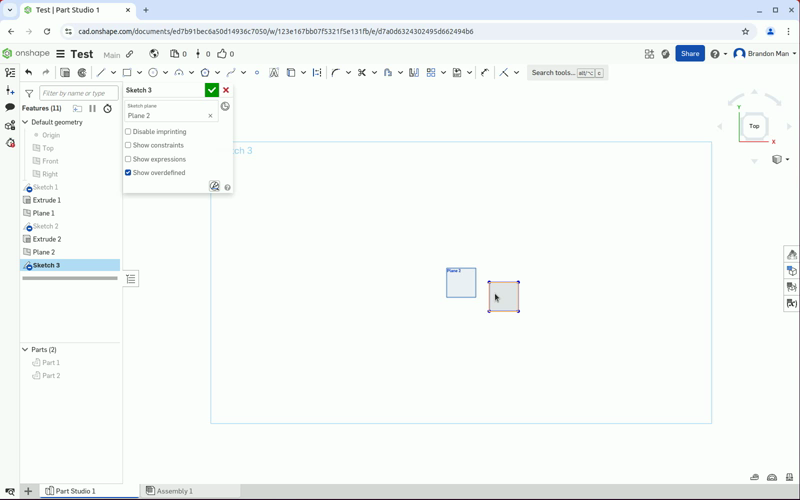
scroll(6)
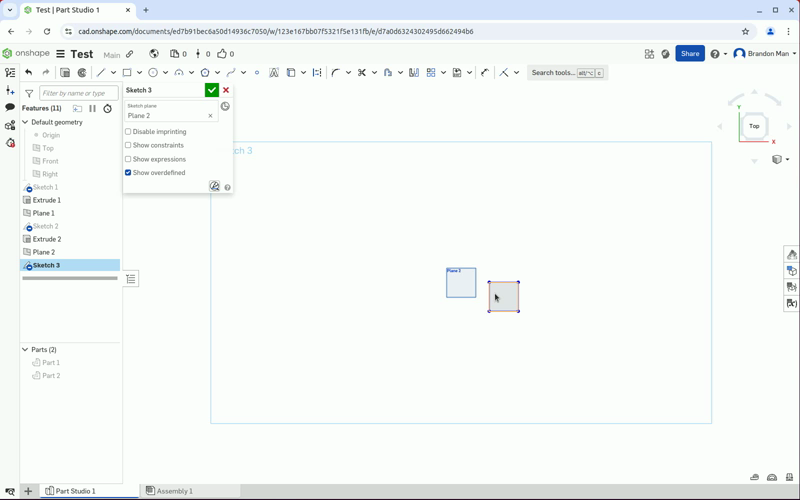
scroll(6)
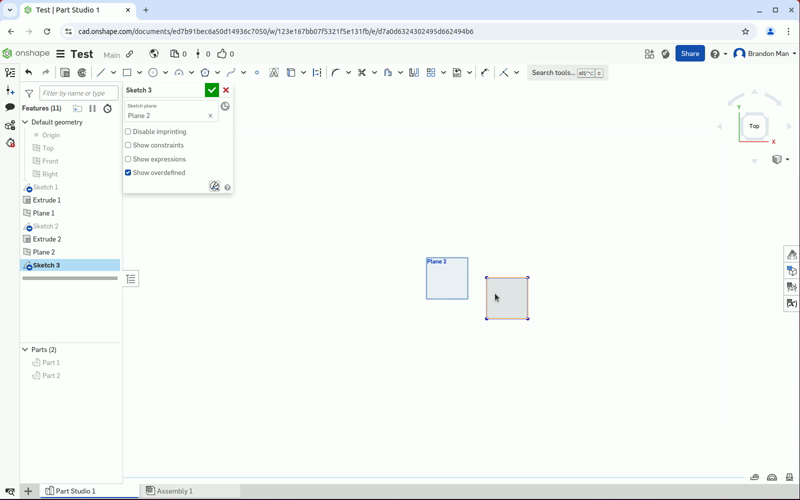
scroll(6)
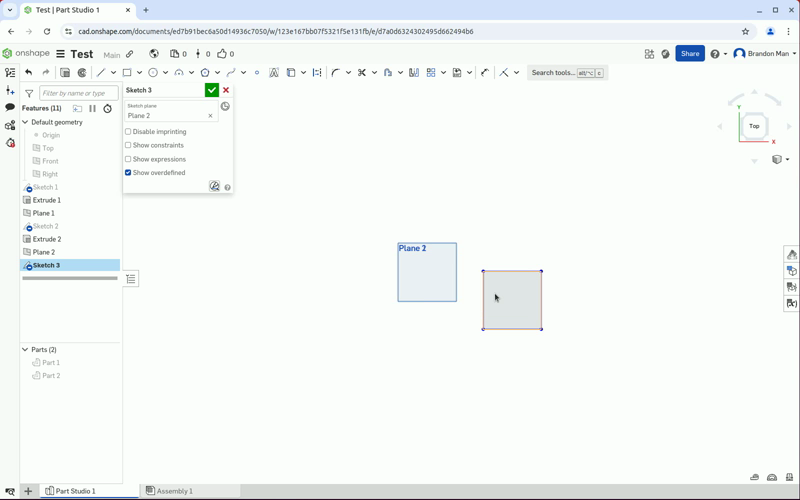
scroll(6)
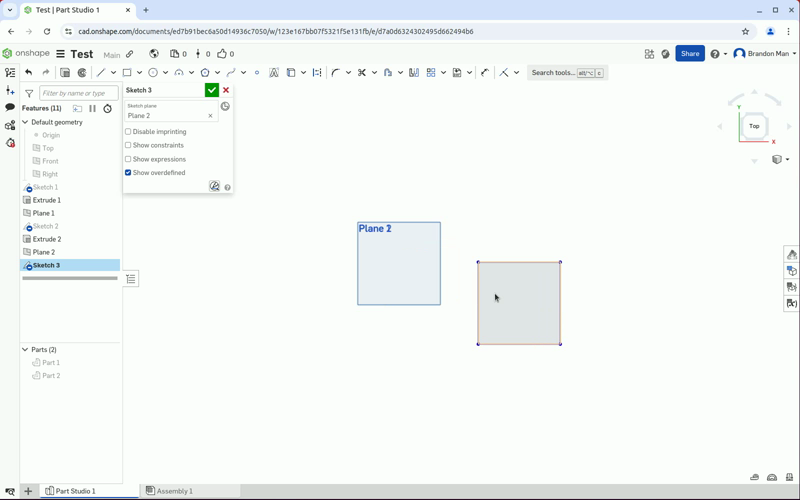
scroll(6)
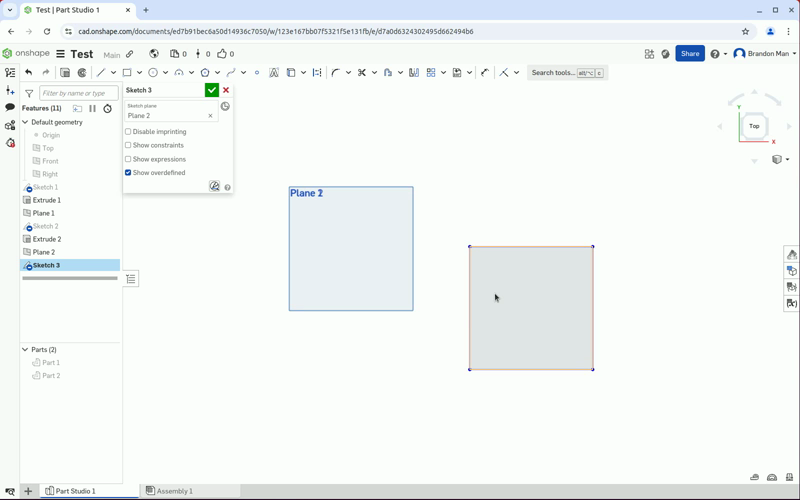
scroll(6)
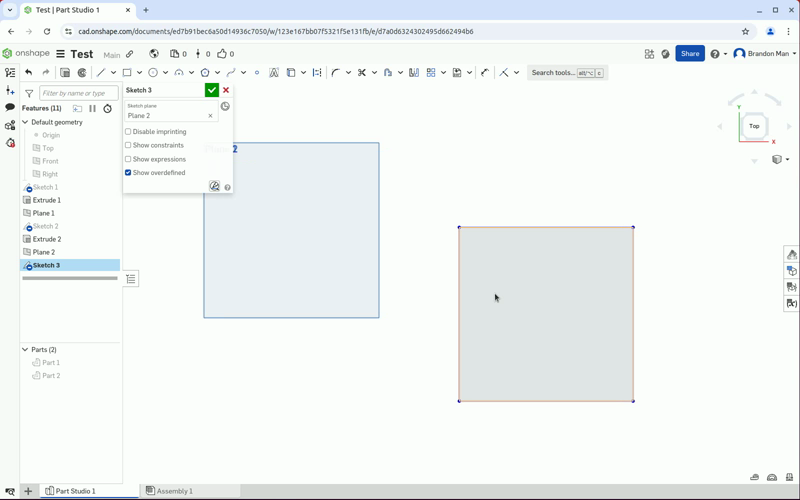
scroll(6)
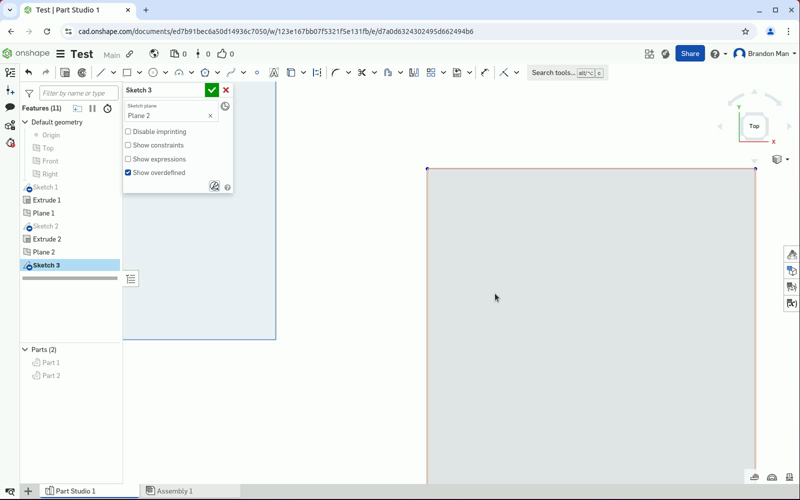
click(495, 293)
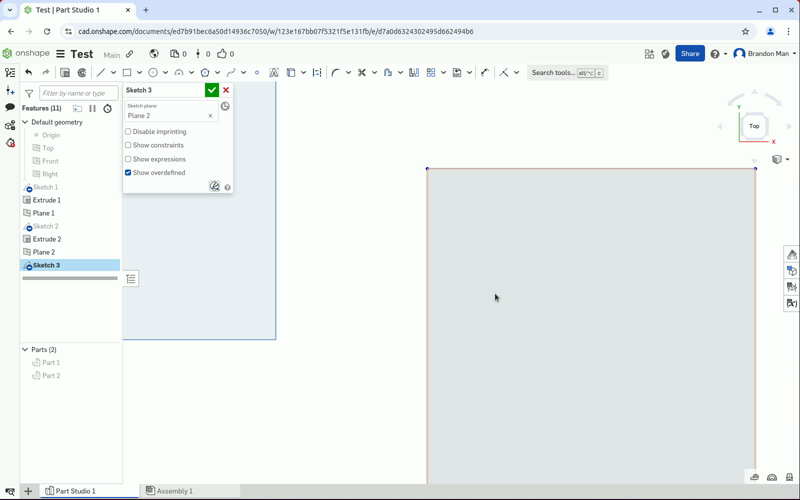
scroll(-6)
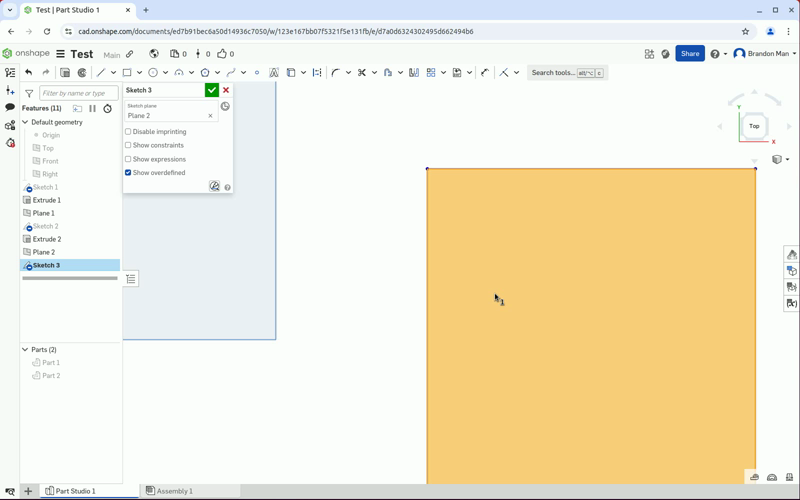
scroll(-6)
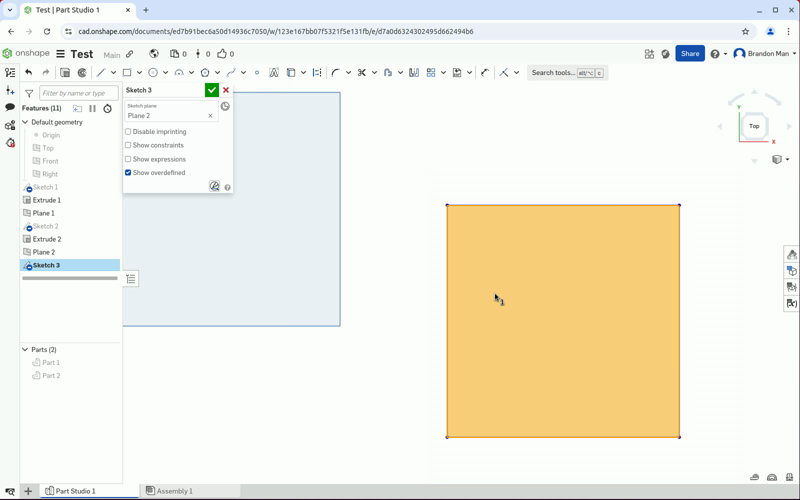
scroll(-6)
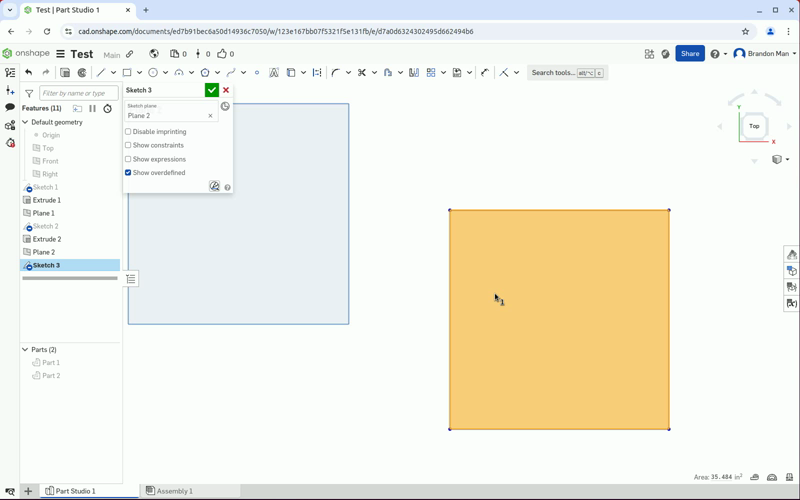
scroll(-6)
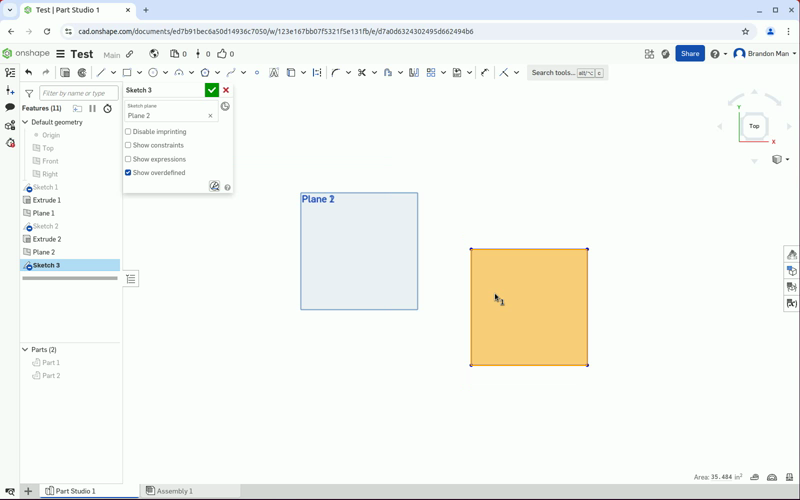
scroll(-6)
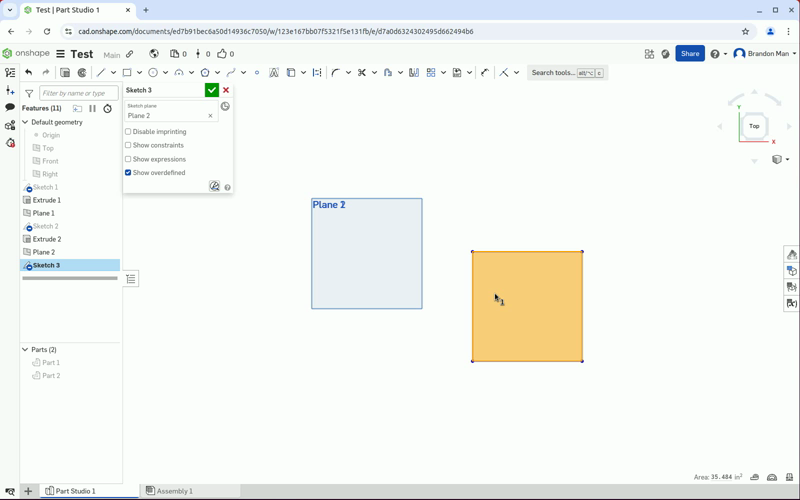
scroll(-6)
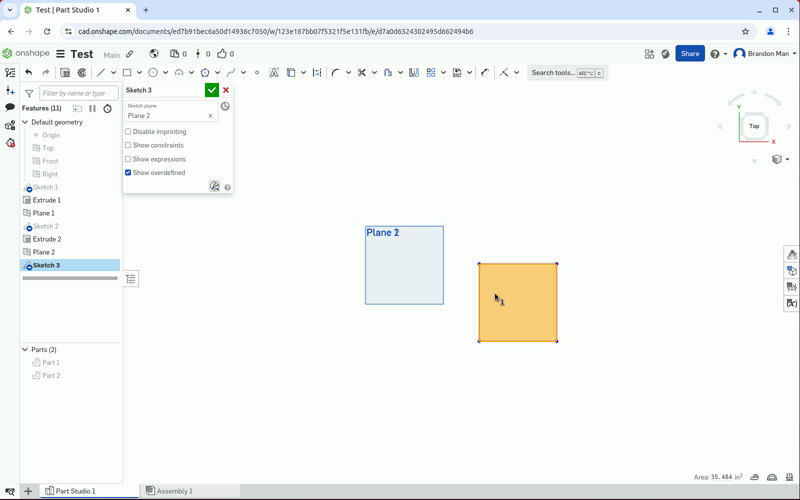
scroll(-6)
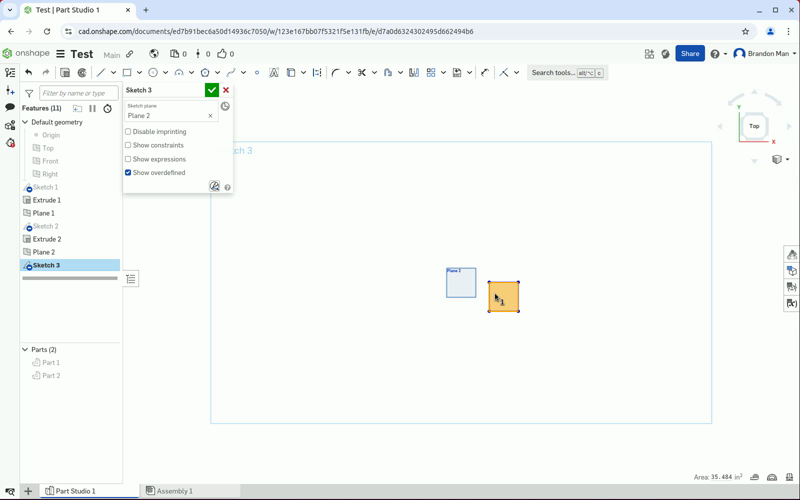
mouse_move(73, 352)
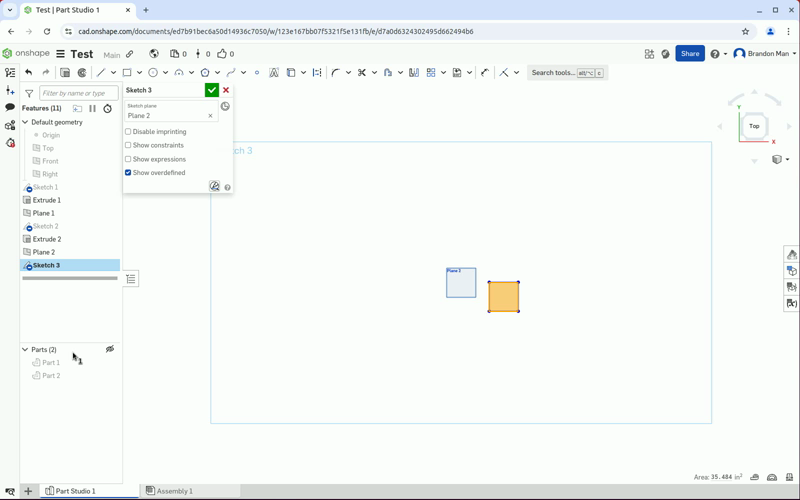
key(shift+y)
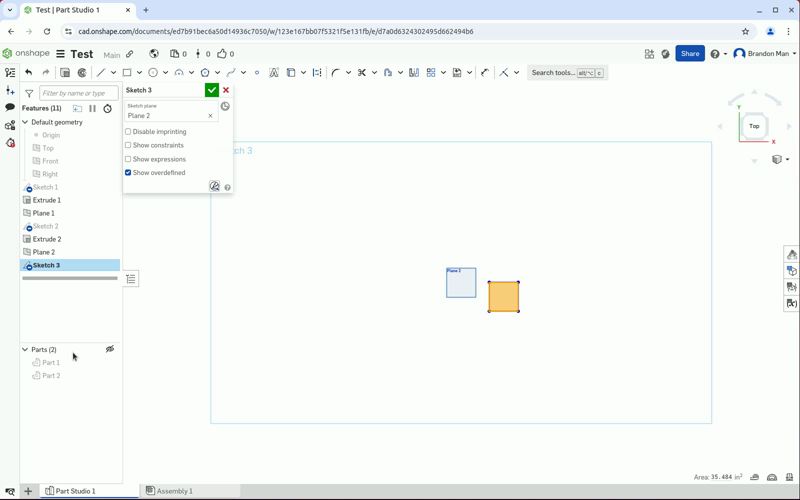
key(shift+e)
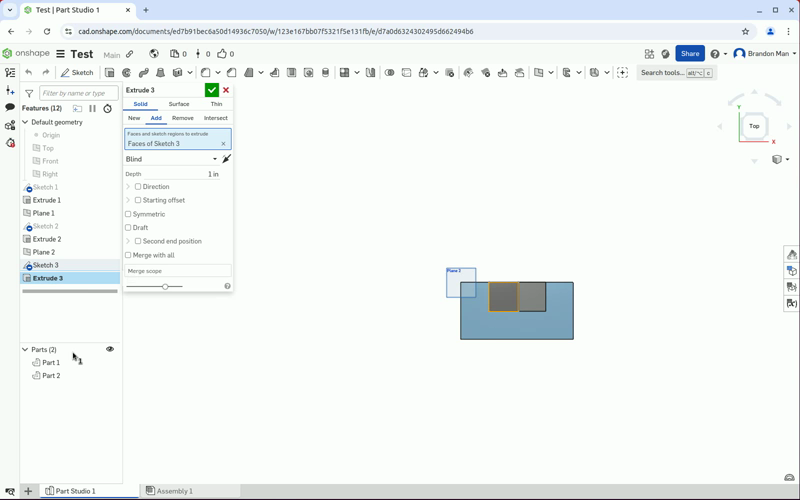
mouse_move(143, 106)
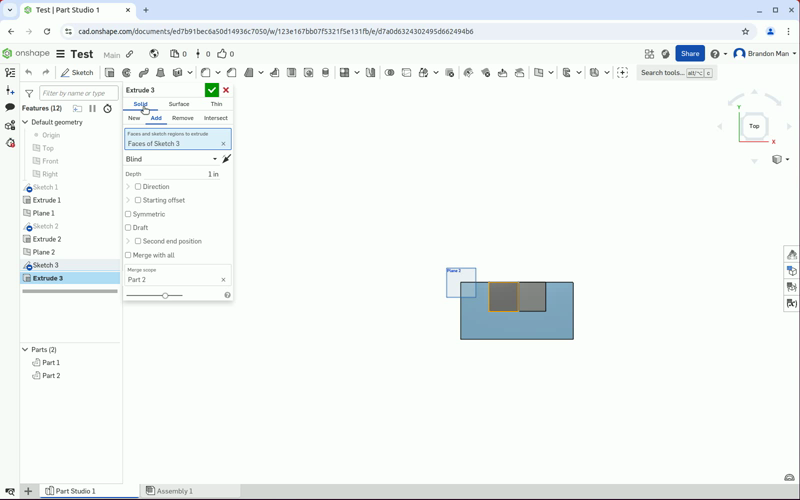
click(143, 106)
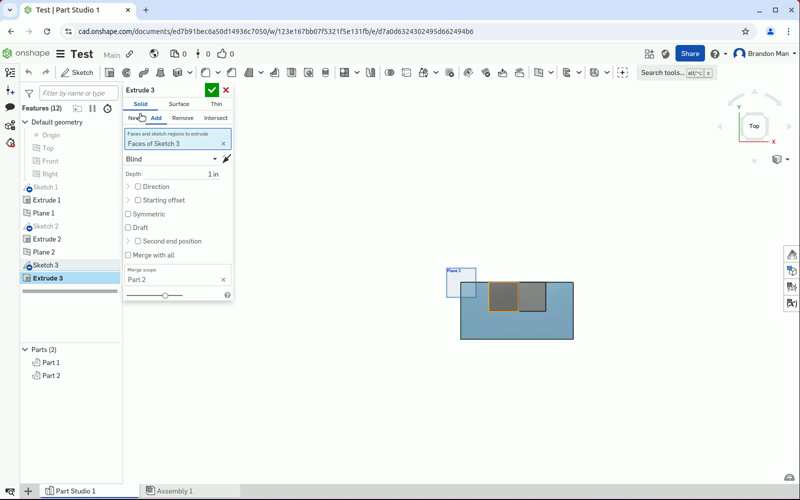
mouse_move(137, 120)
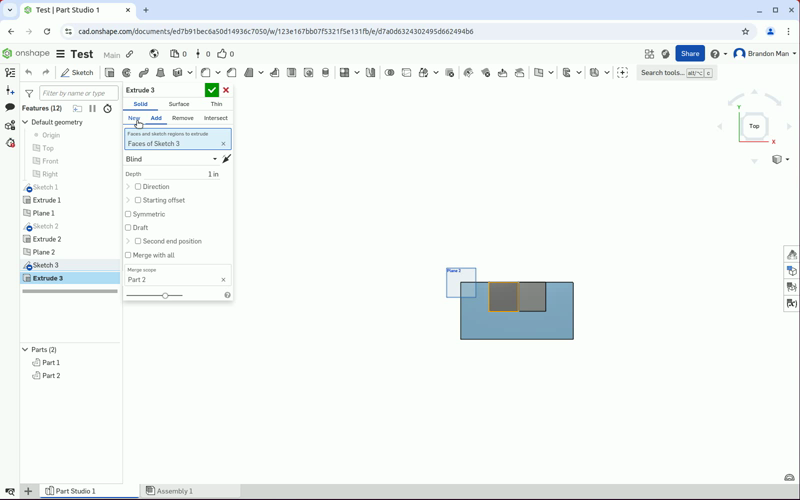
click(137, 120)
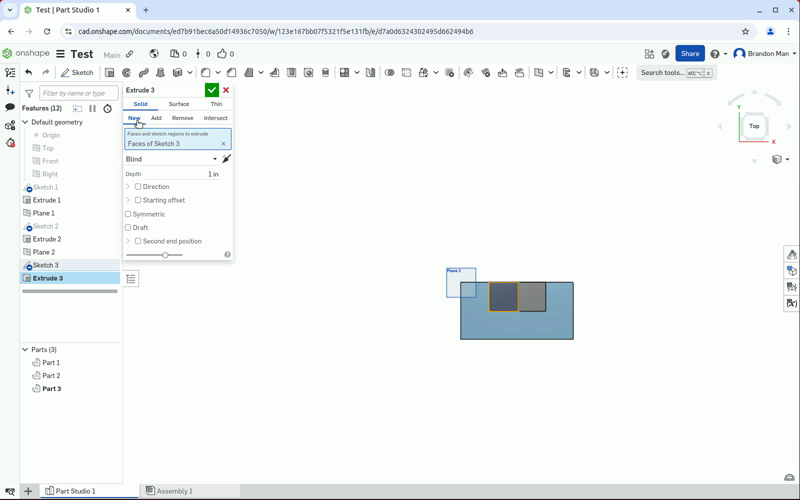
key(tab, 4)
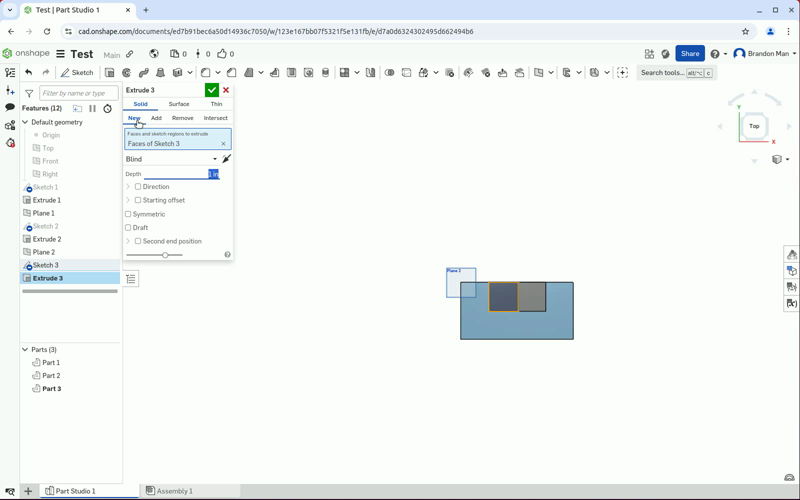
text(5.777)
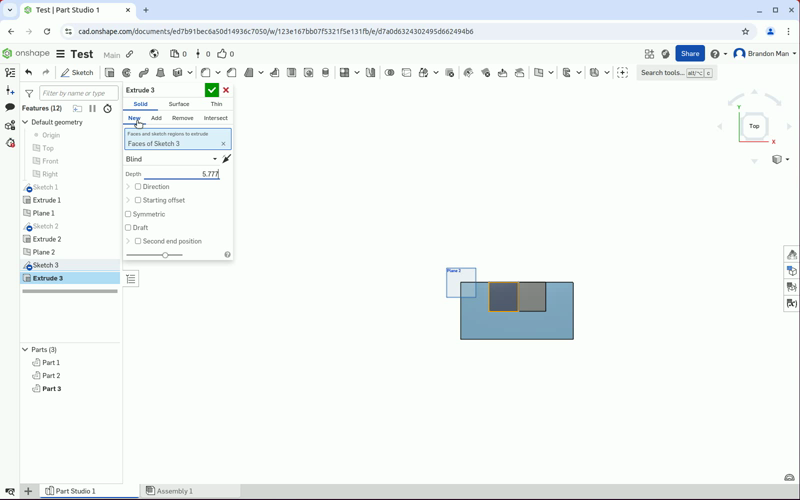
key(enter)
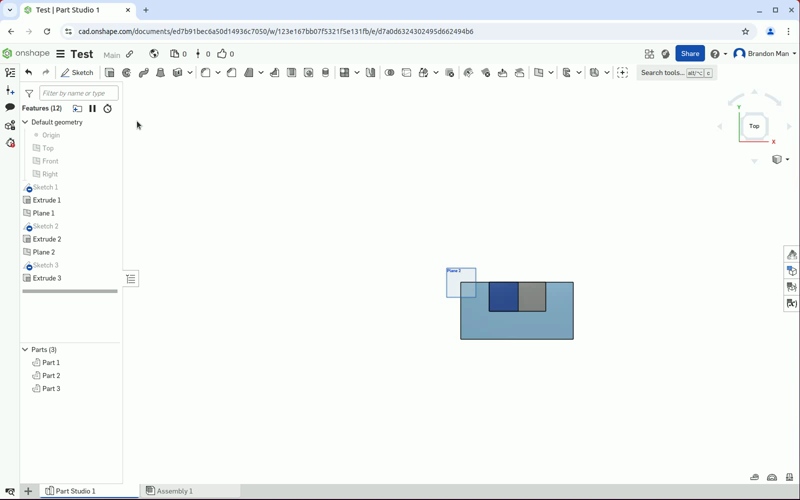
key(shift+h)
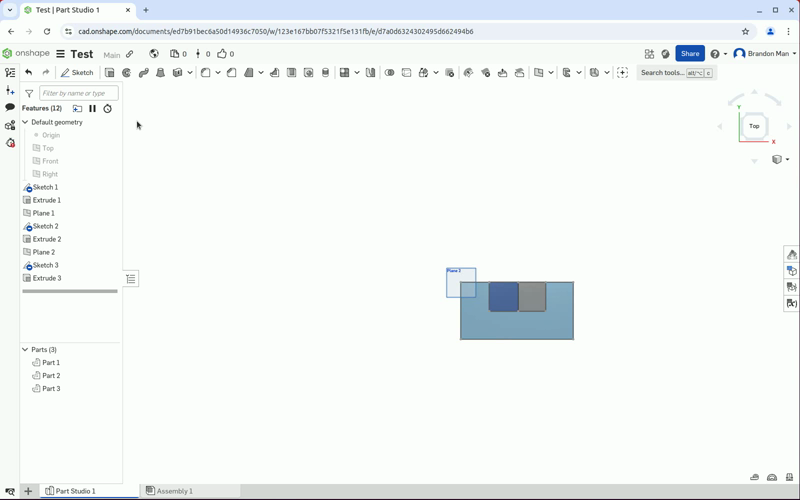
key(shift+h)
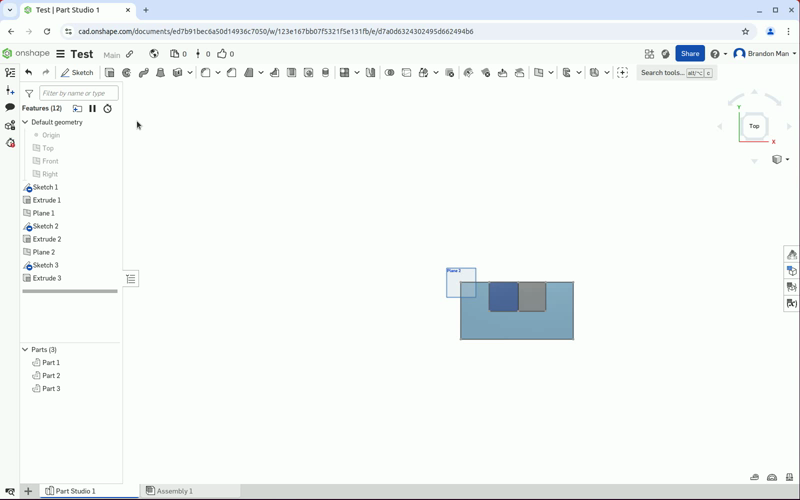
key(shift+7)
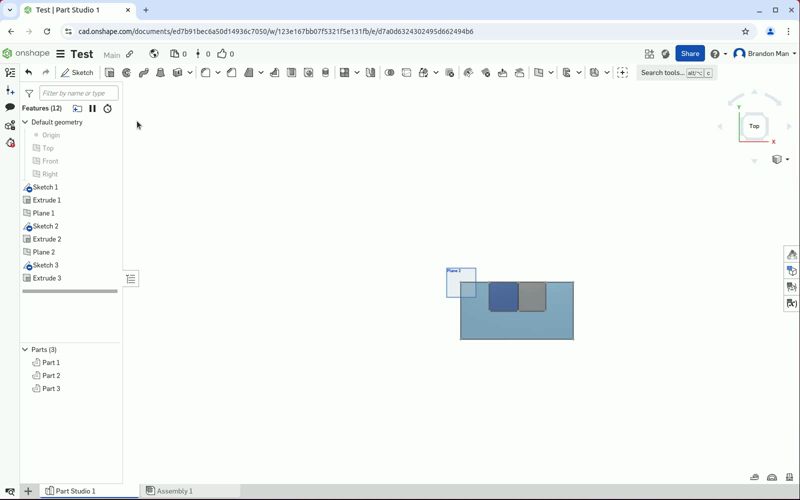
key(up, 3)
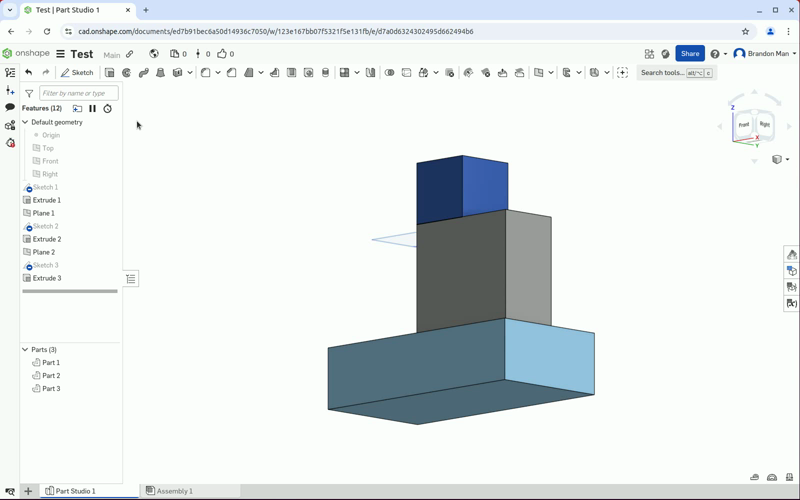
key(left, 3)
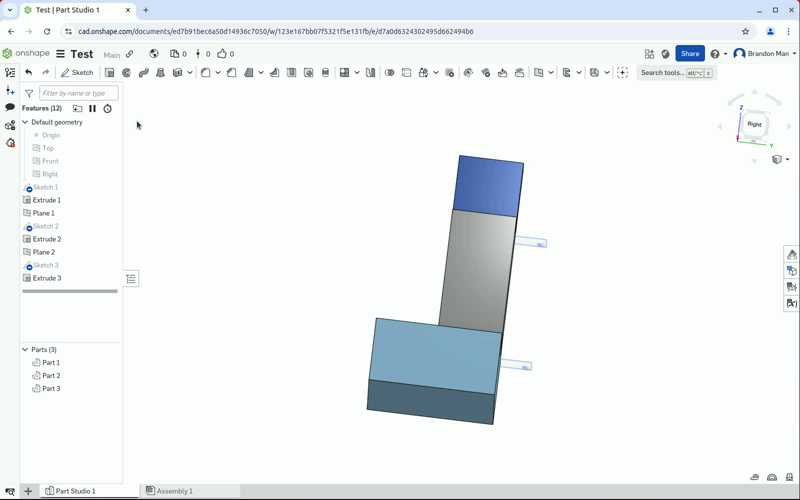
key(right, 3)
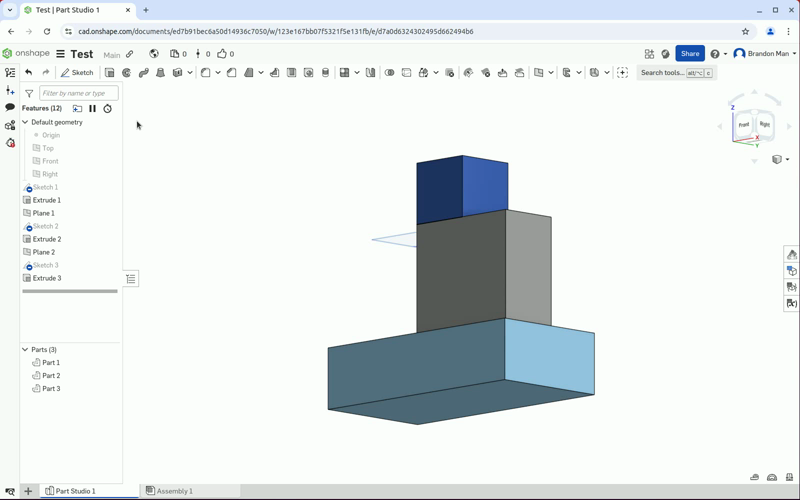
key(down, 3)
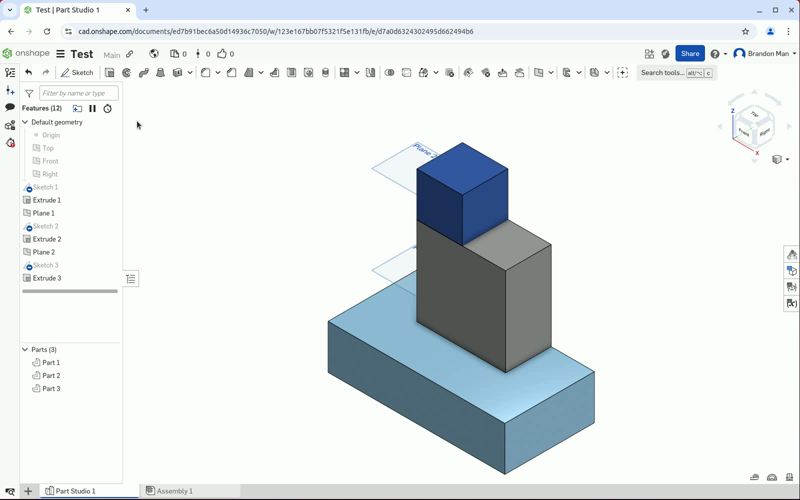
mouse_move(73, 189)
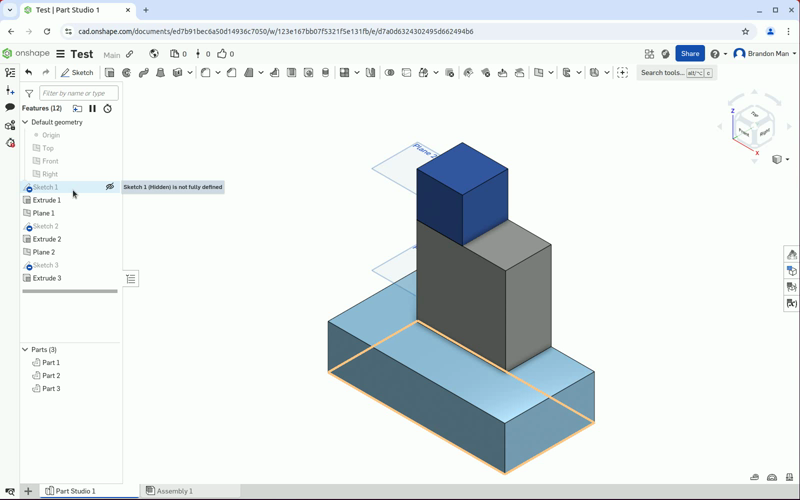
click(73, 189)